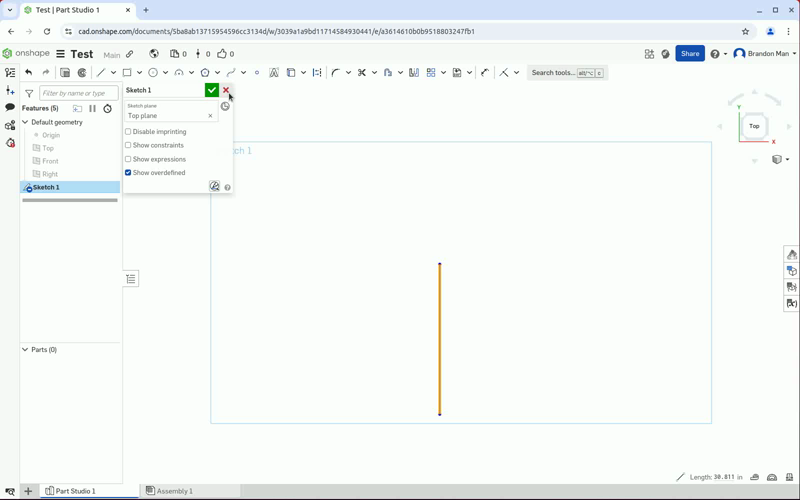
key(shift+h)
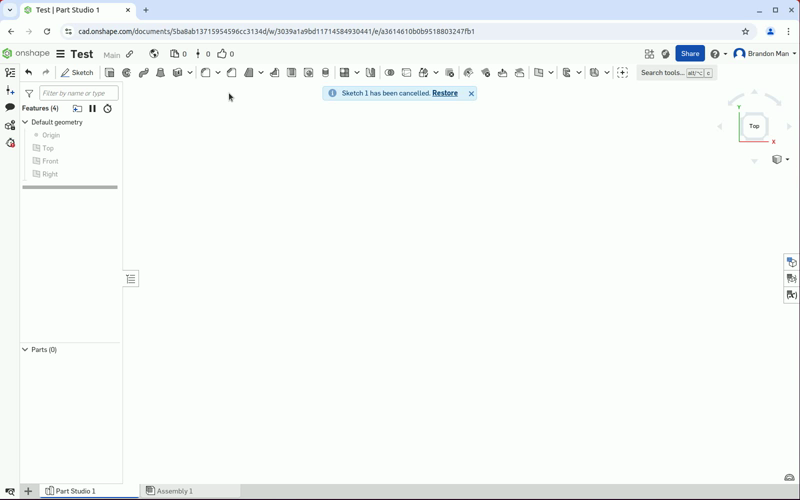
mouse_move(73, 352)
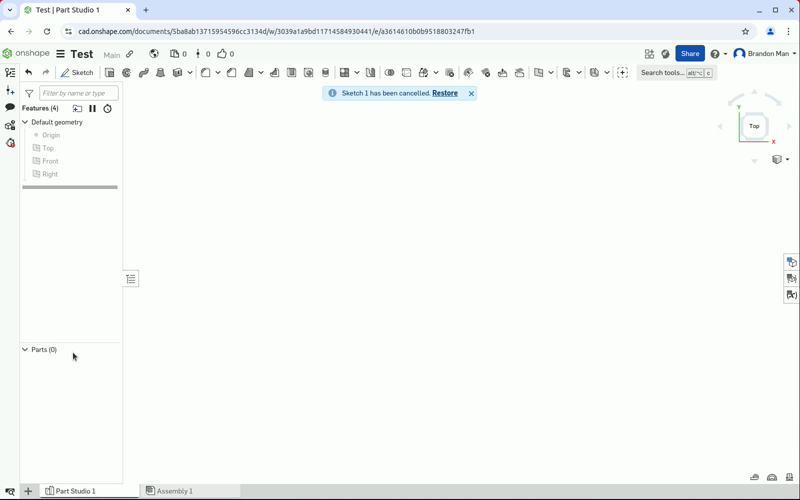
key(y)
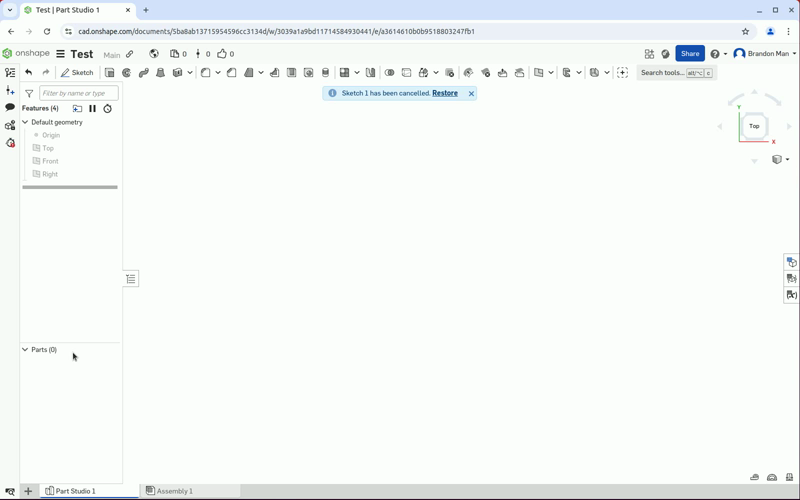
key(shift+p)
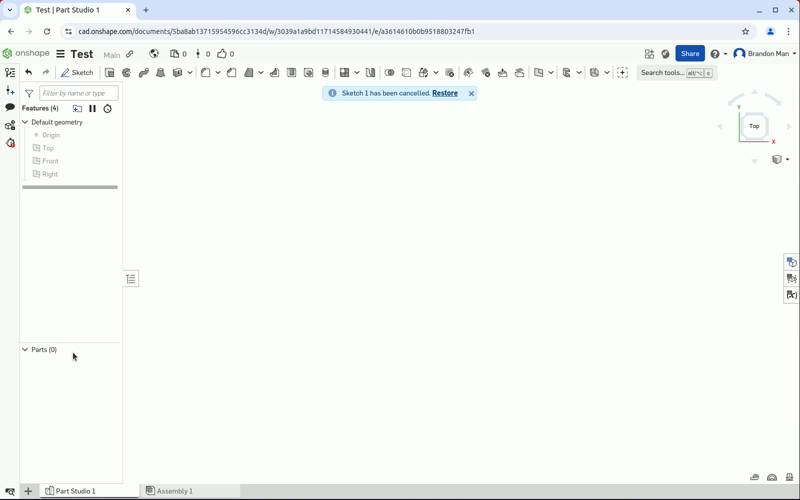
key(space)
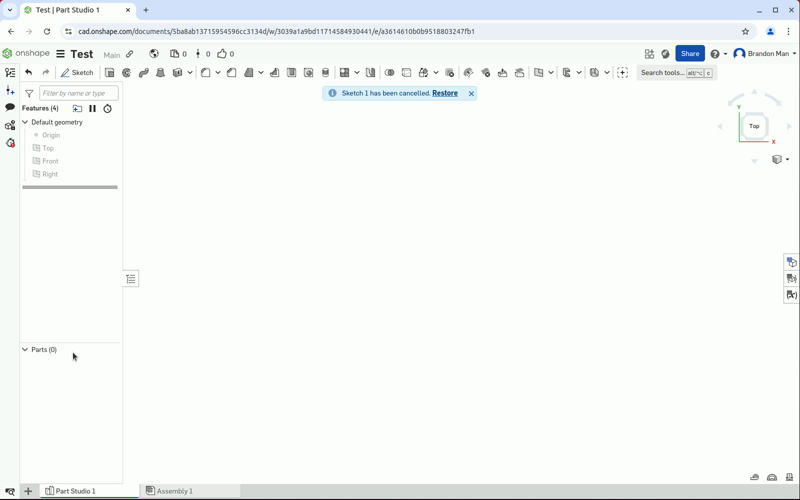
key_down(shift)
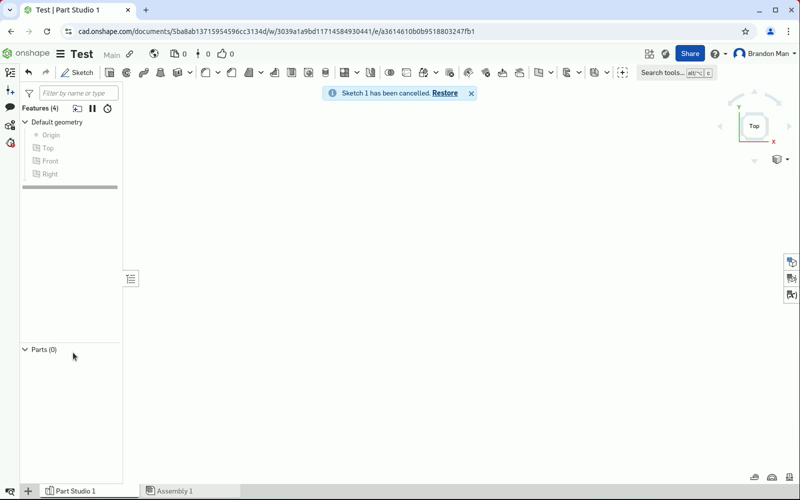
key(up)
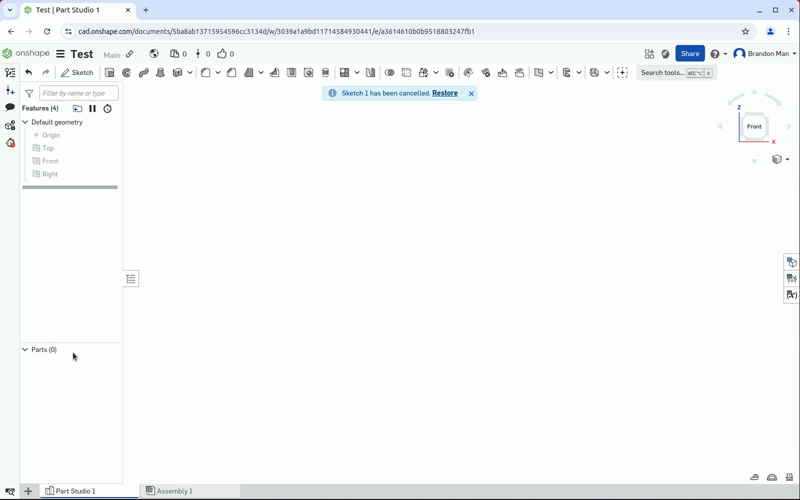
key_up(shift)
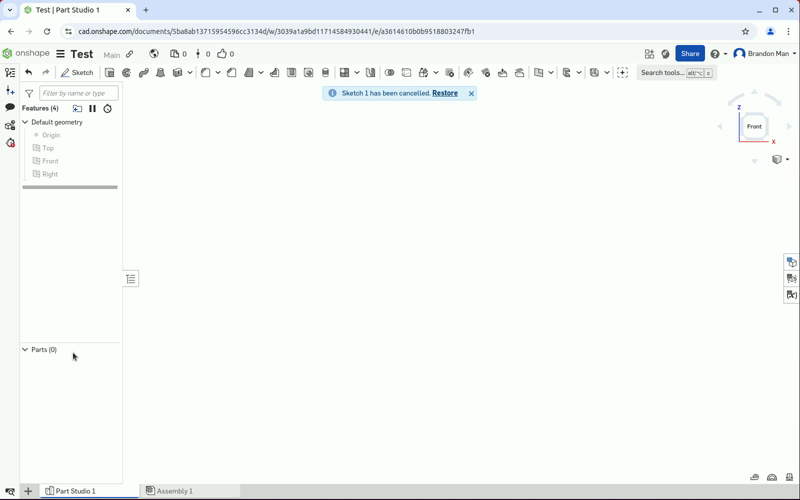
mouse_move(73, 352)
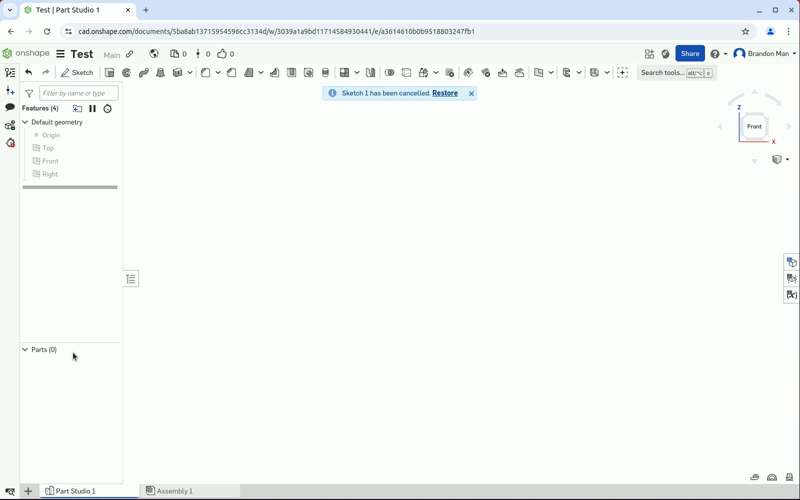
key(shift+y)
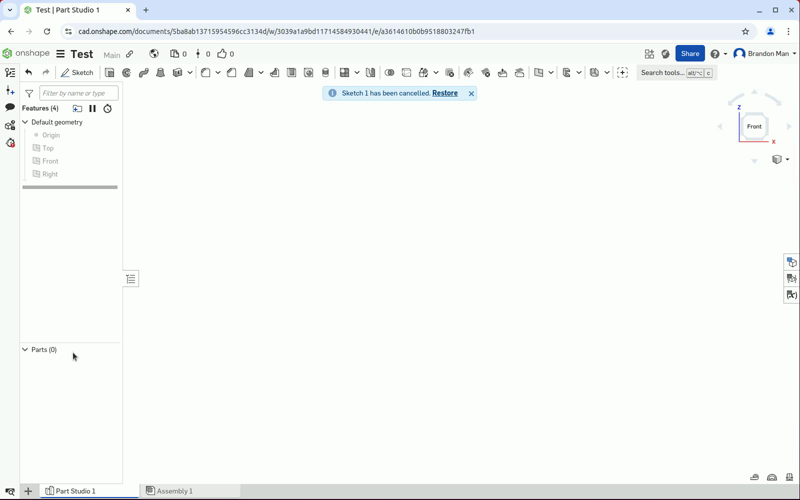
key(shift+s)
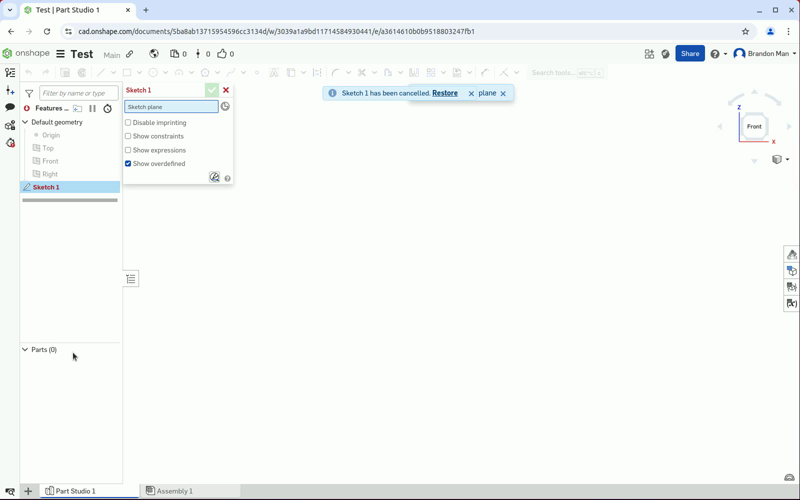
mouse_move(73, 163)
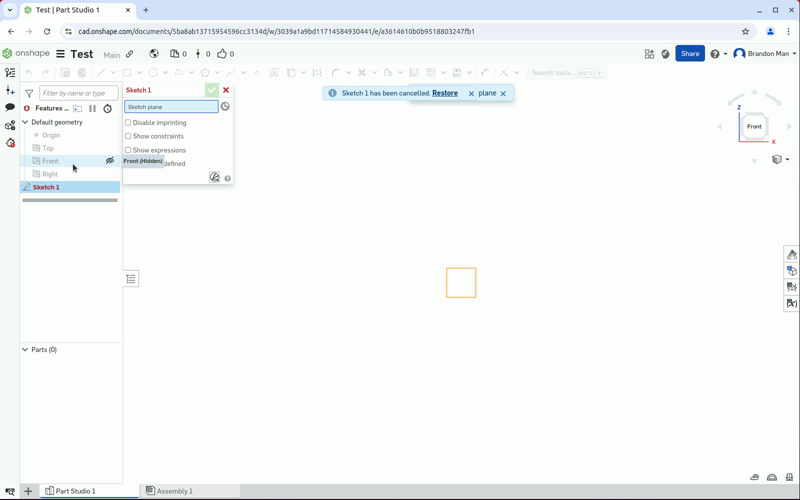
click(73, 163)
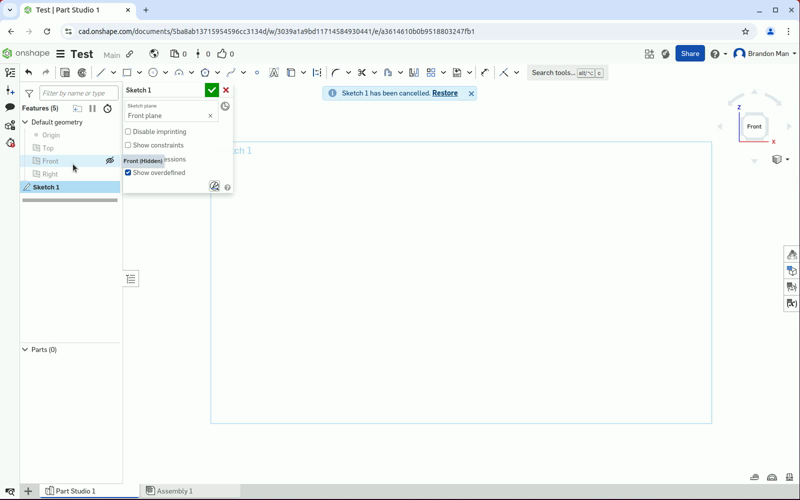
mouse_move(73, 352)
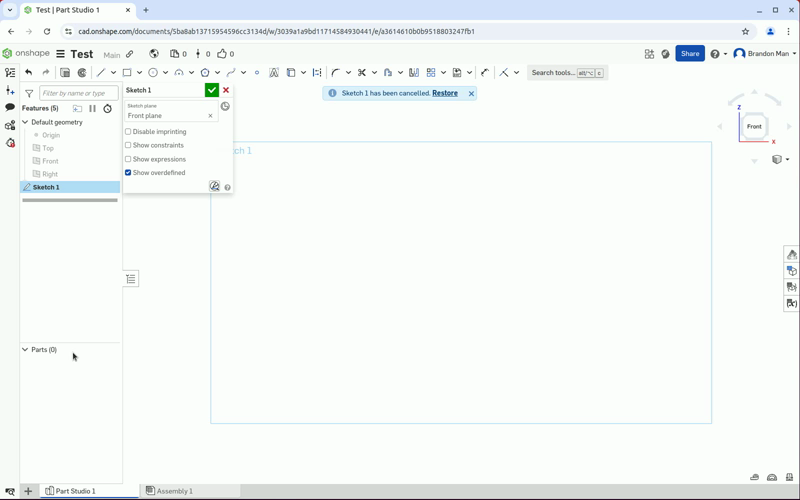
key(y)
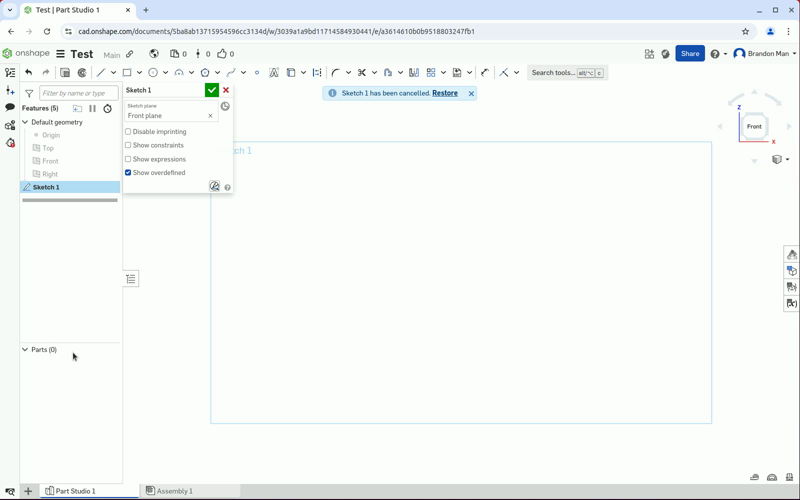
key(l)
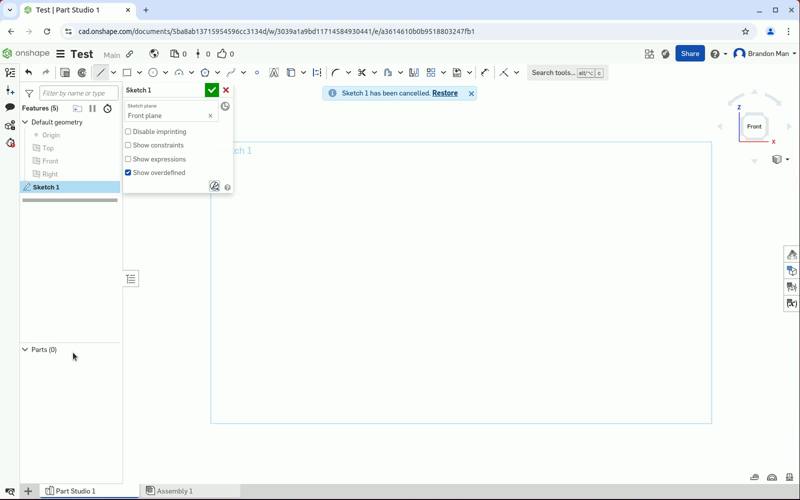
key_down(shift)
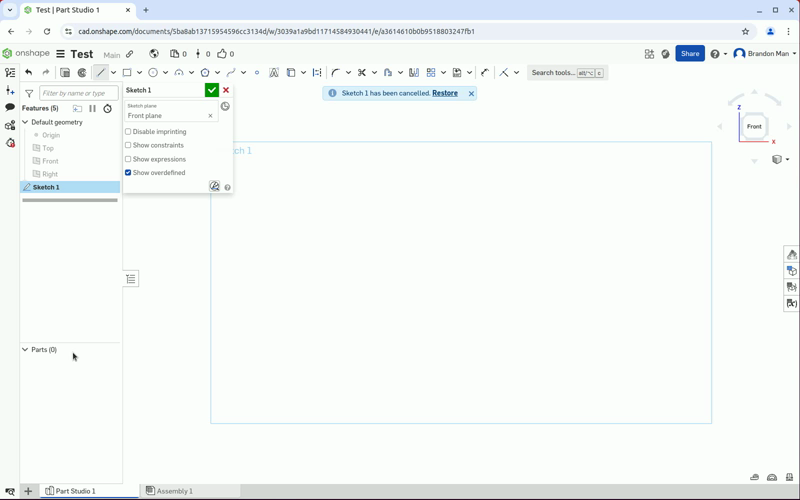
mouse_move(443, 282)
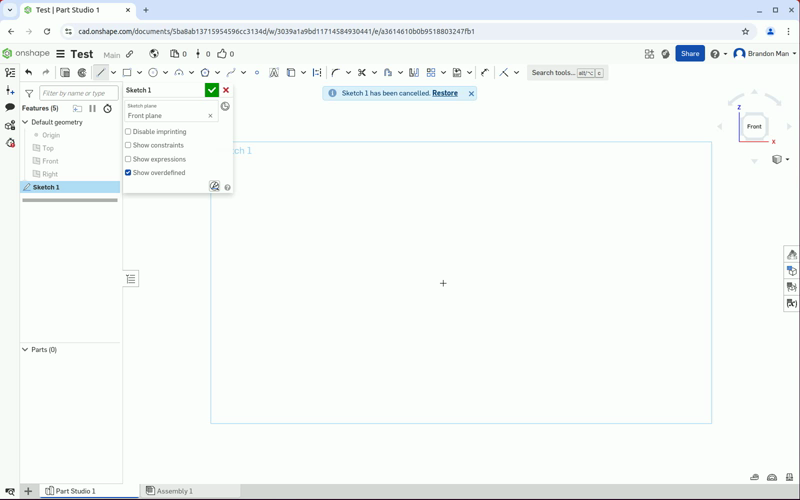
click(443, 282)
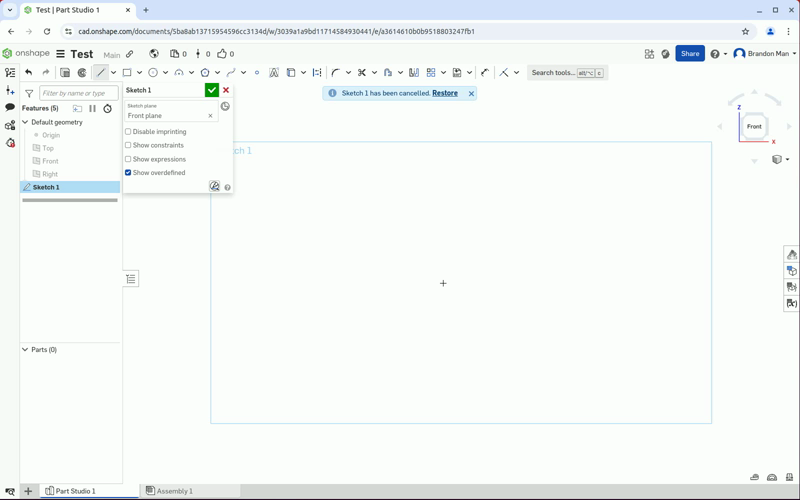
key_up(shift)
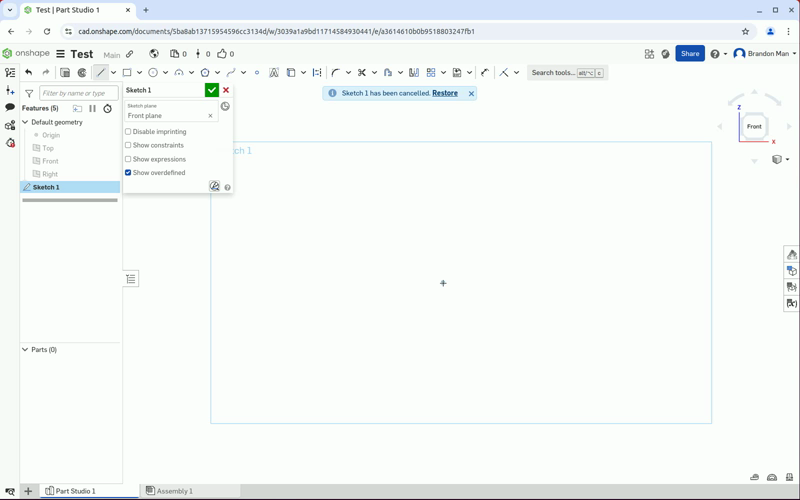
key_down(shift)
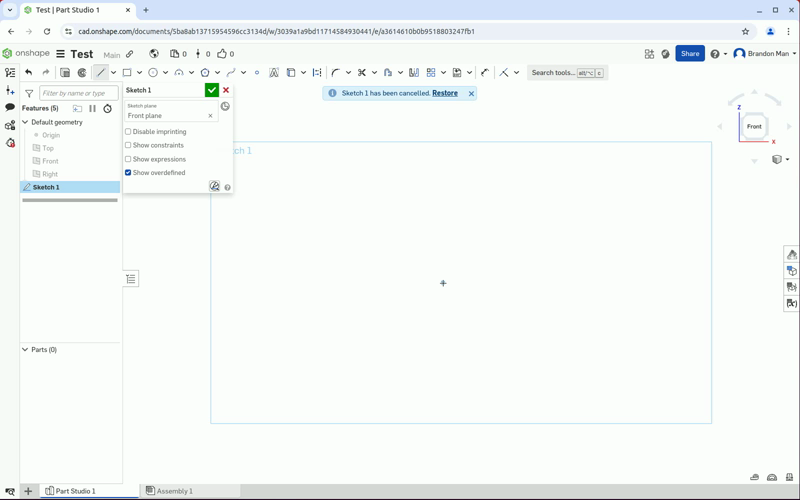
mouse_move(473, 282)
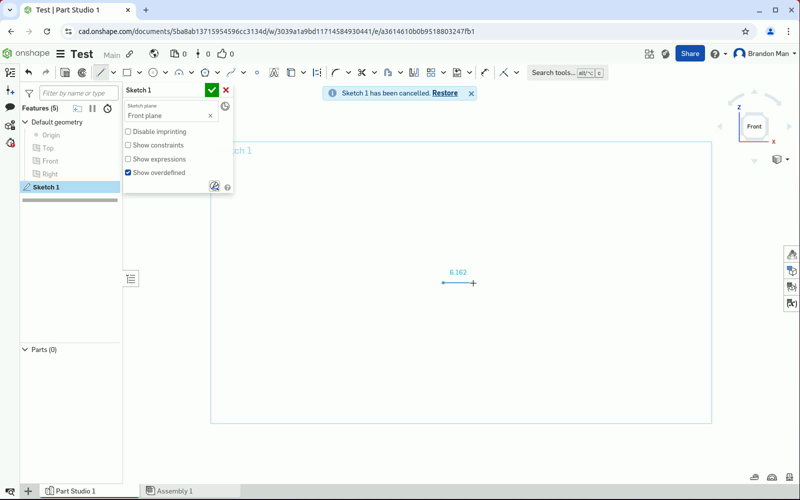
mouse_move(447, 282)
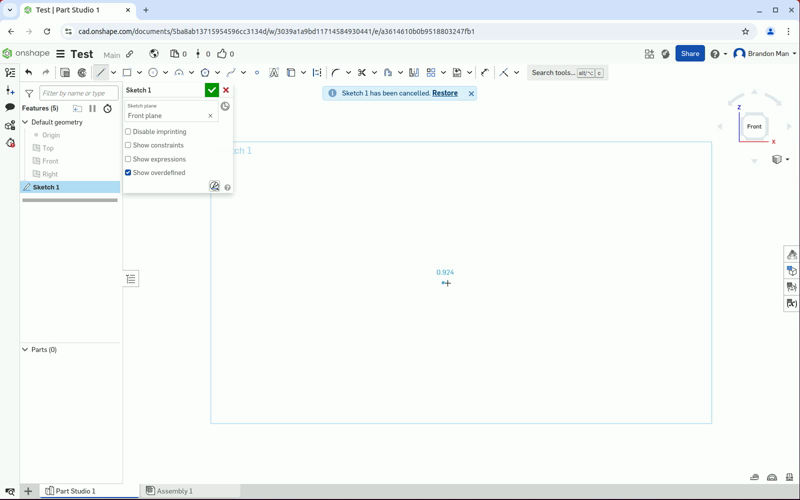
scroll(6)
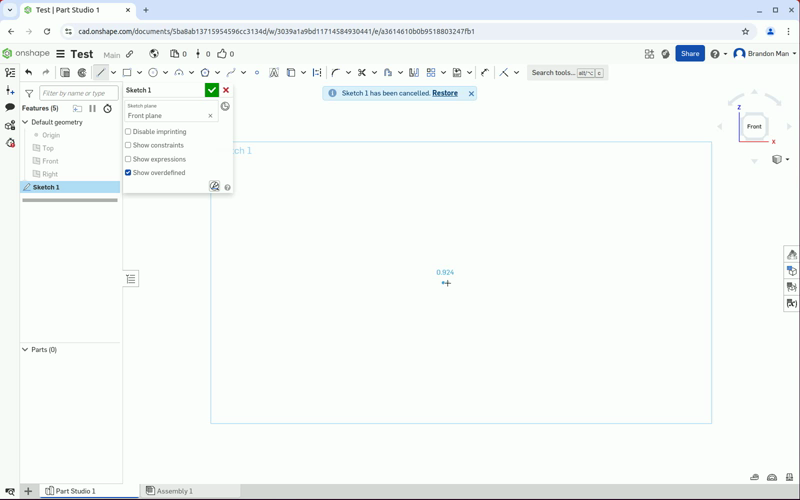
scroll(6)
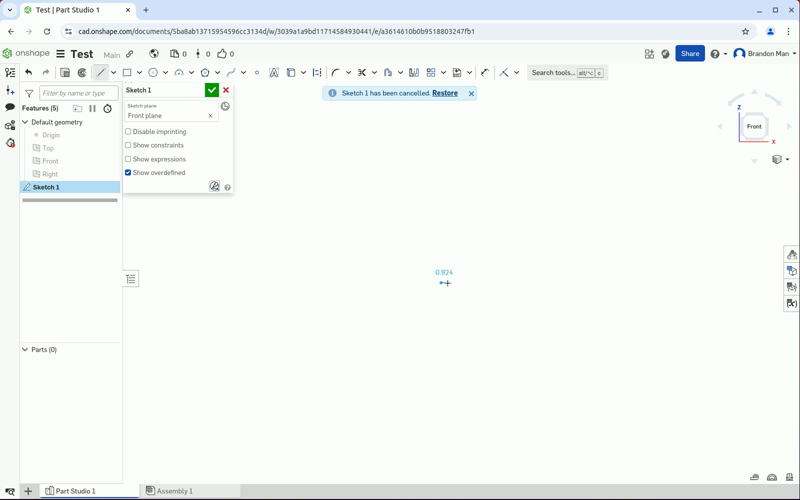
scroll(6)
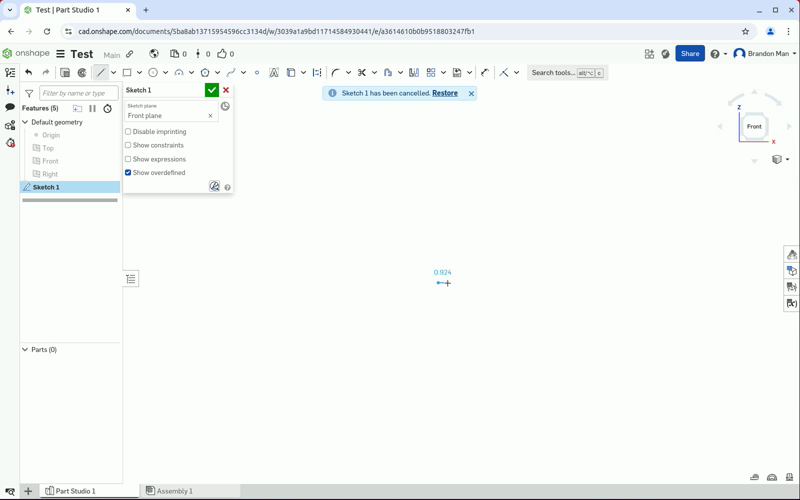
scroll(6)
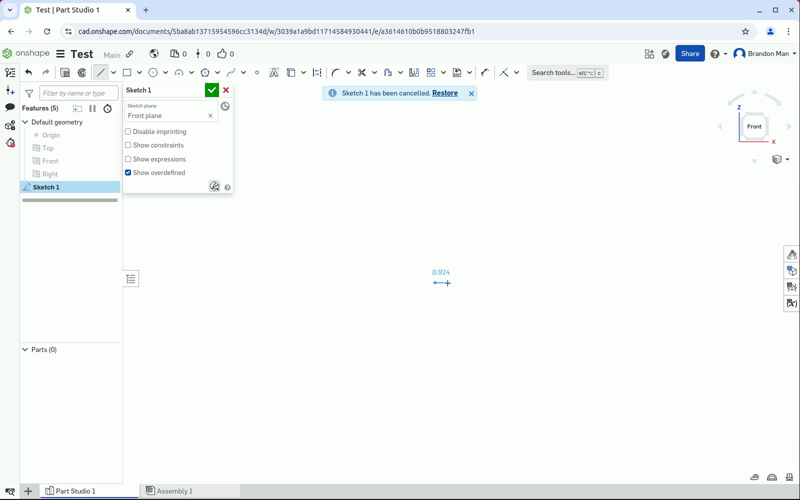
scroll(6)
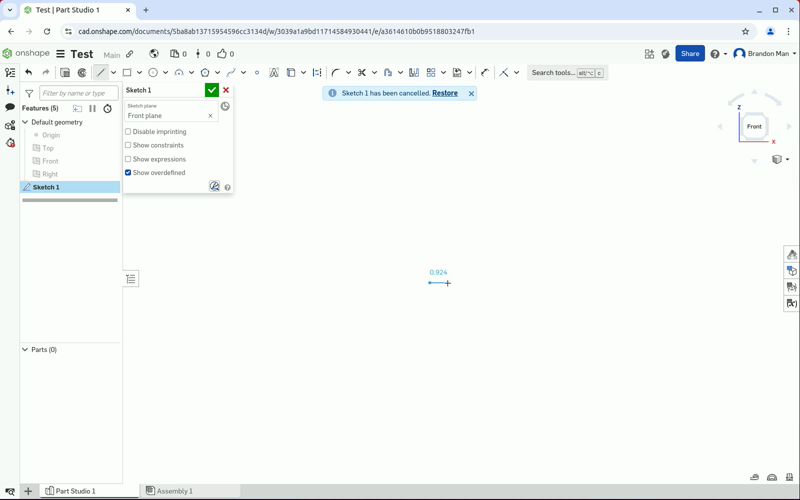
scroll(6)
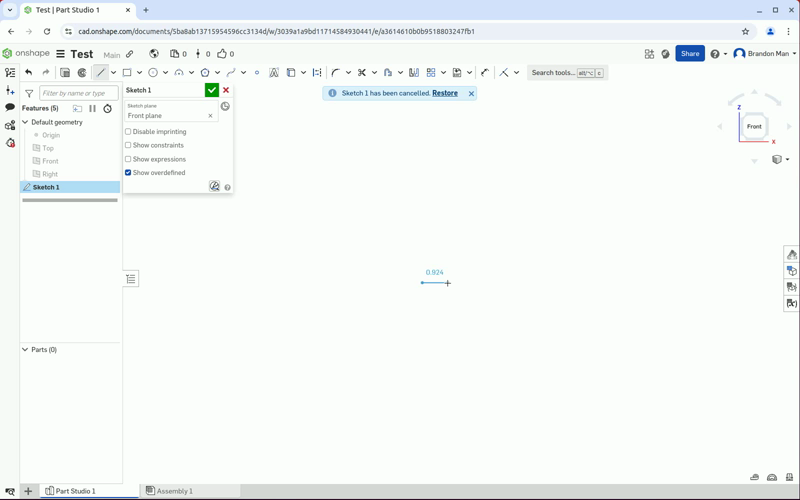
scroll(6)
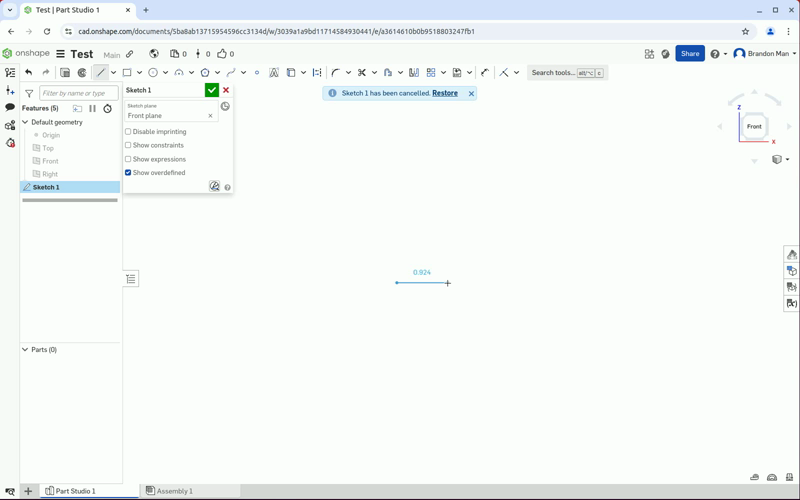
click(447, 282)
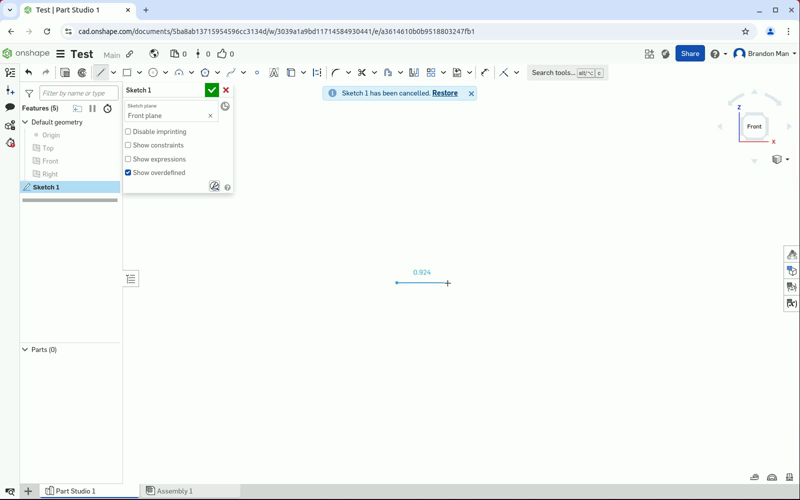
scroll(-6)
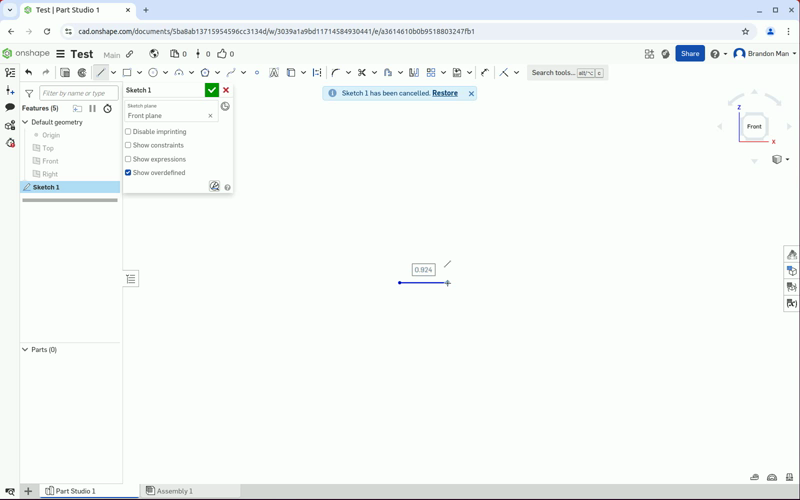
scroll(-6)
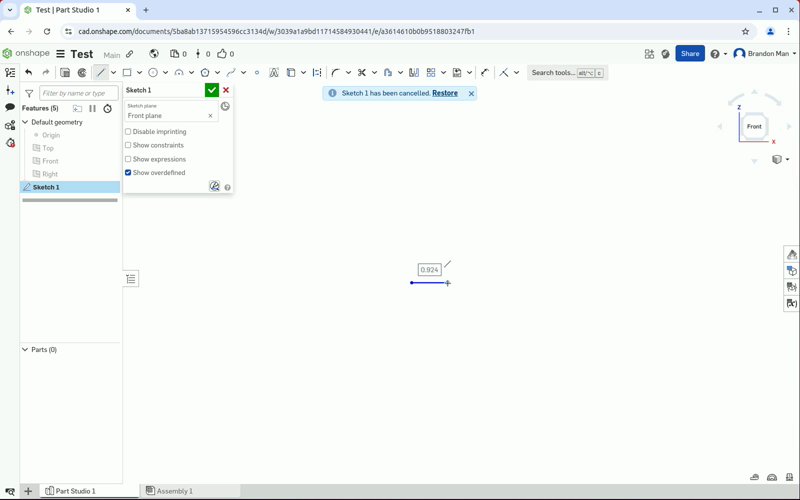
scroll(-6)
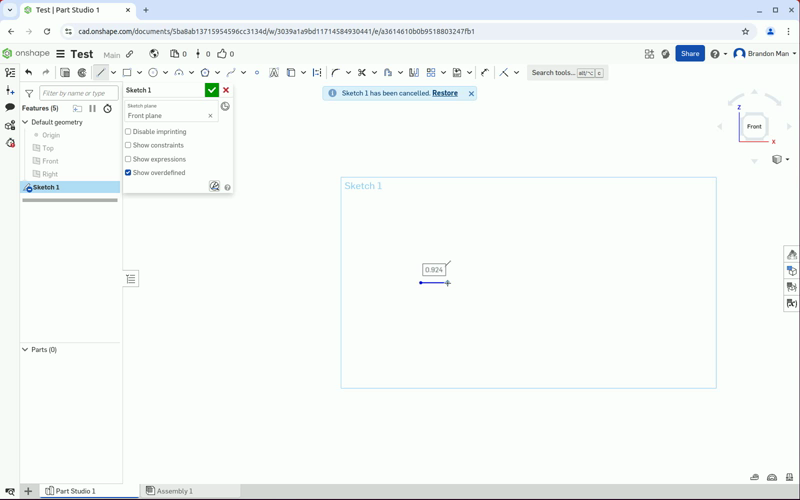
scroll(-6)
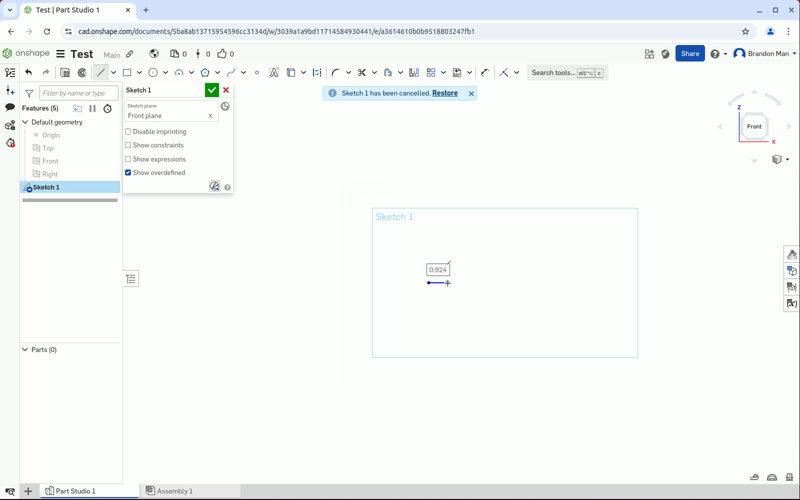
scroll(-6)
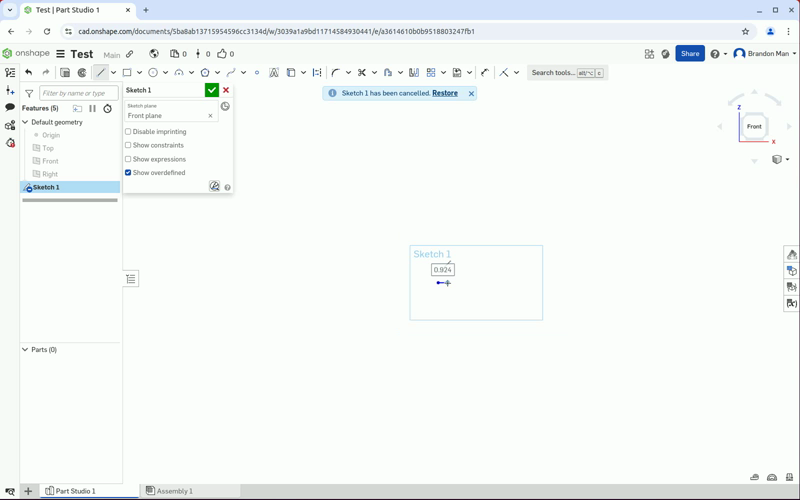
scroll(-6)
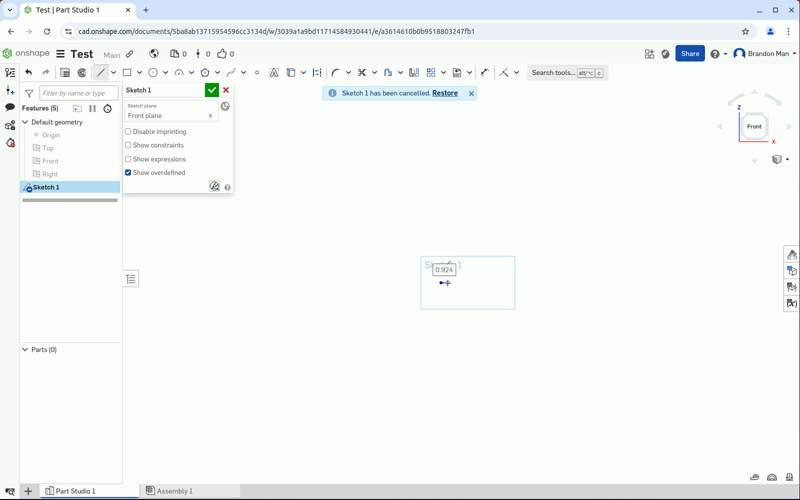
scroll(-6)
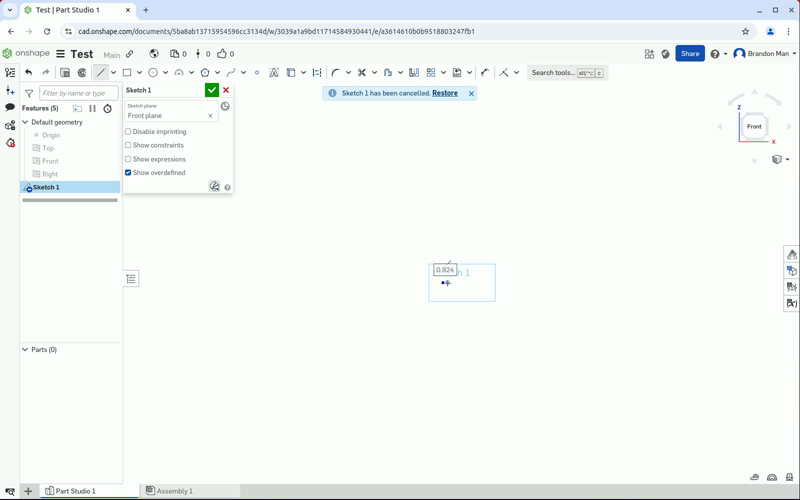
key_up(shift)
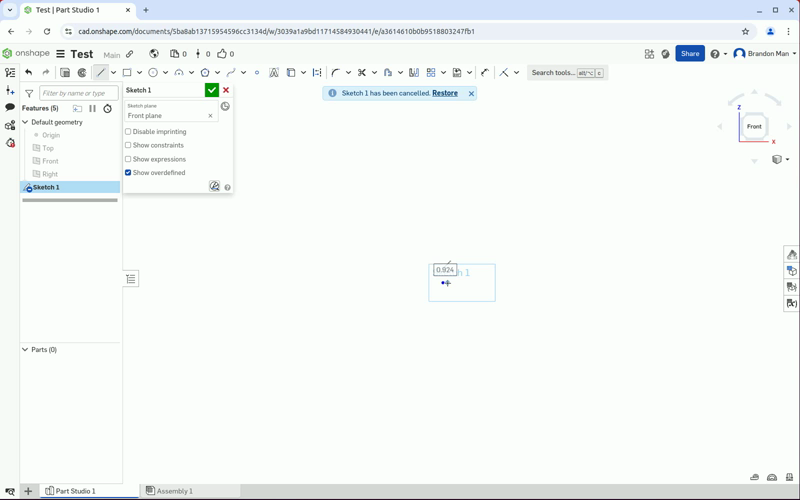
key_down(shift)
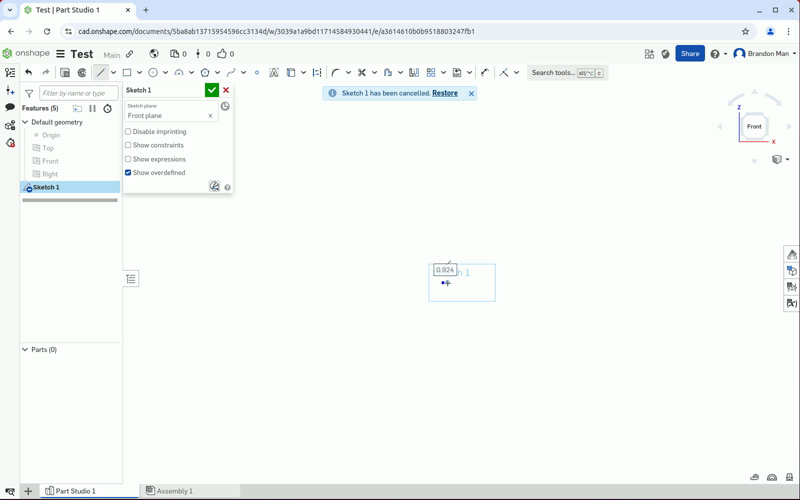
mouse_move(477, 282)
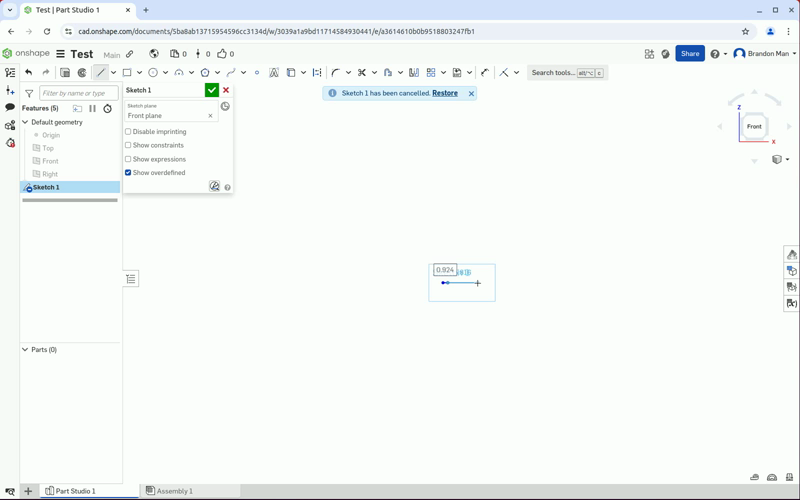
mouse_move(461, 282)
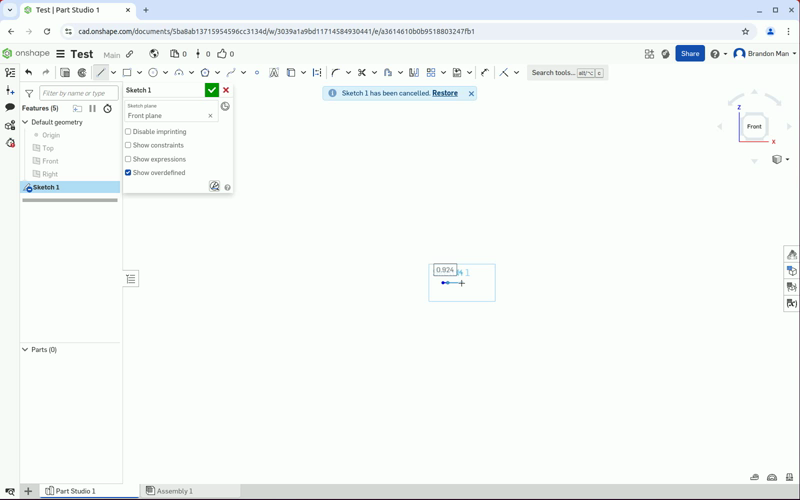
click(461, 282)
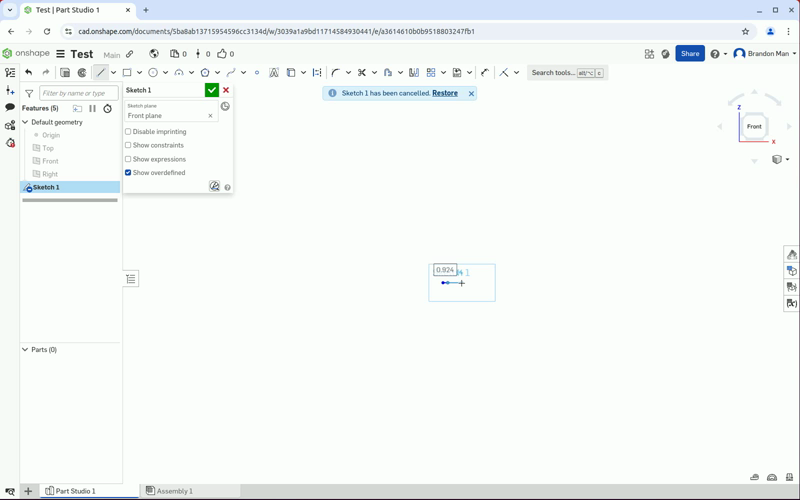
key_up(shift)
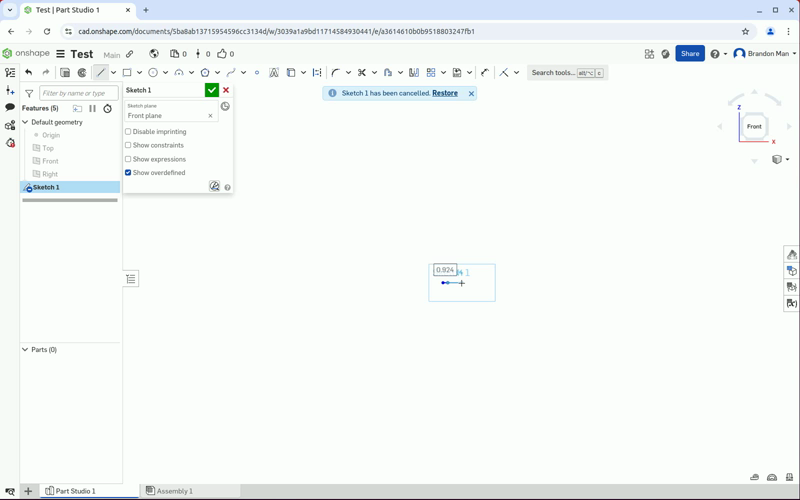
key_down(shift)
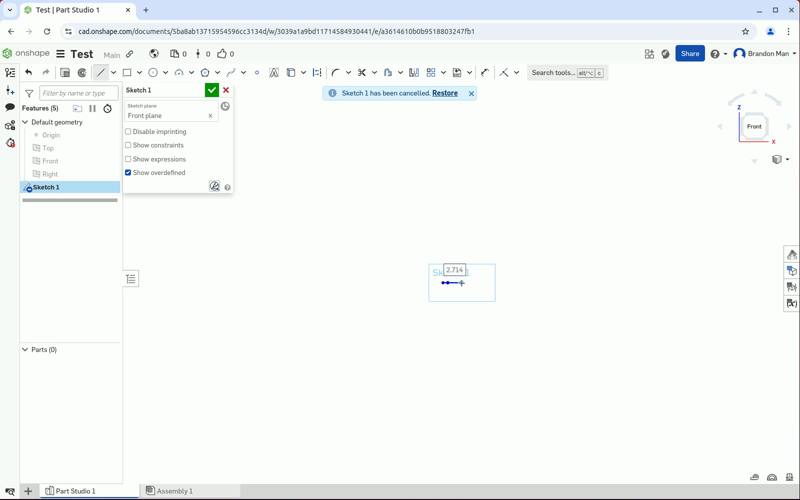
mouse_move(492, 282)
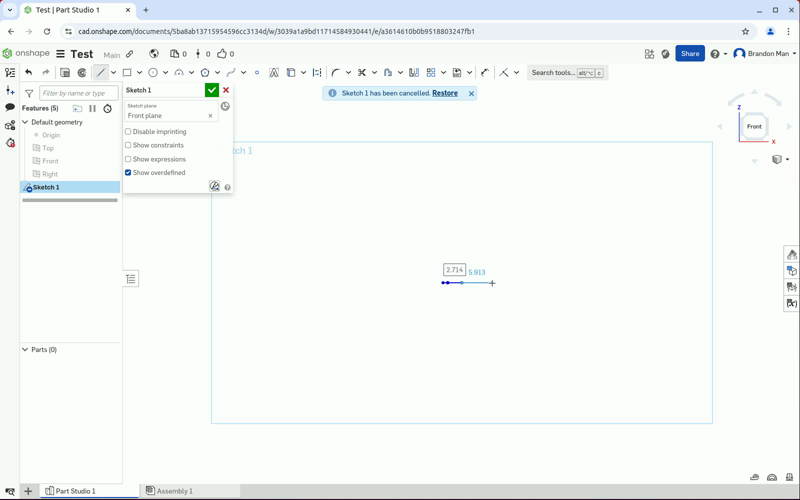
mouse_move(461, 245)
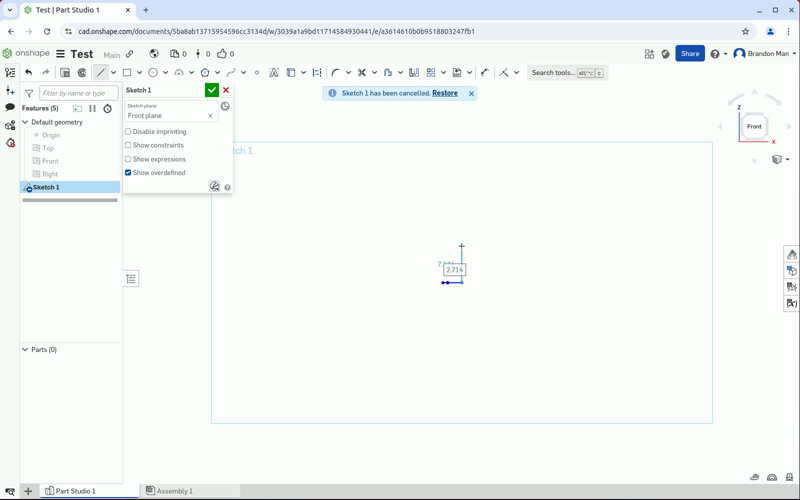
click(461, 245)
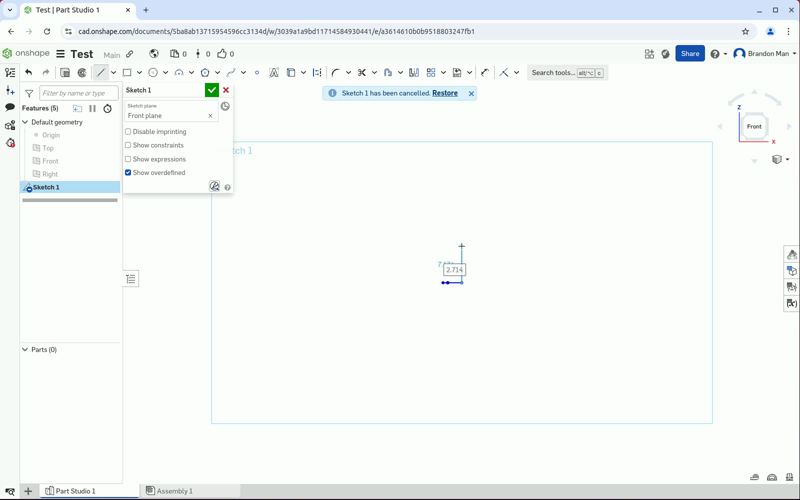
key_up(shift)
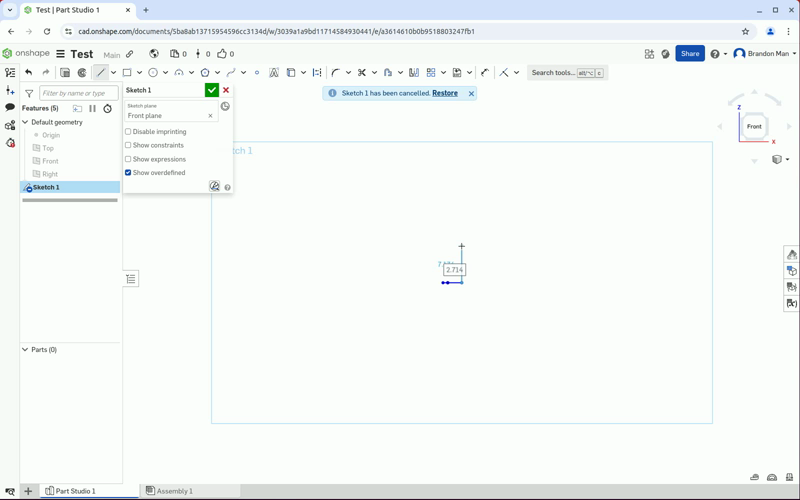
key_down(shift)
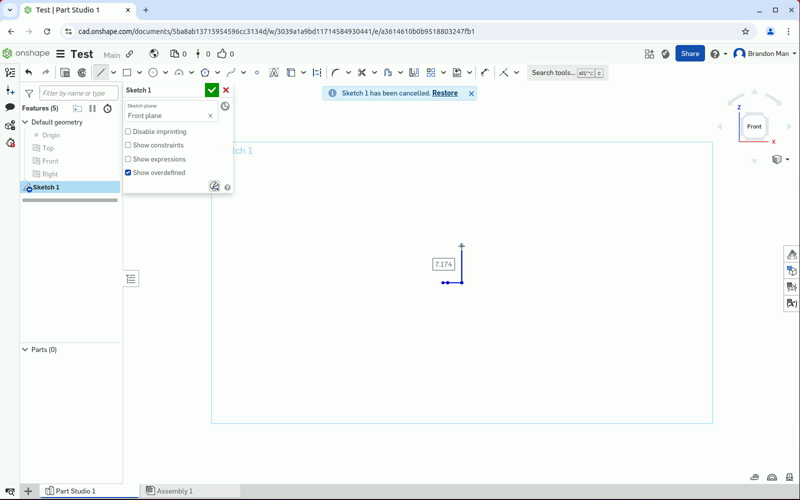
mouse_move(492, 245)
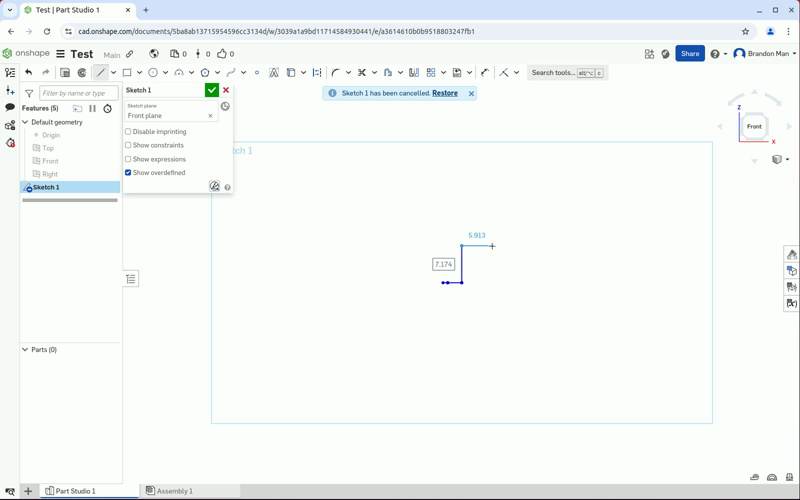
mouse_move(443, 245)
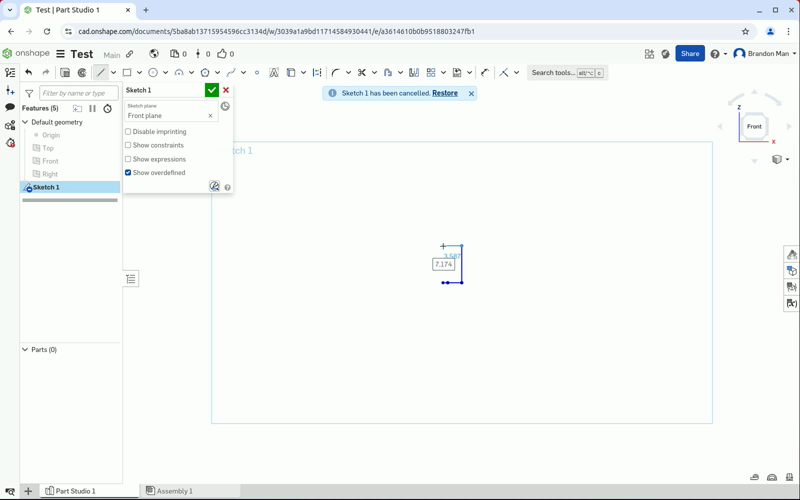
click(443, 245)
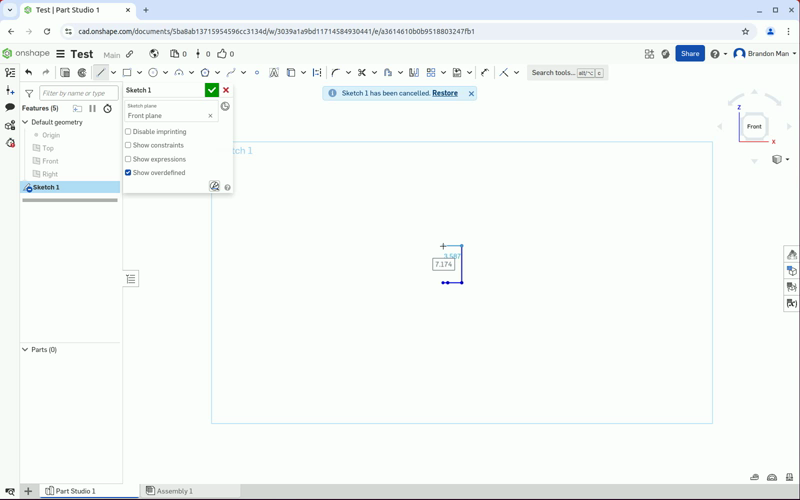
key_up(shift)
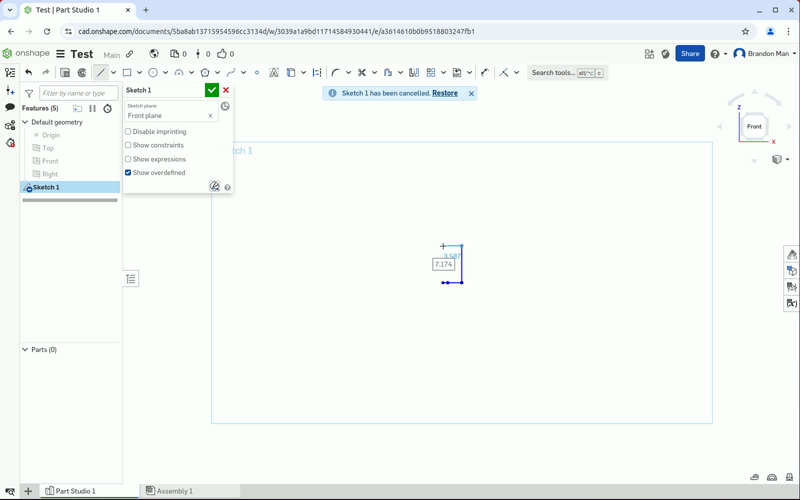
mouse_move(473, 245)
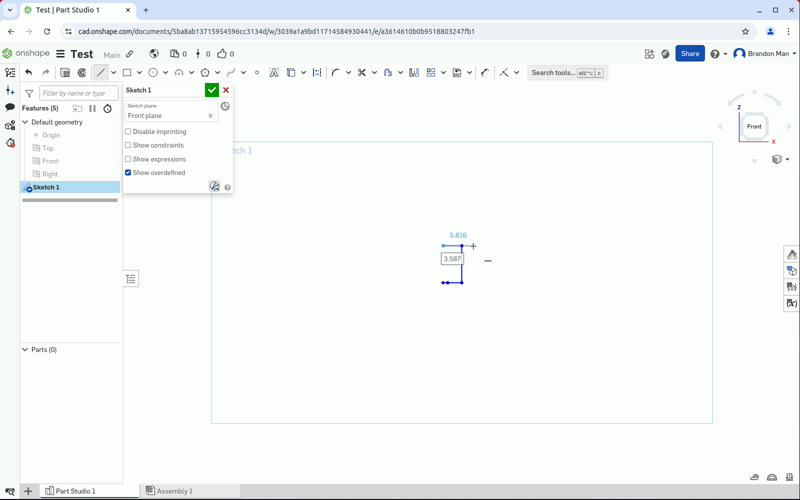
key_down(shift)
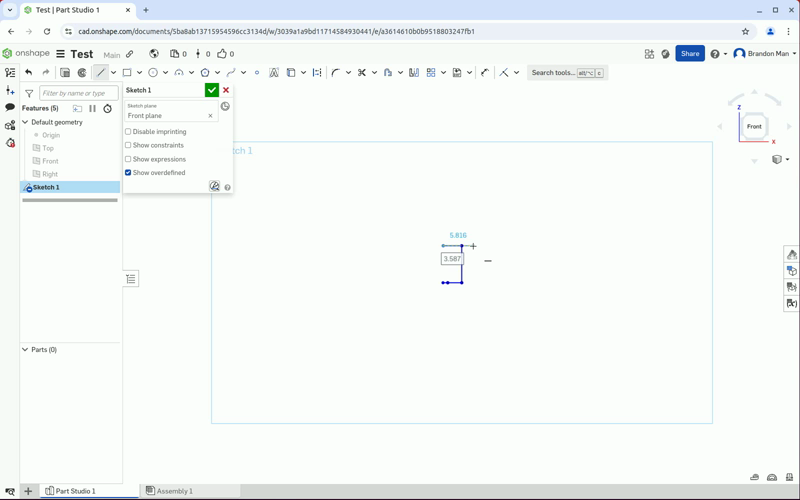
mouse_move(443, 282)
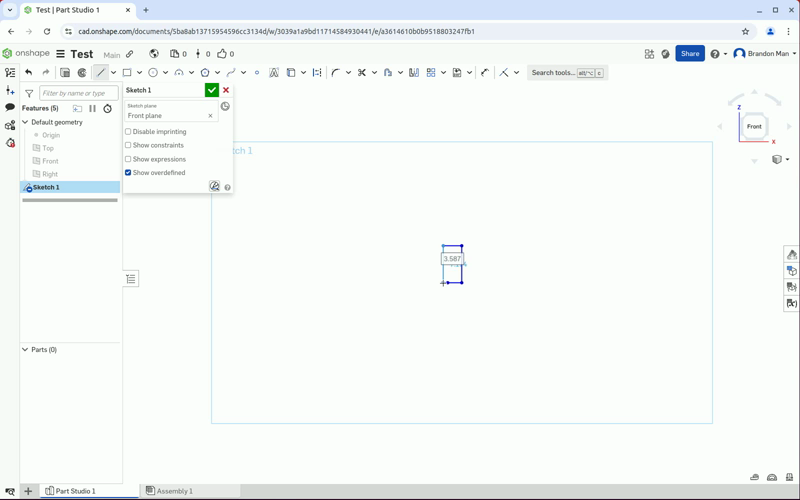
key_up(shift)
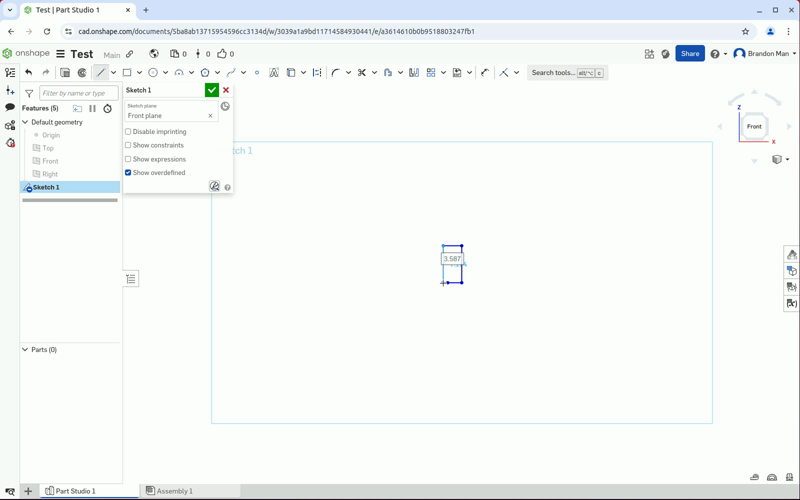
click(443, 282)
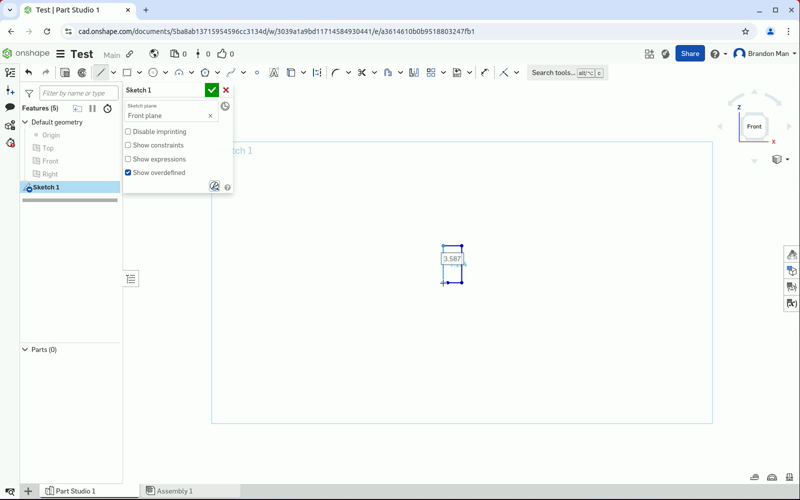
key(esc)
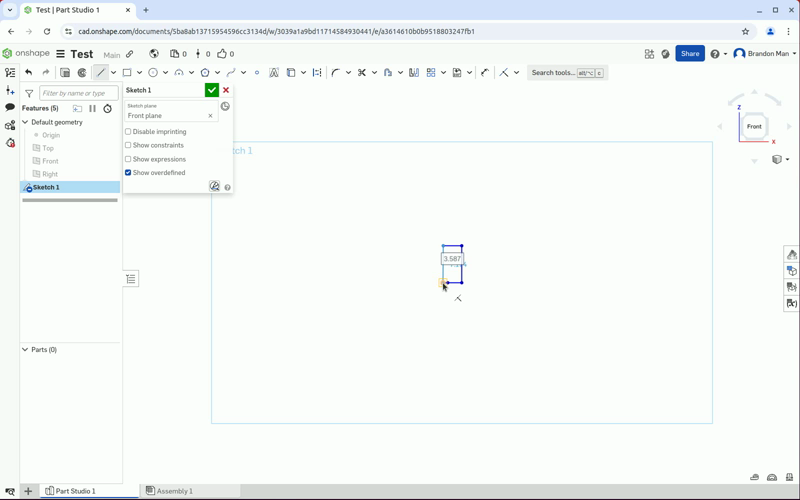
mouse_move(449, 270)
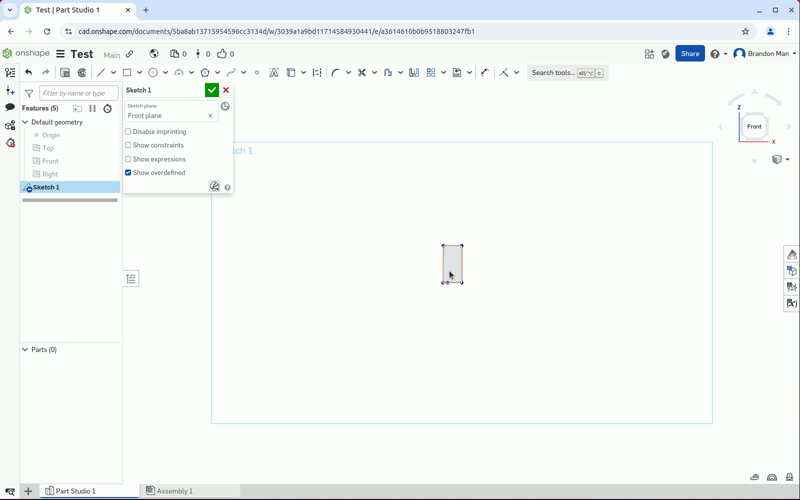
scroll(6)
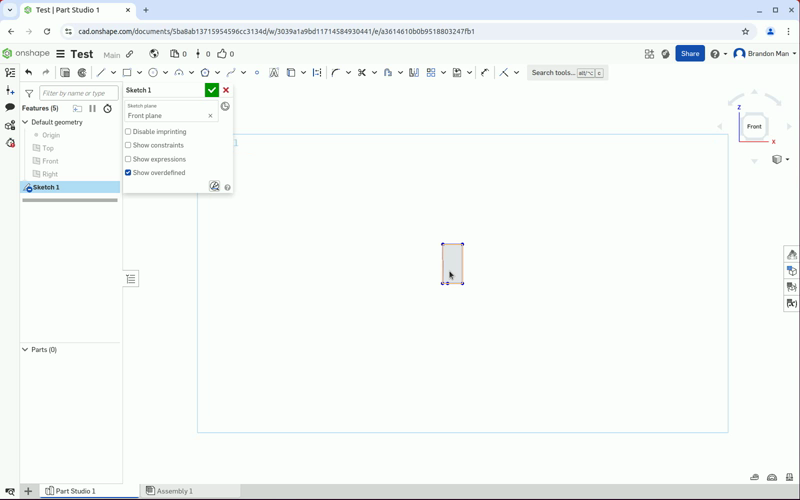
scroll(6)
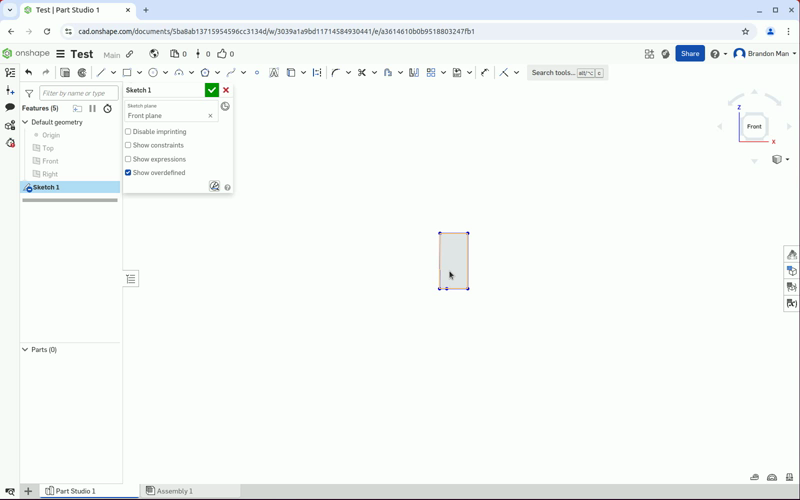
scroll(6)
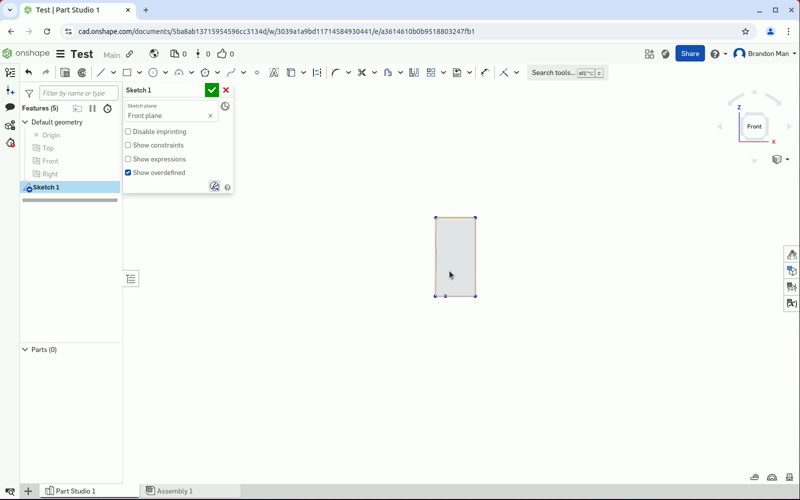
scroll(6)
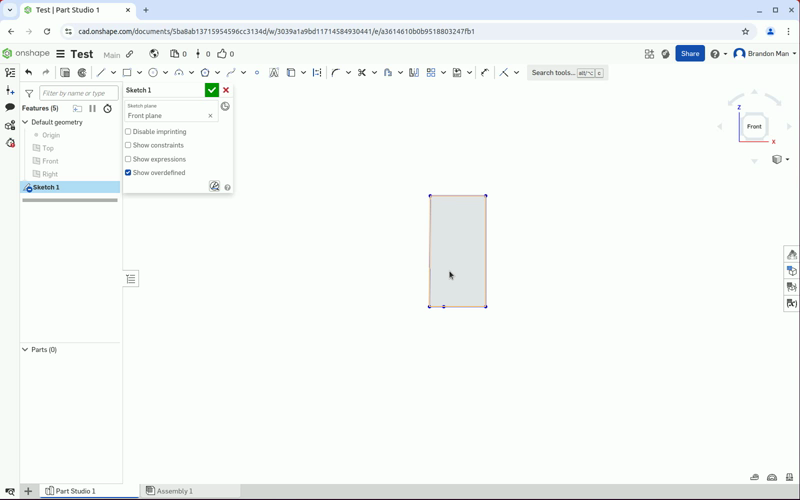
scroll(6)
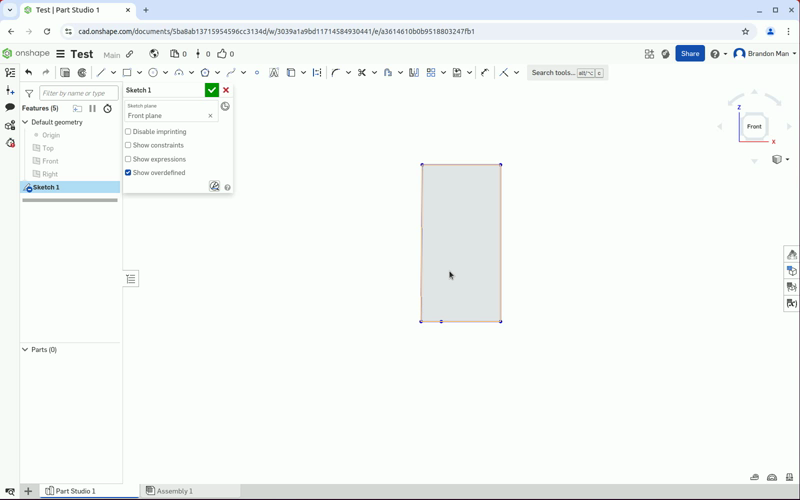
scroll(6)
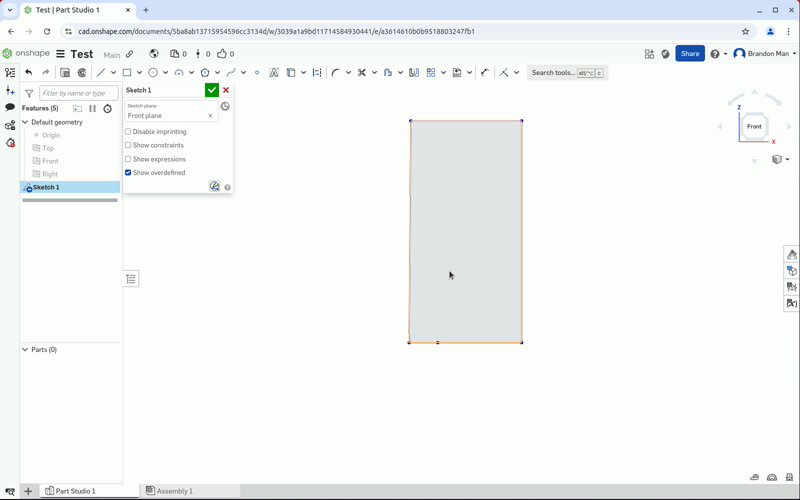
scroll(6)
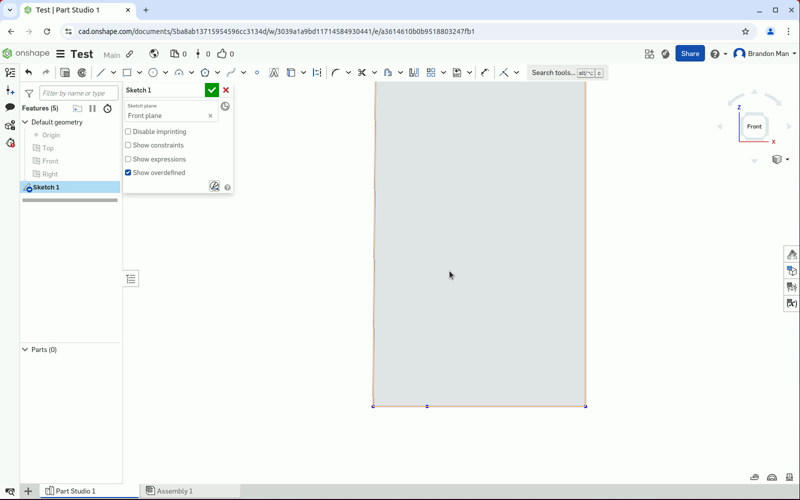
click(449, 270)
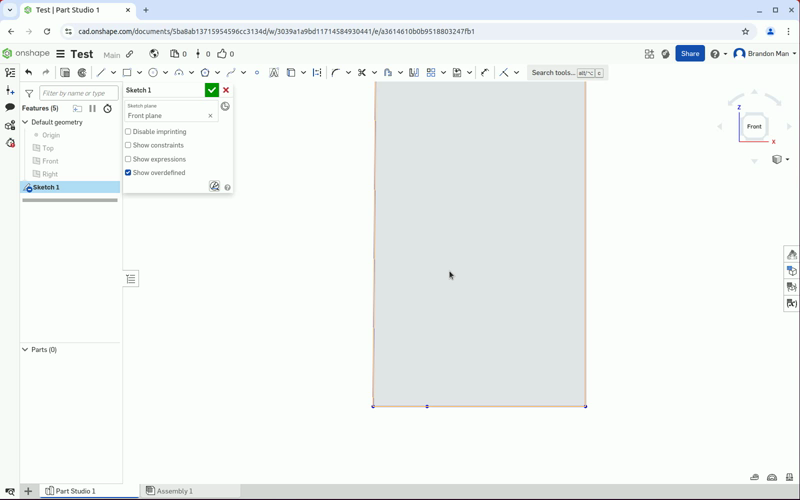
scroll(-6)
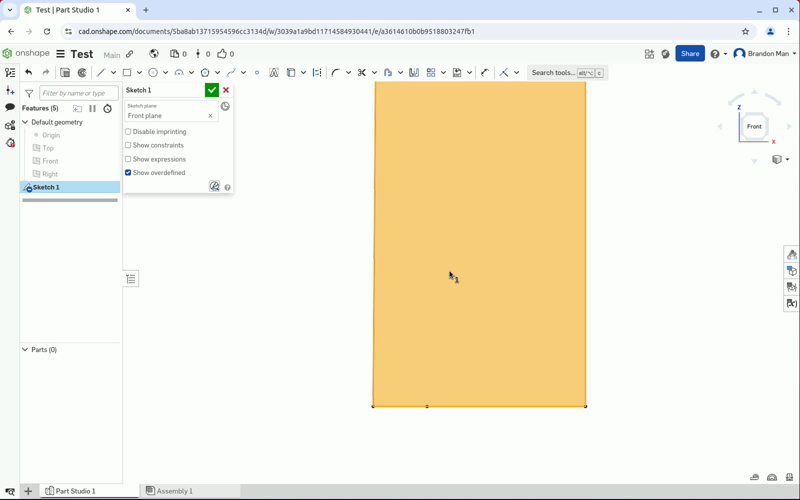
scroll(-6)
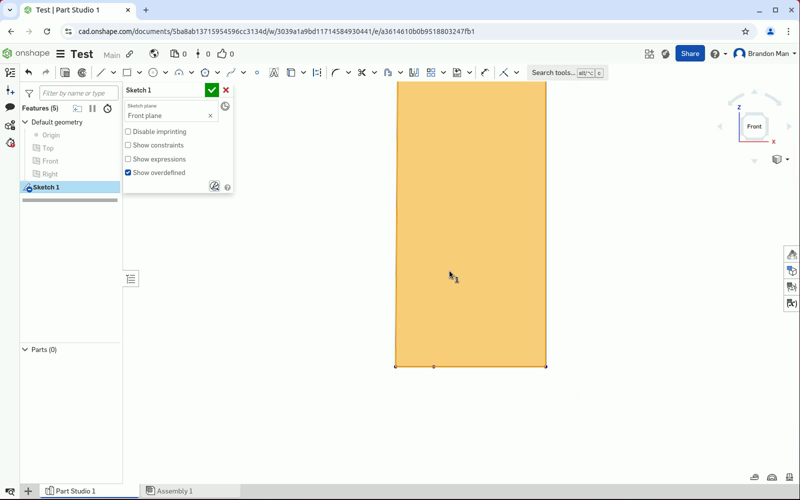
scroll(-6)
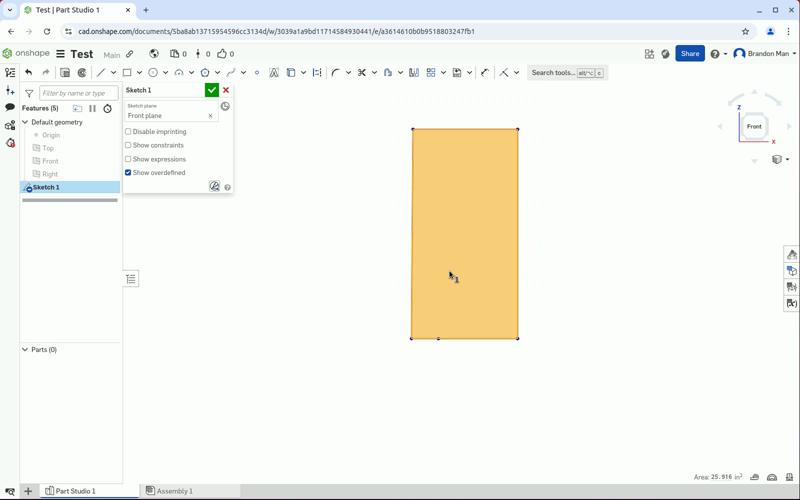
scroll(-6)
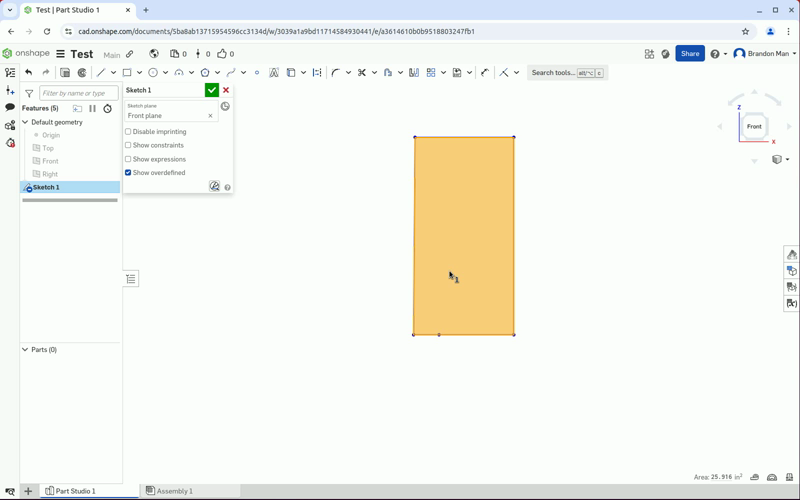
scroll(-6)
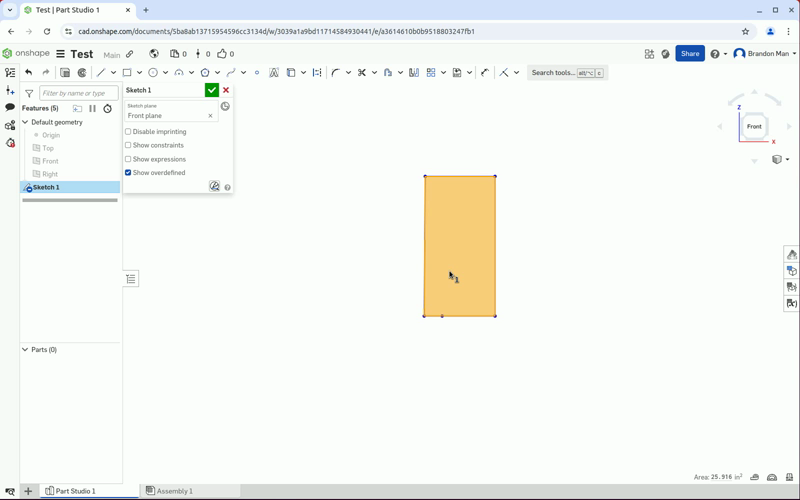
scroll(-6)
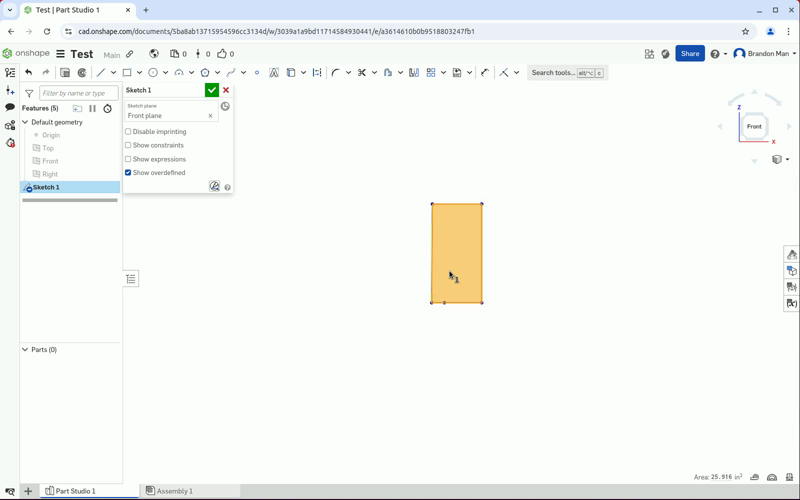
scroll(-6)
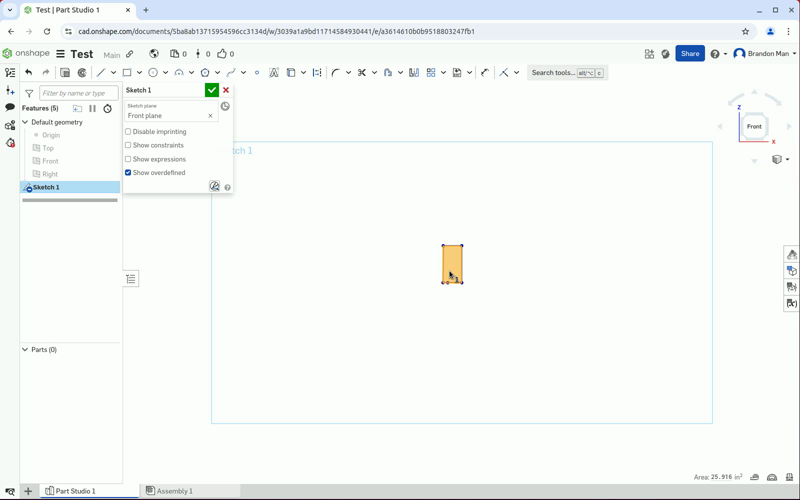
mouse_move(73, 352)
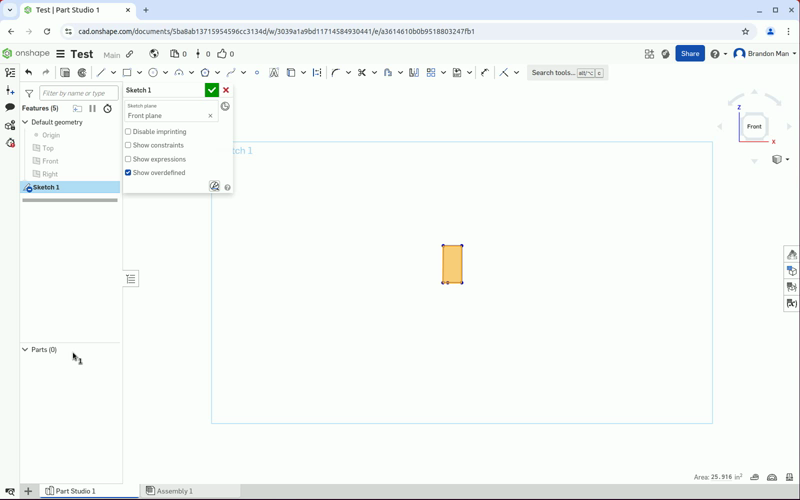
key(shift+y)
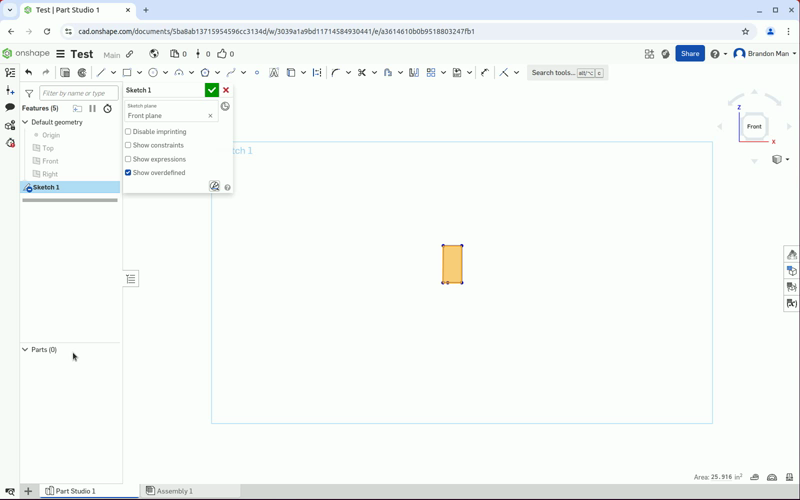
key(shift+e)
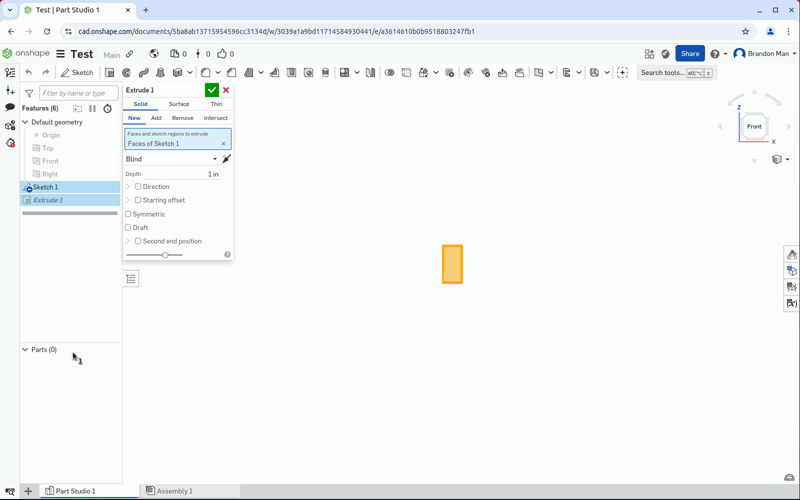
mouse_move(143, 106)
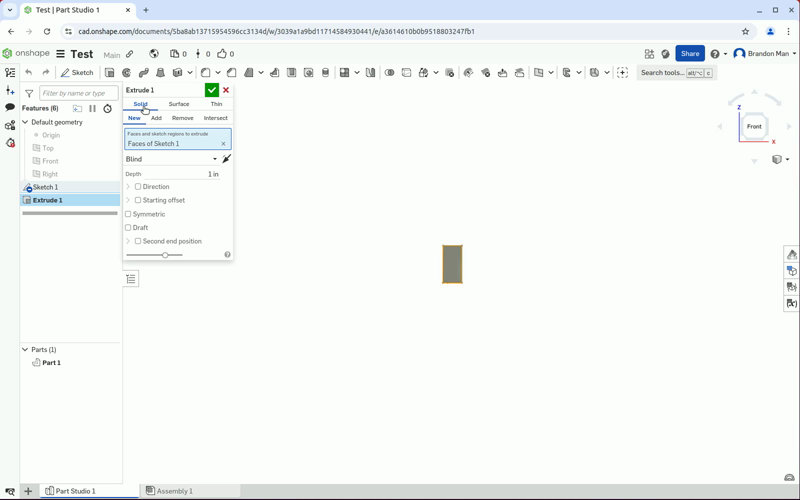
click(143, 106)
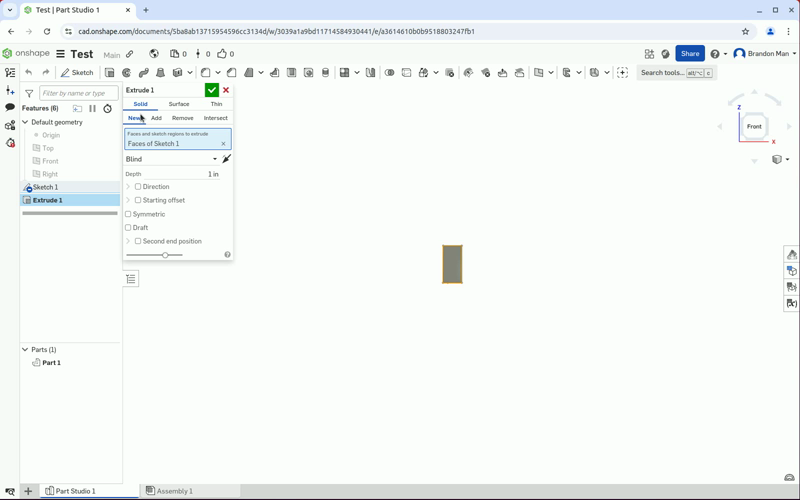
mouse_move(137, 120)
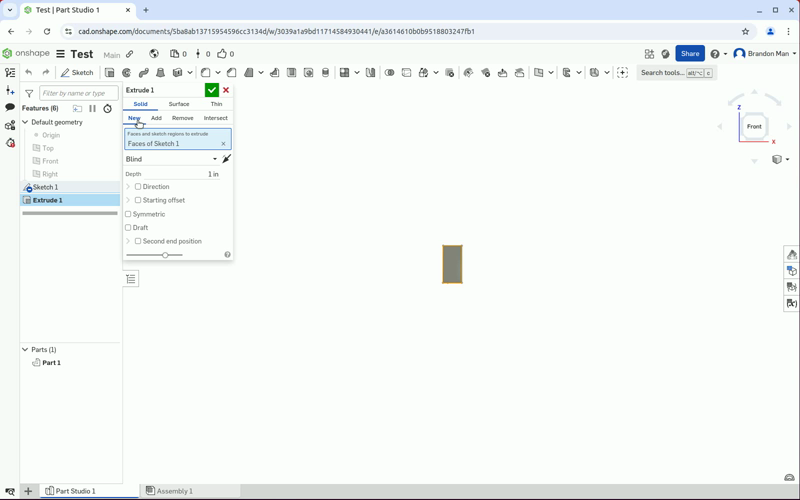
click(137, 120)
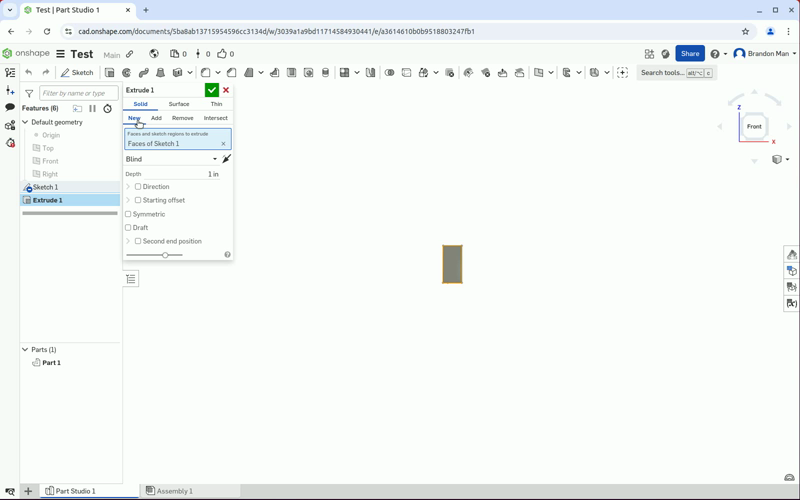
key(tab, 4)
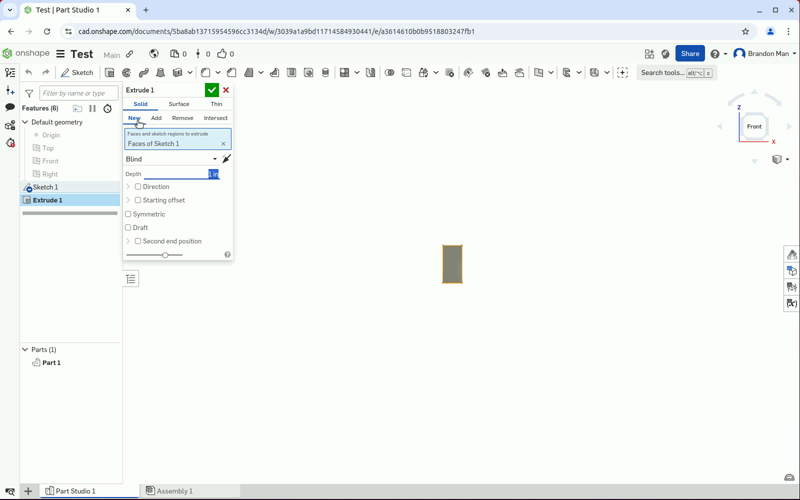
text(23.108)
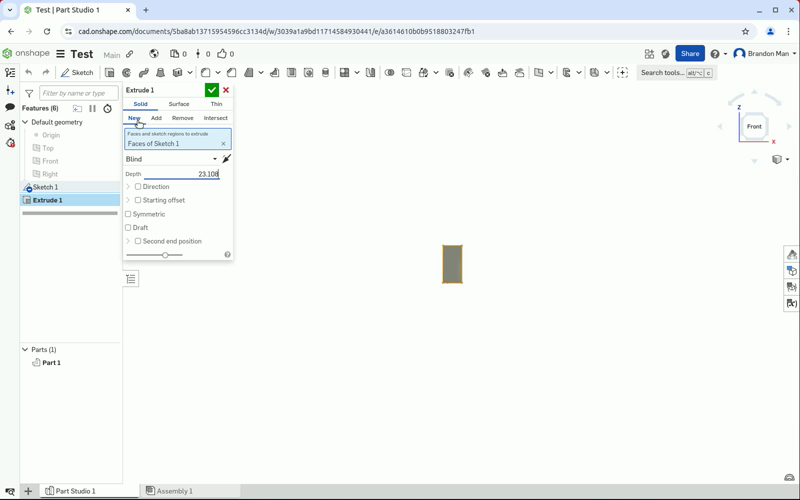
key(enter)
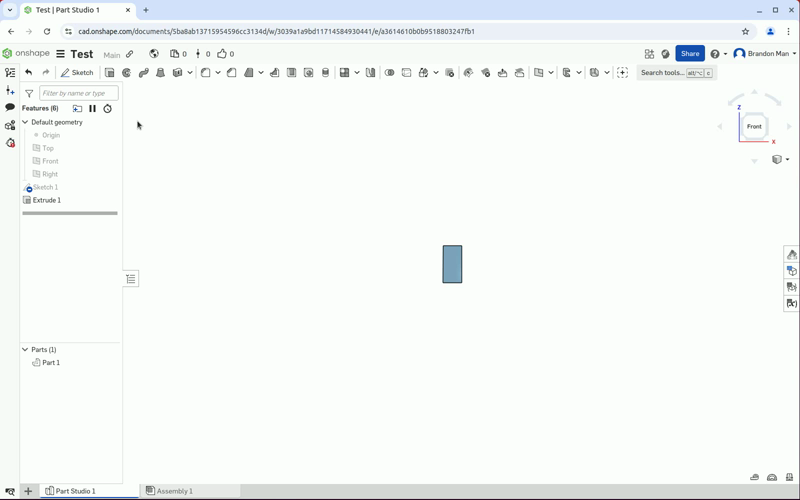
key(shift+h)
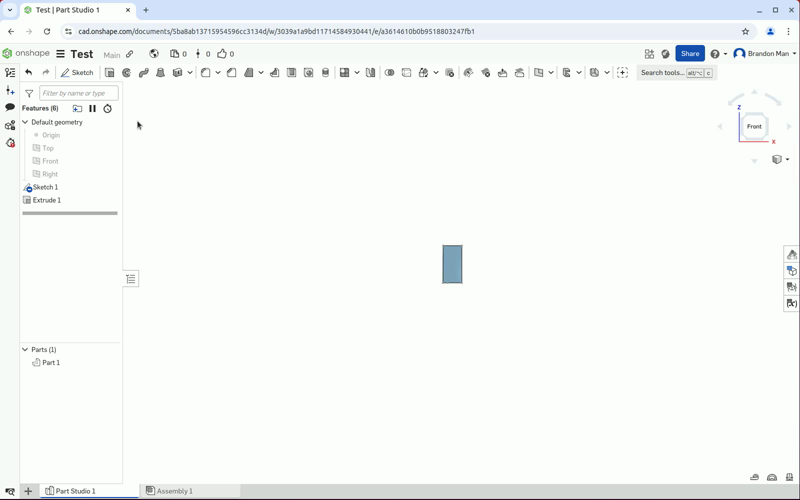
key(shift+h)
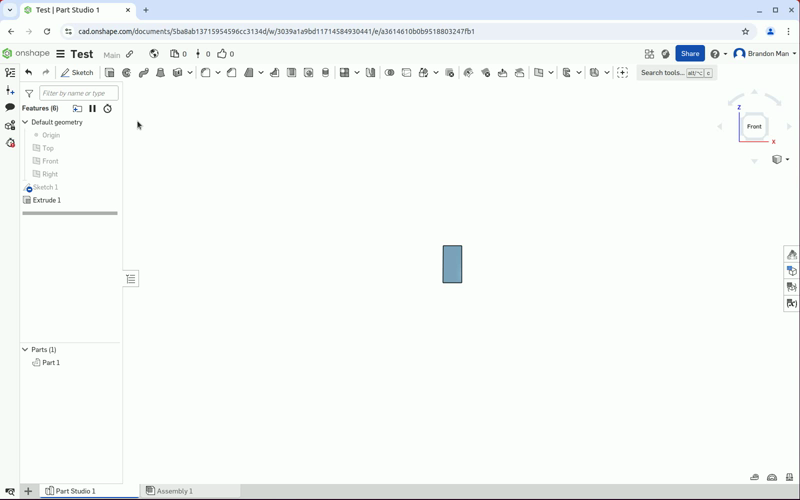
mouse_move(73, 189)
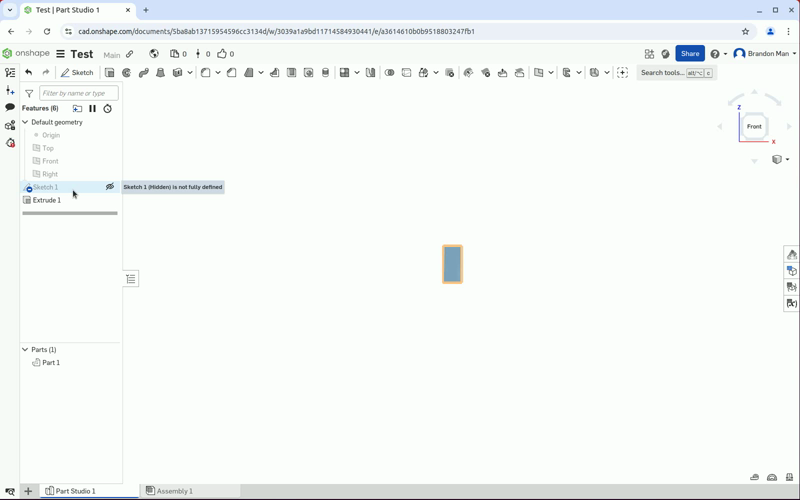
click(73, 189)
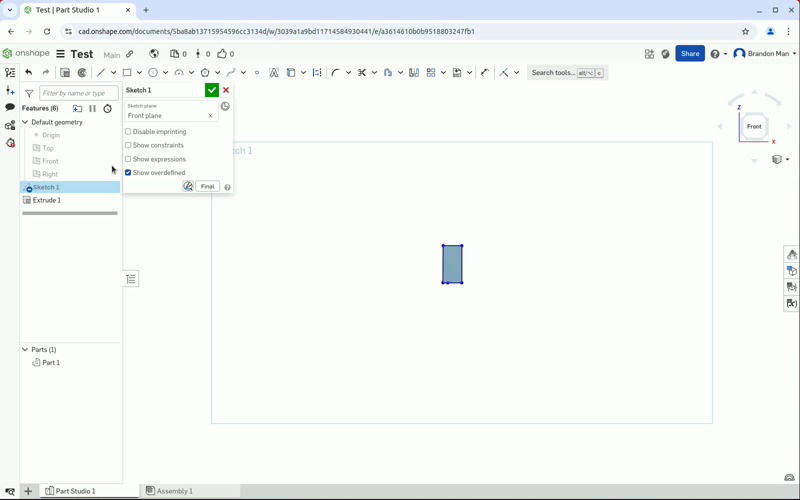
mouse_move(229, 92)
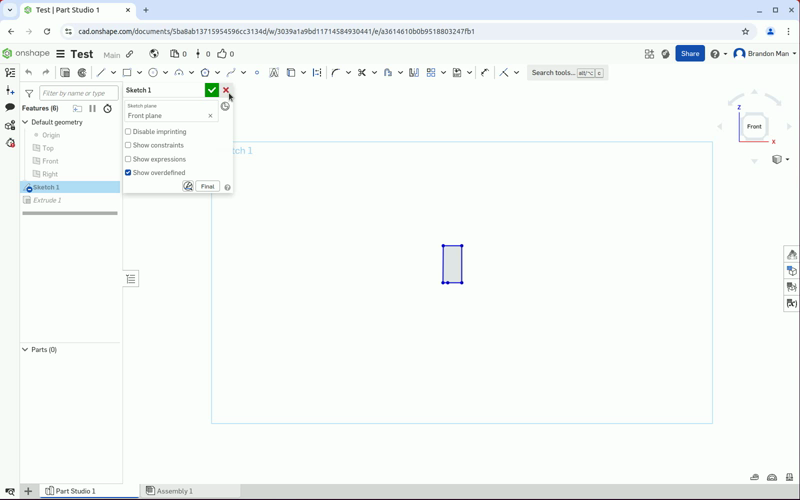
click(229, 92)
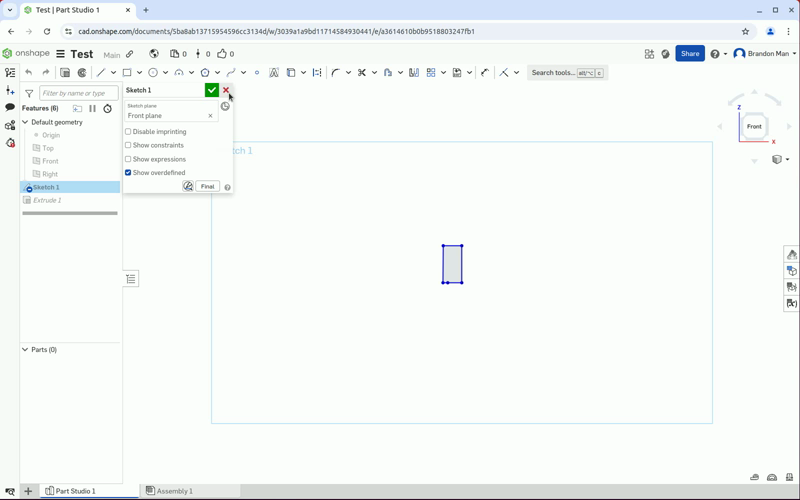
key(shift+s)
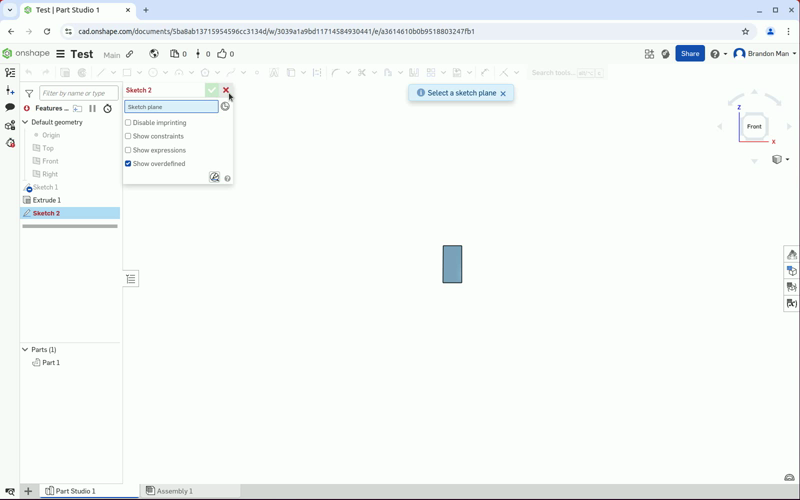
mouse_move(73, 163)
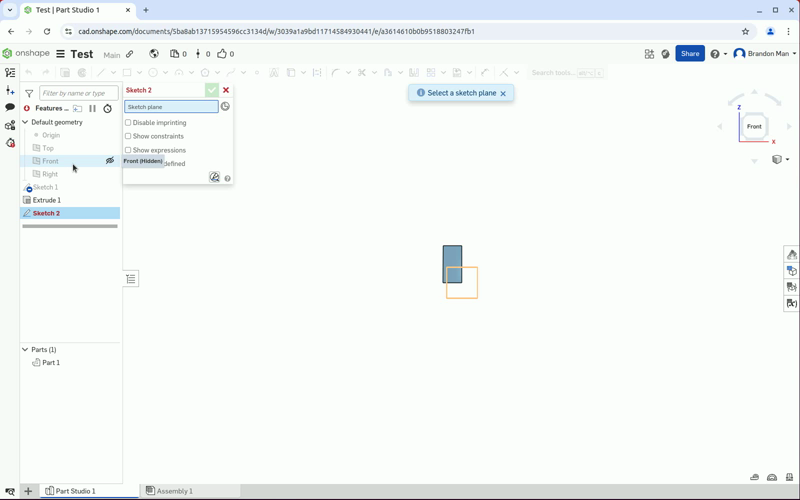
click(73, 163)
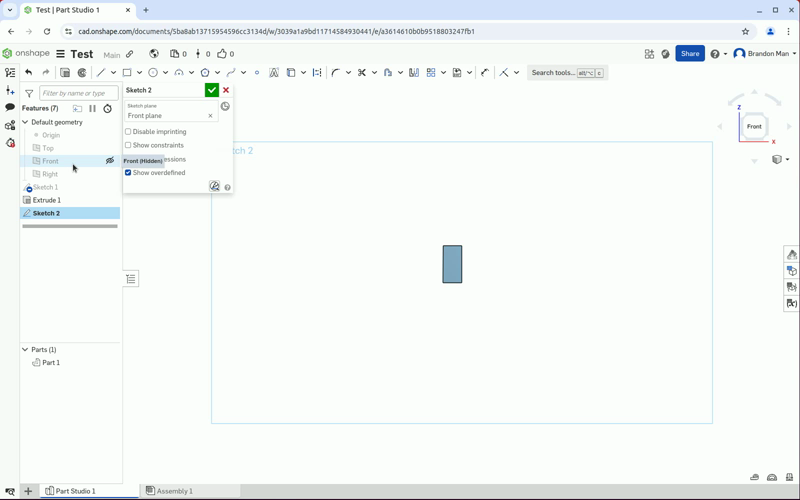
mouse_move(73, 352)
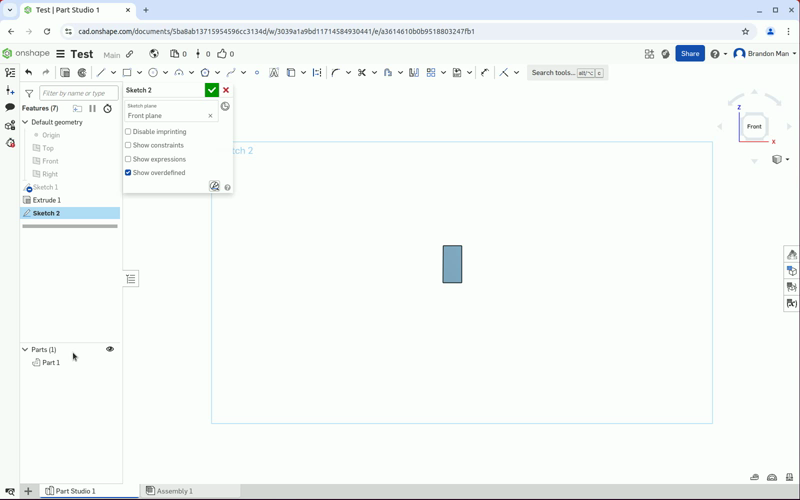
key(y)
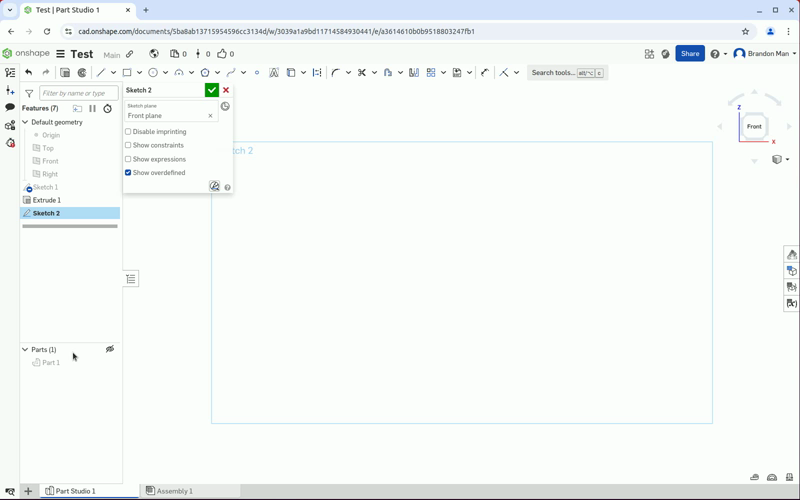
key(l)
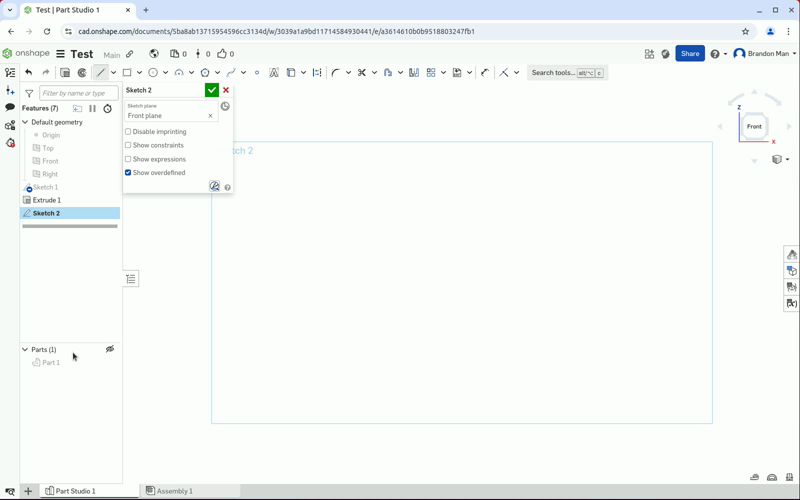
key_down(shift)
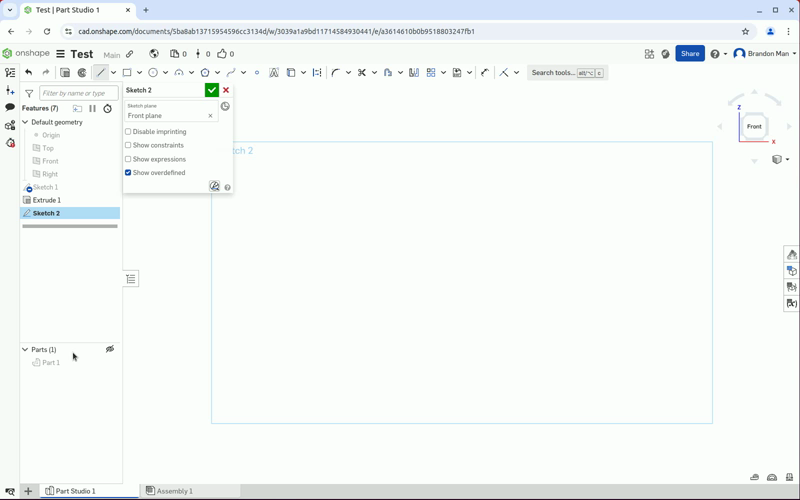
mouse_move(460, 282)
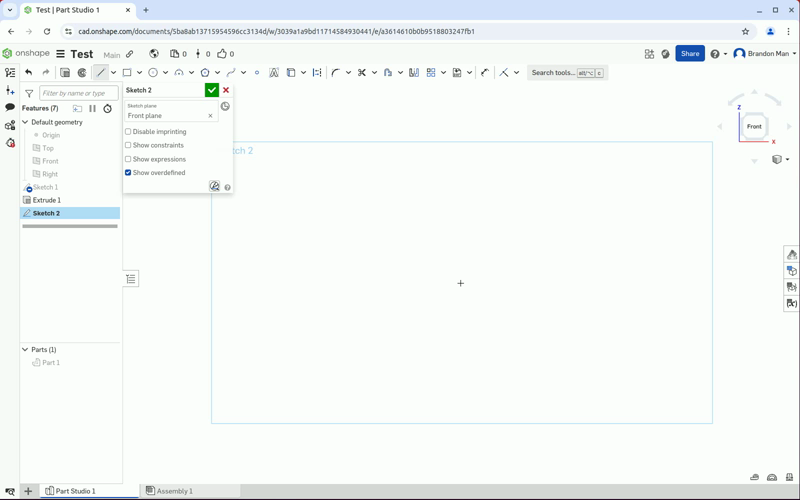
click(460, 282)
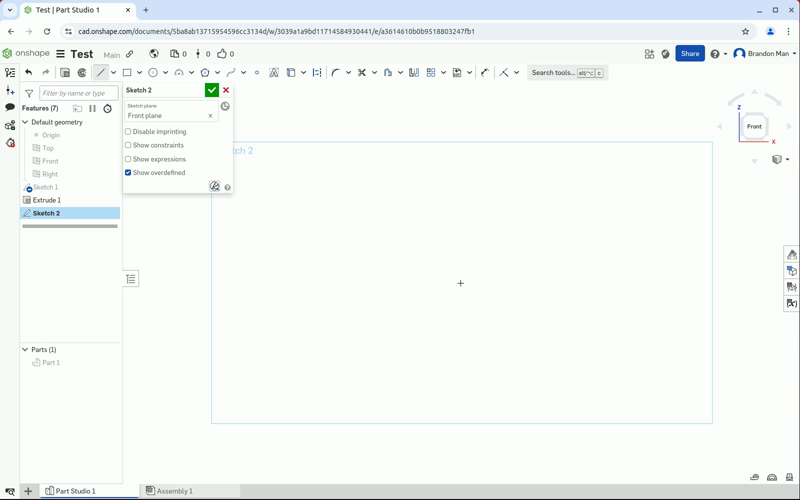
key_up(shift)
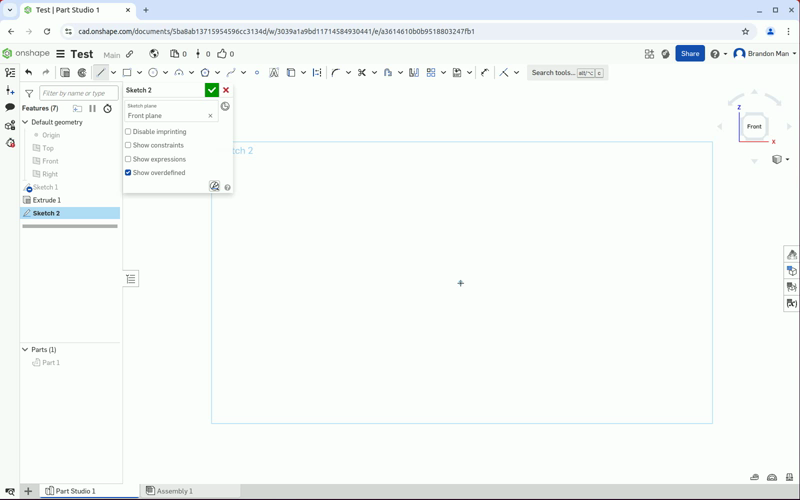
key_down(shift)
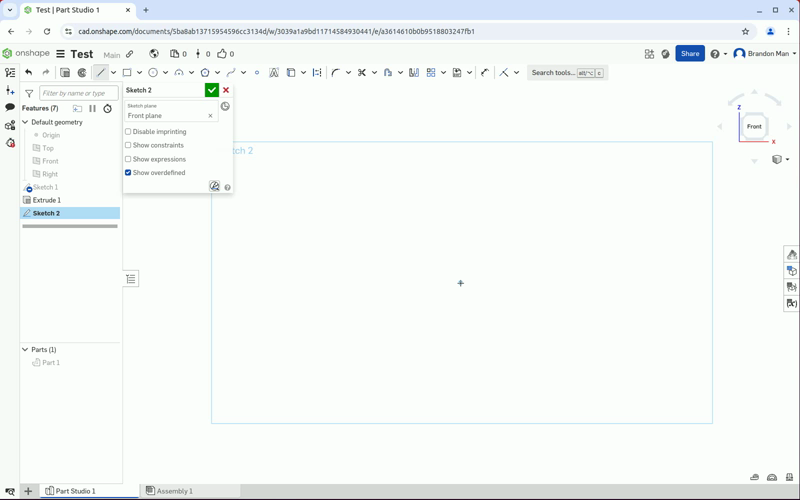
mouse_move(490, 282)
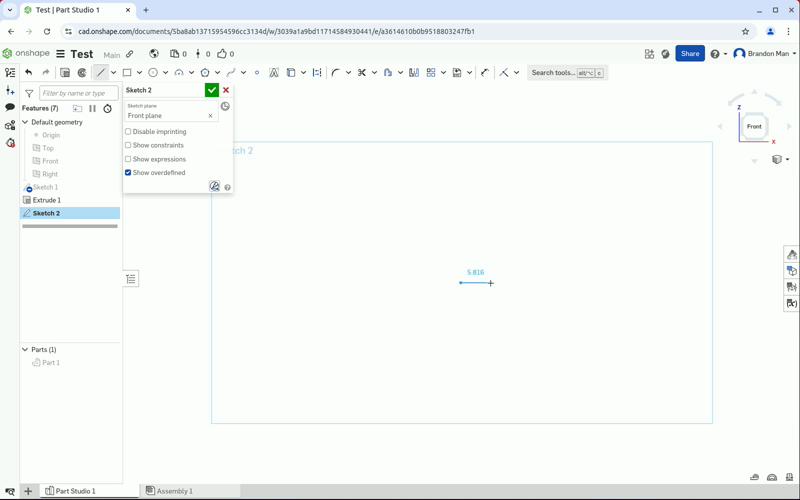
mouse_move(474, 282)
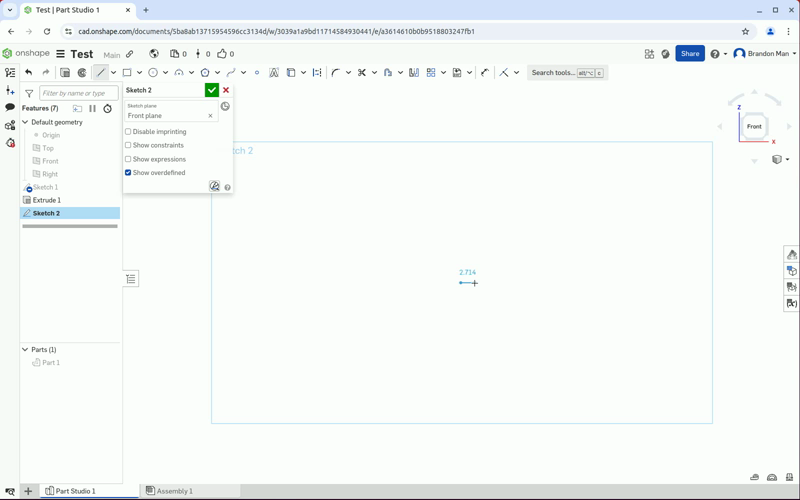
click(474, 282)
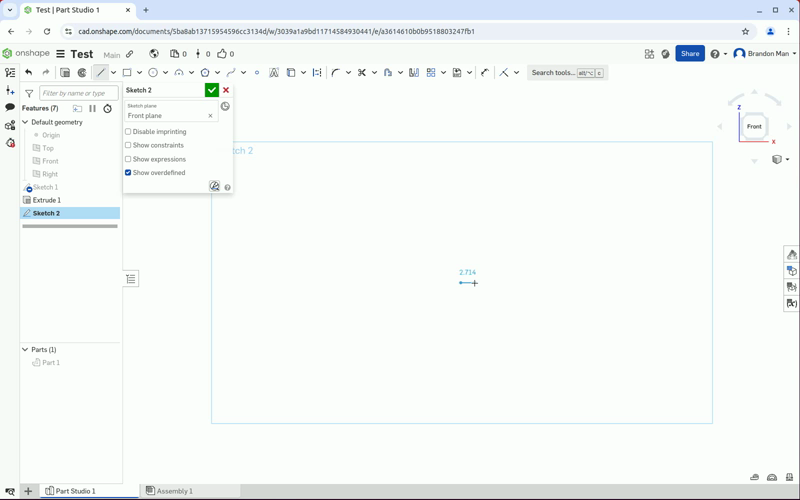
key_up(shift)
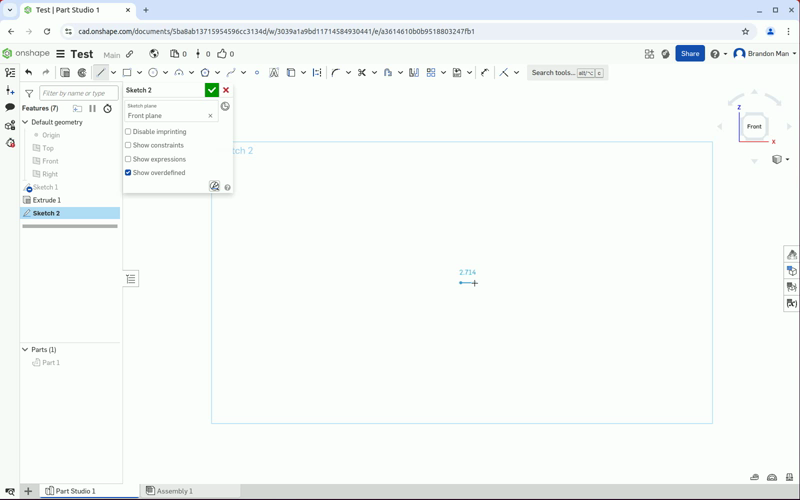
key_down(shift)
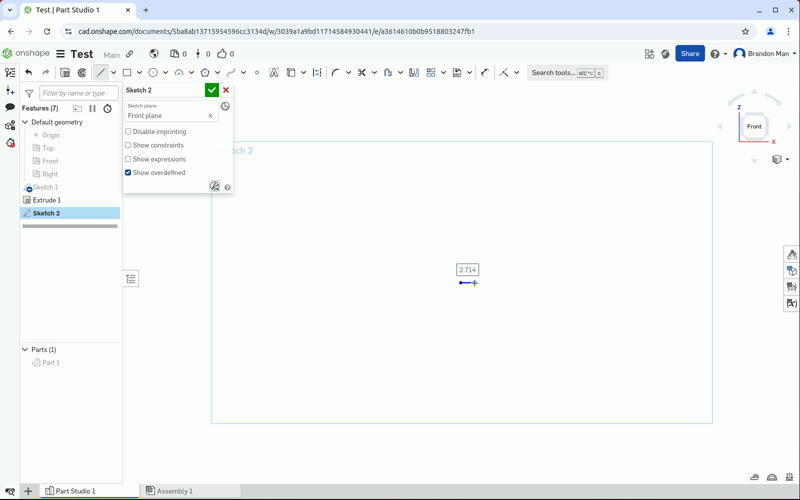
mouse_move(504, 282)
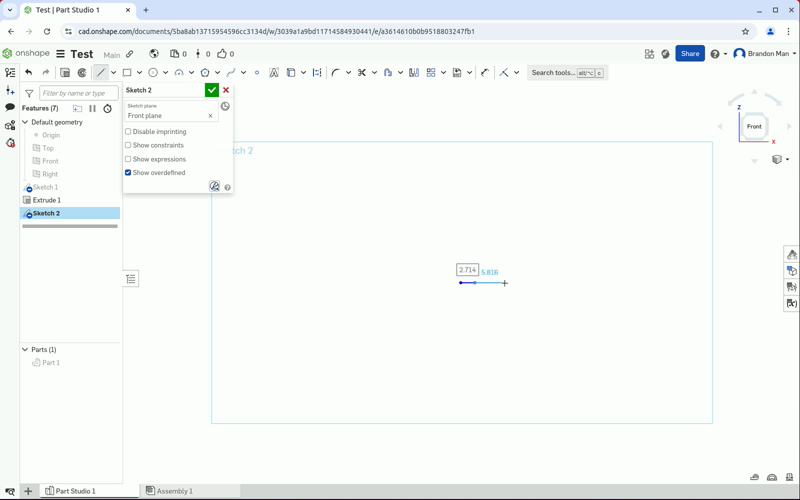
mouse_move(479, 282)
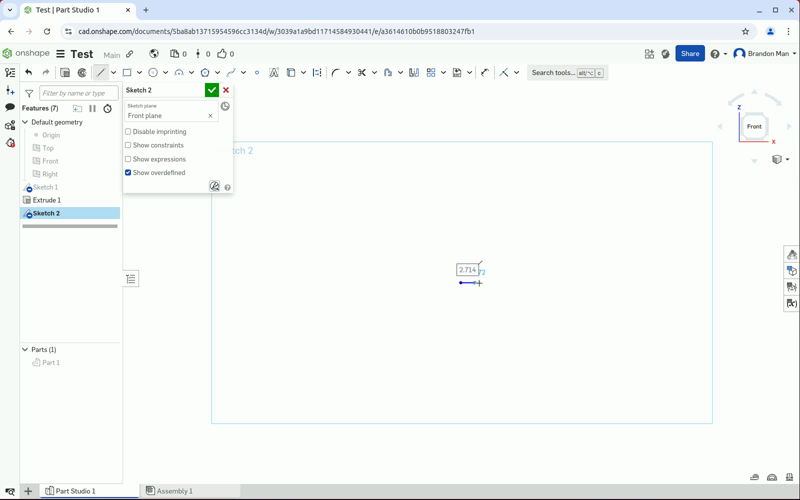
scroll(6)
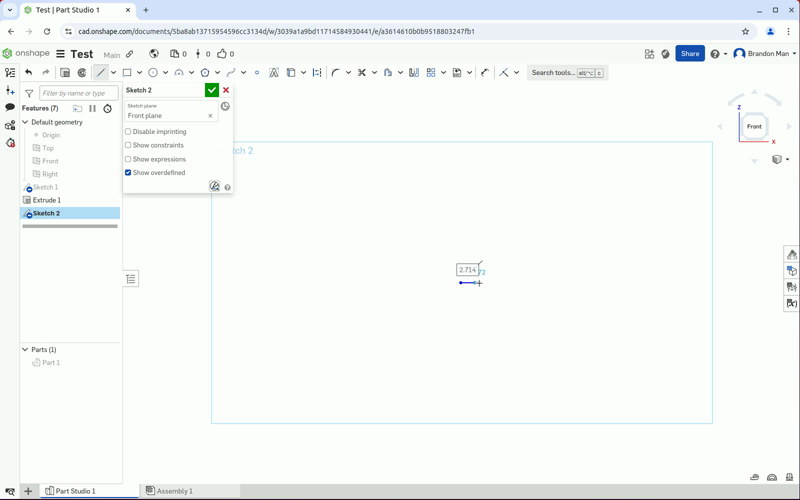
scroll(6)
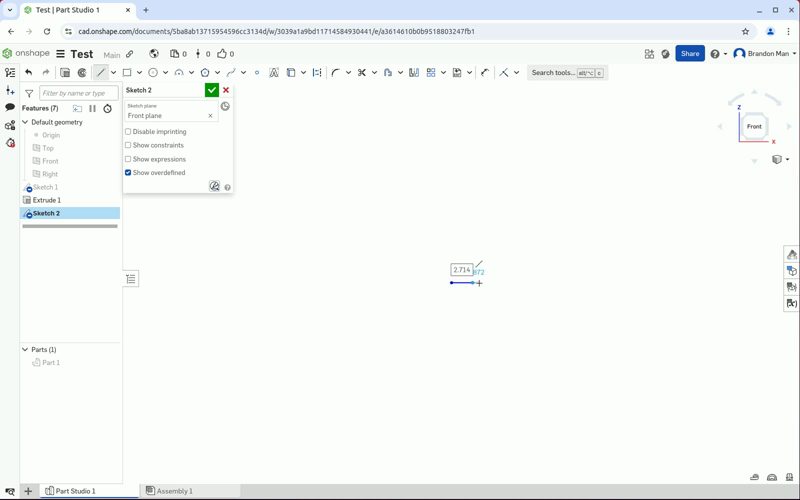
scroll(6)
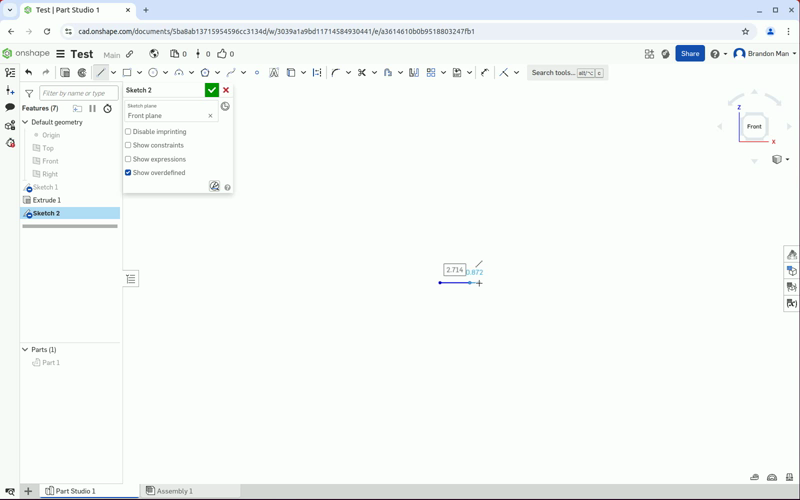
scroll(6)
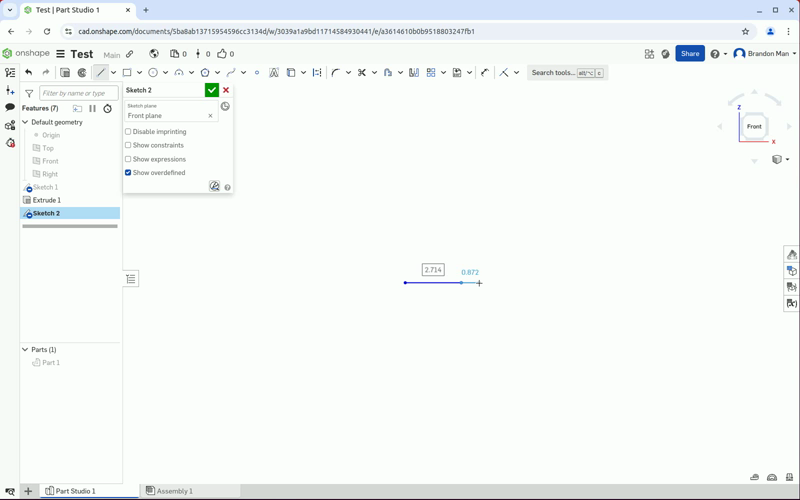
scroll(6)
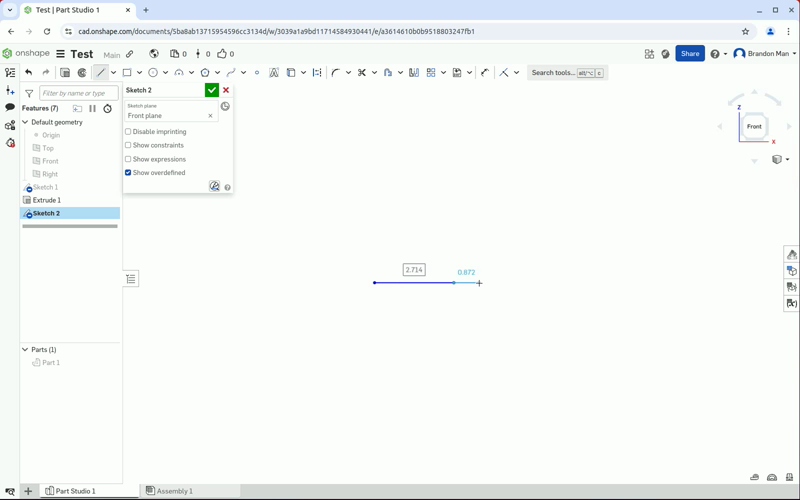
scroll(6)
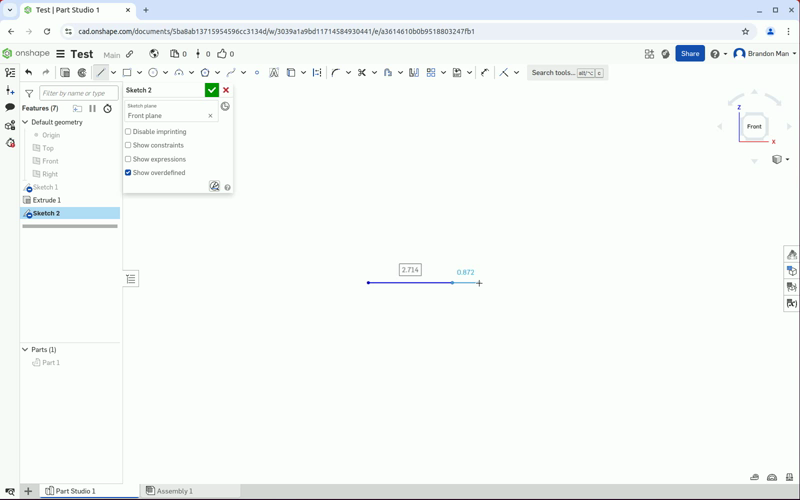
scroll(6)
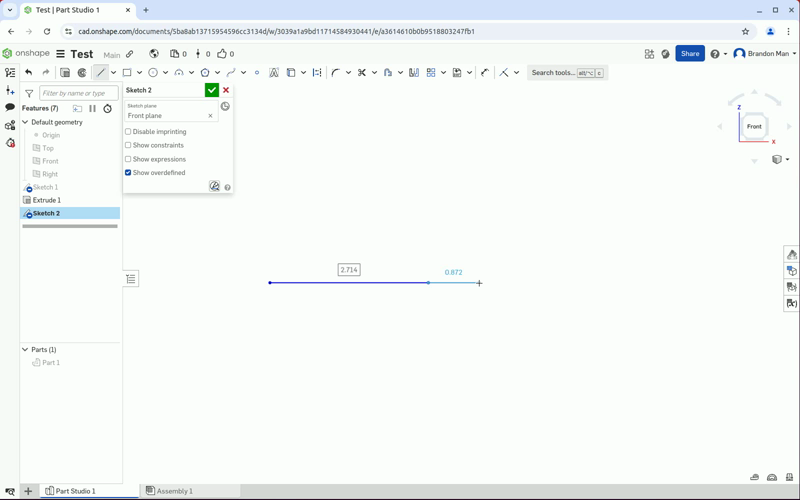
click(479, 282)
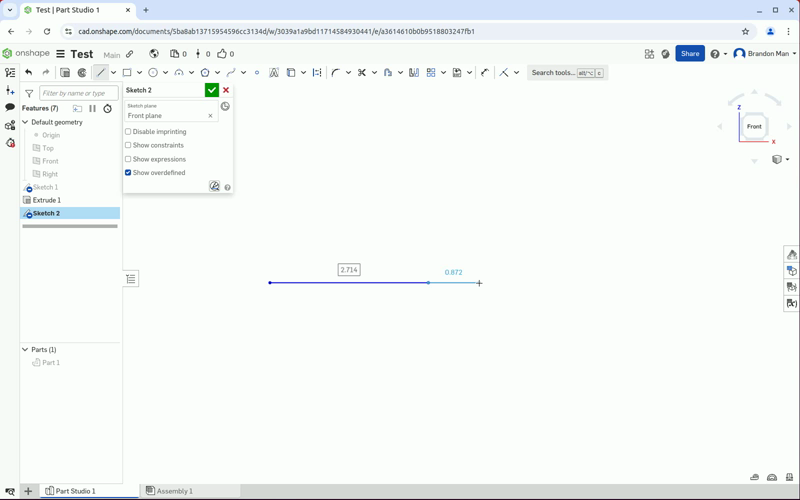
scroll(-6)
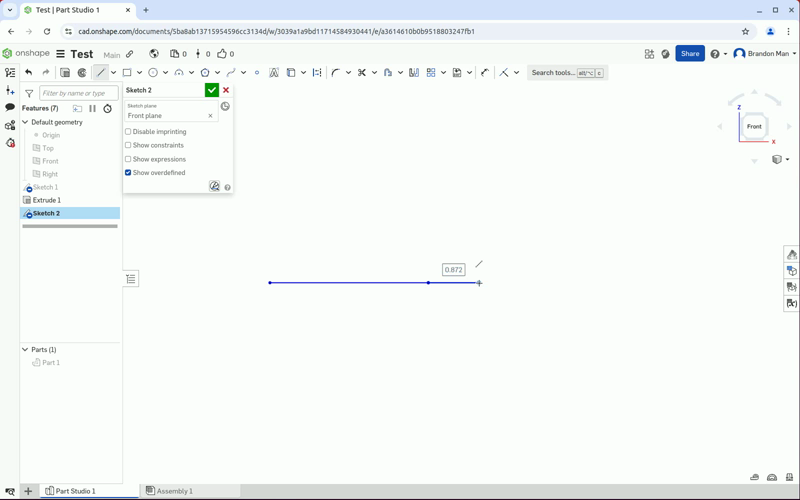
scroll(-6)
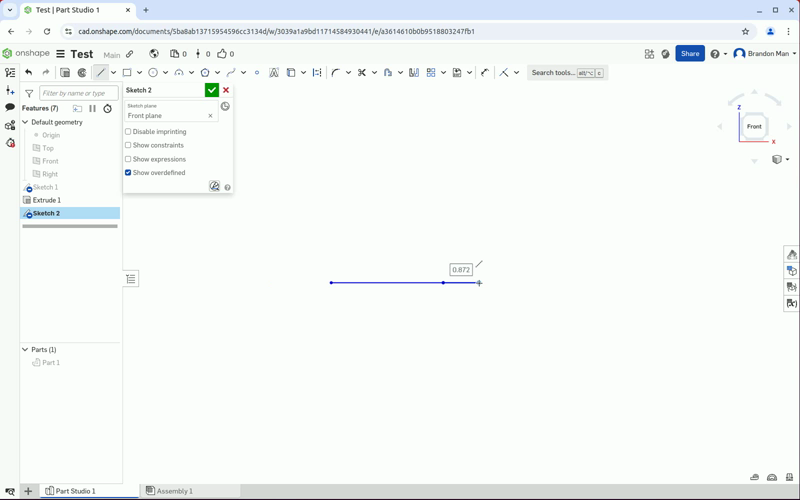
scroll(-6)
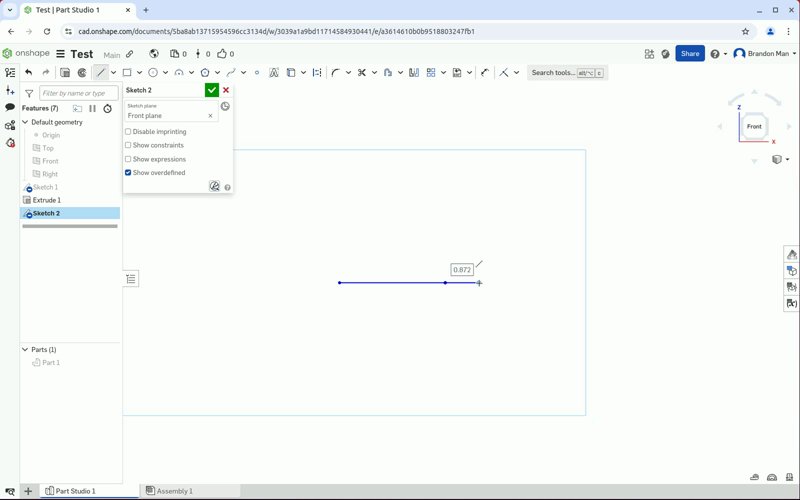
scroll(-6)
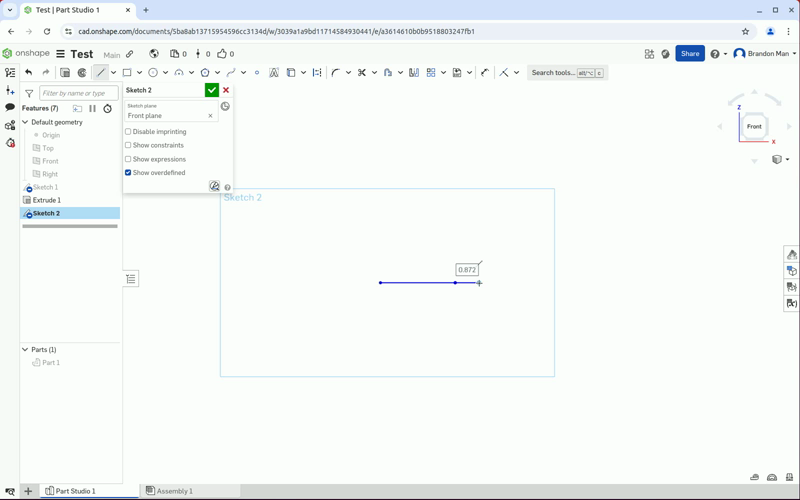
scroll(-6)
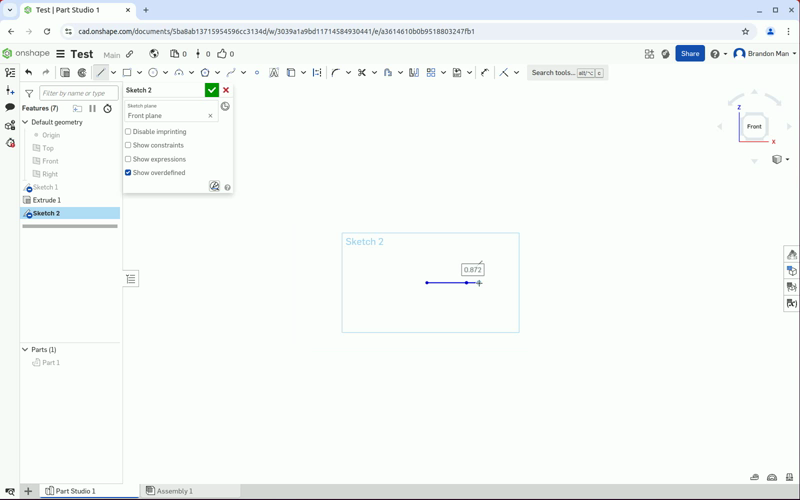
scroll(-6)
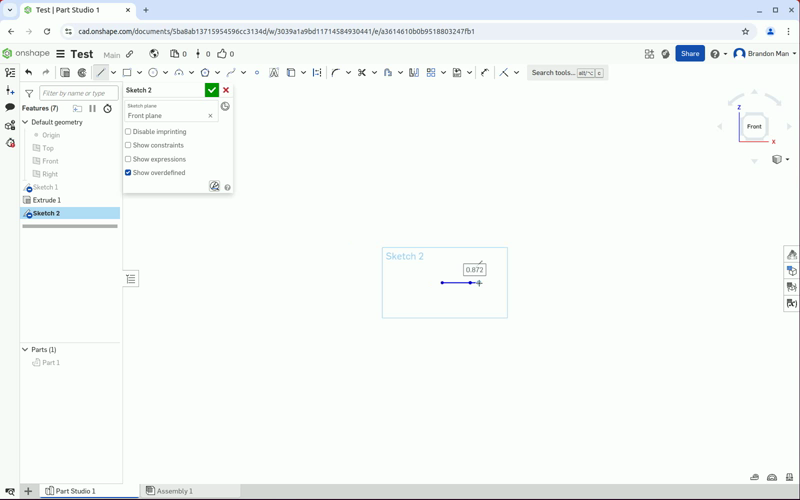
scroll(-6)
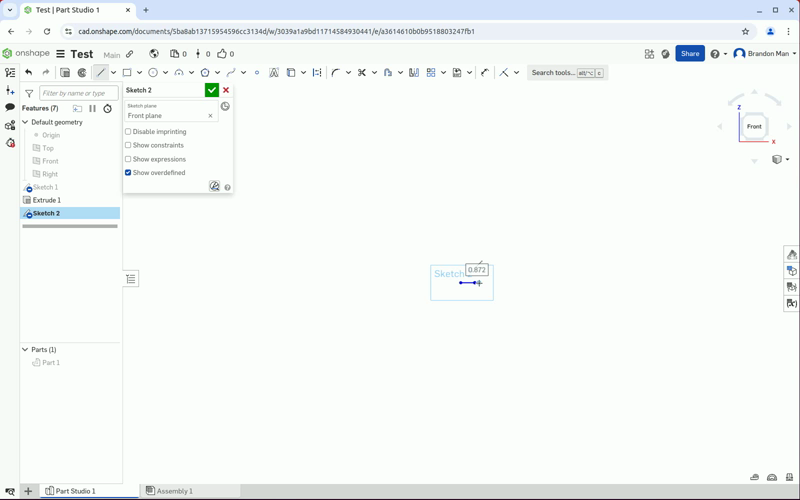
key_up(shift)
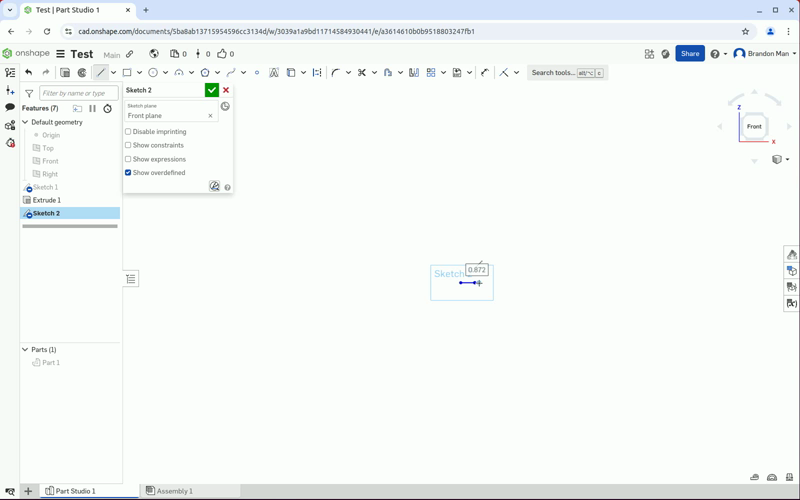
key_down(shift)
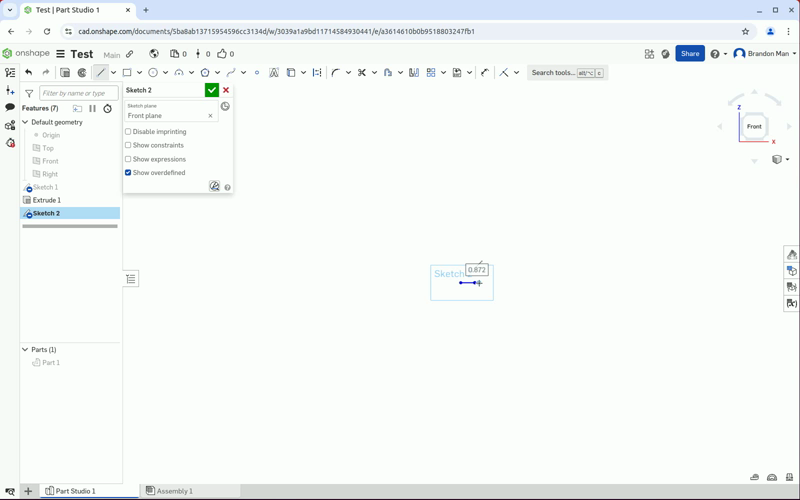
mouse_move(509, 282)
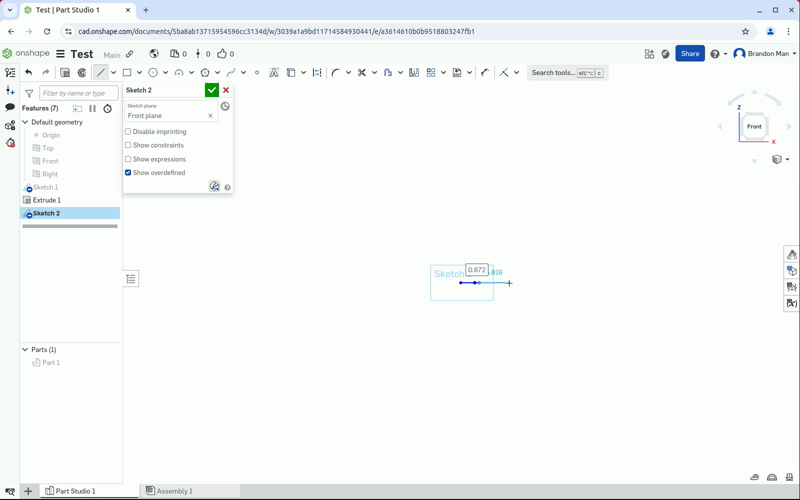
mouse_move(479, 245)
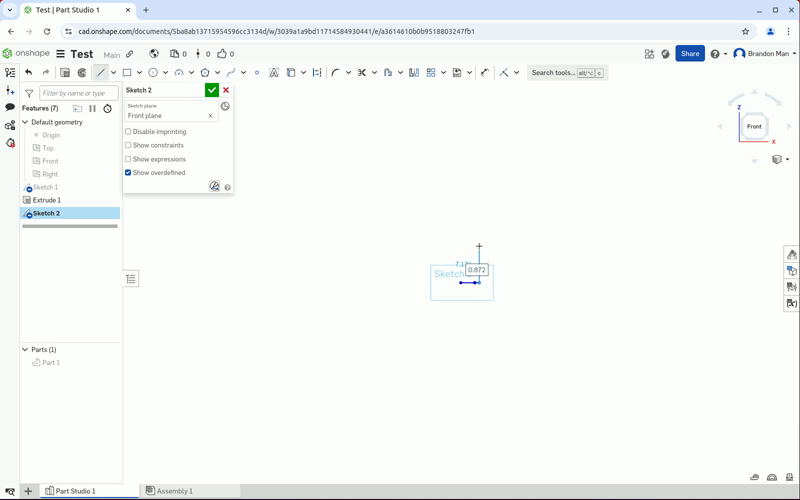
click(479, 245)
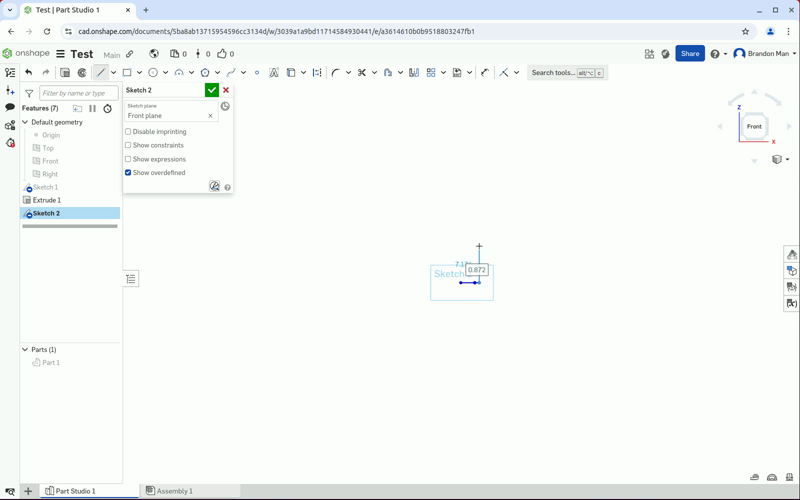
key_up(shift)
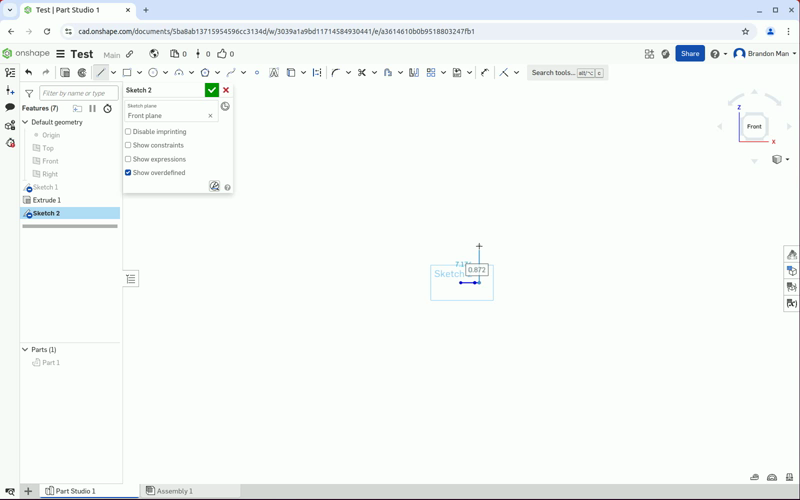
key_down(shift)
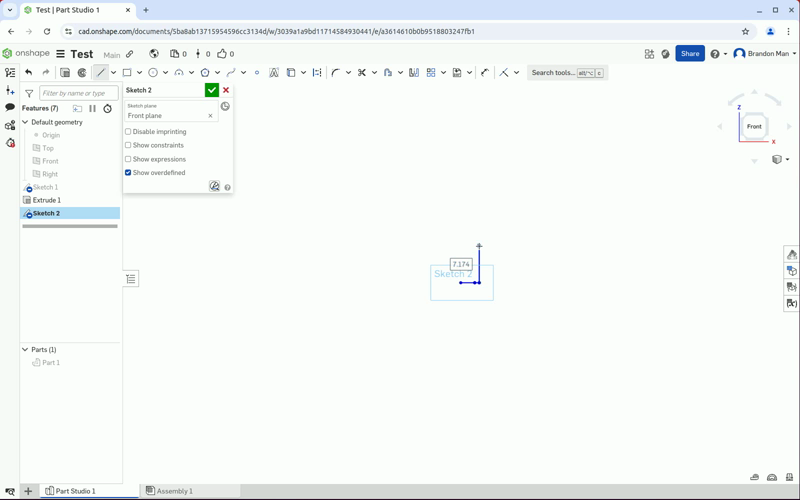
mouse_move(509, 245)
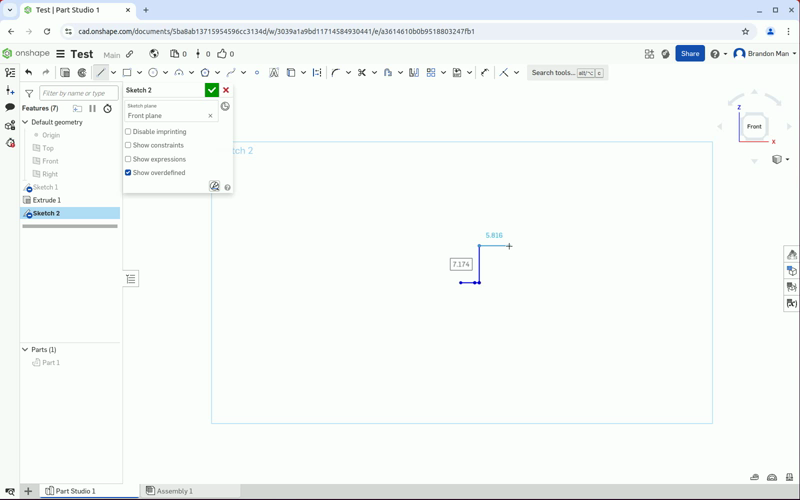
mouse_move(460, 245)
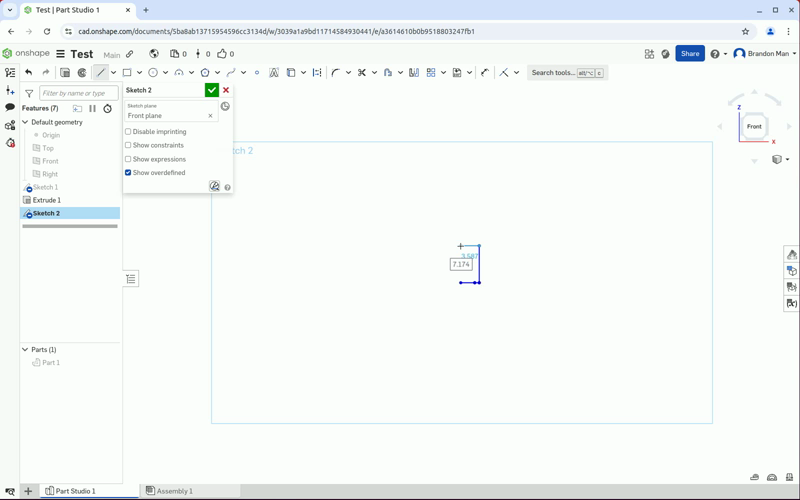
click(460, 245)
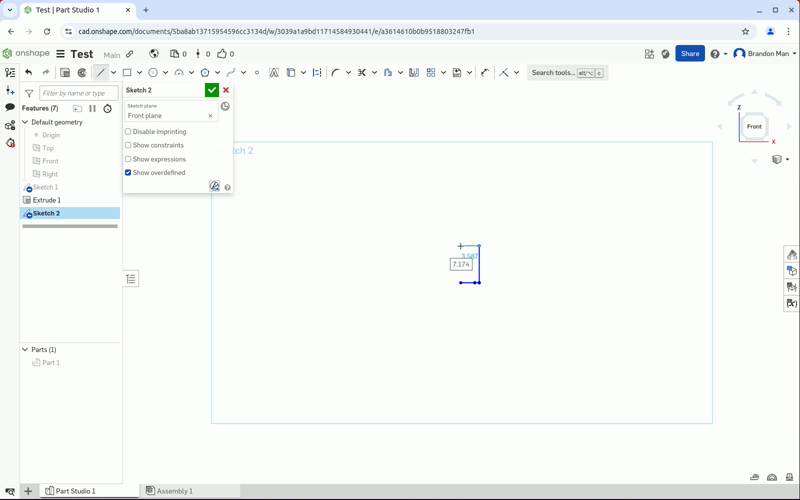
key_up(shift)
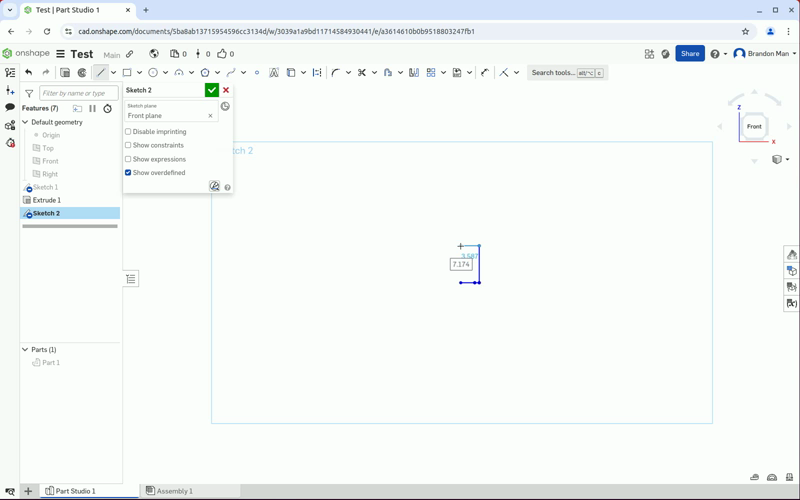
mouse_move(490, 245)
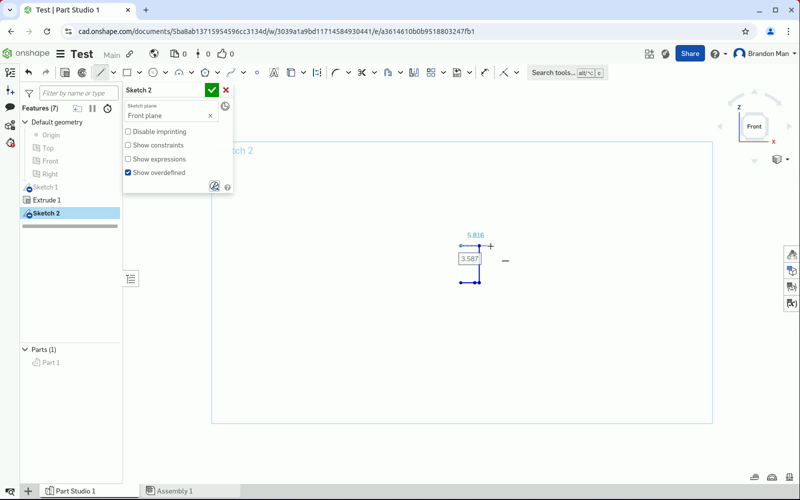
key_down(shift)
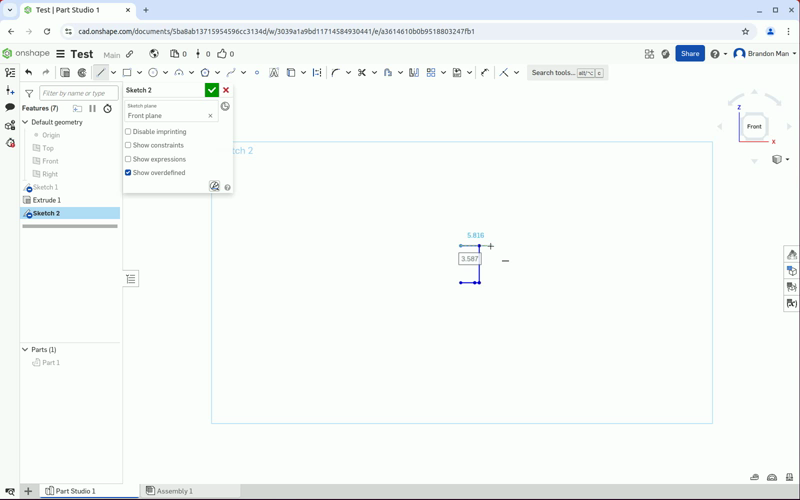
mouse_move(460, 282)
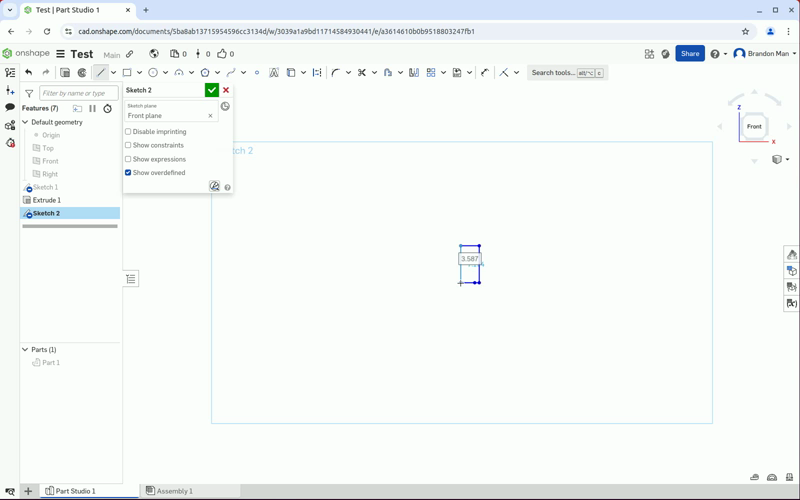
key_up(shift)
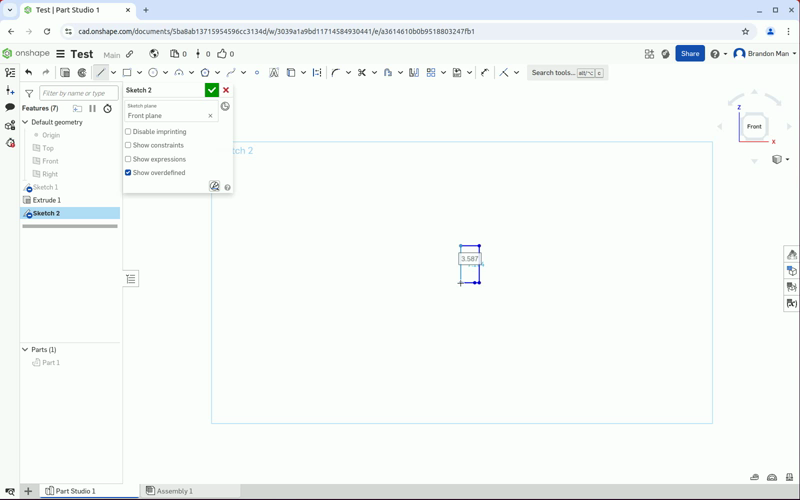
click(460, 282)
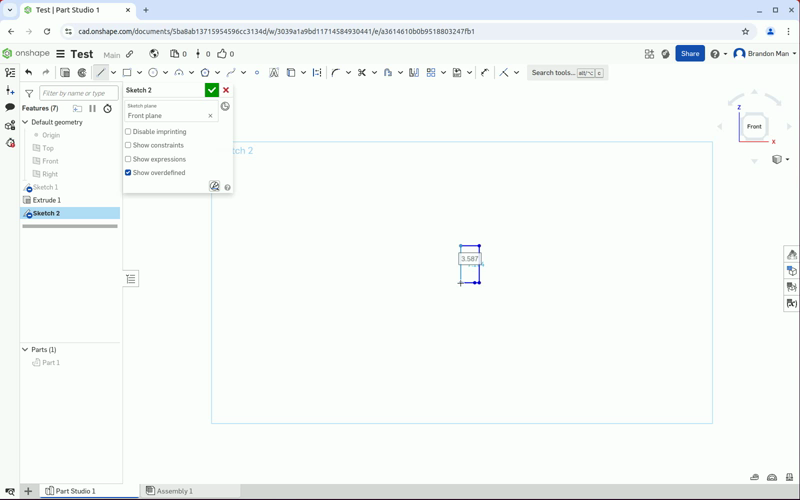
key(esc)
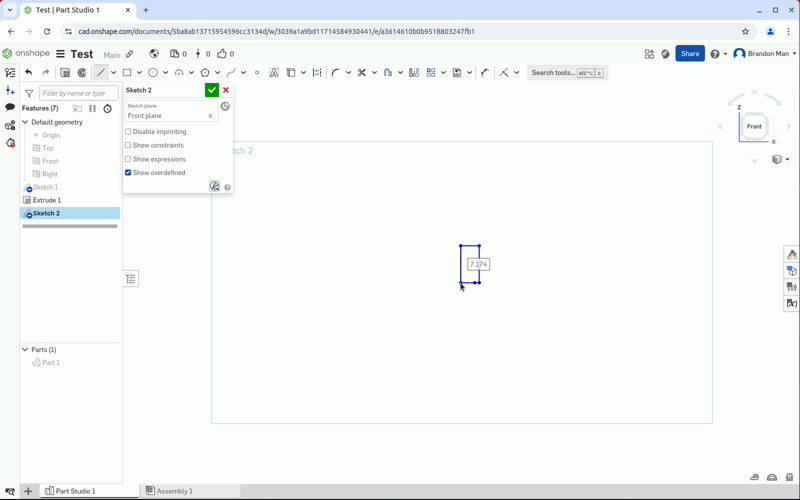
mouse_move(472, 276)
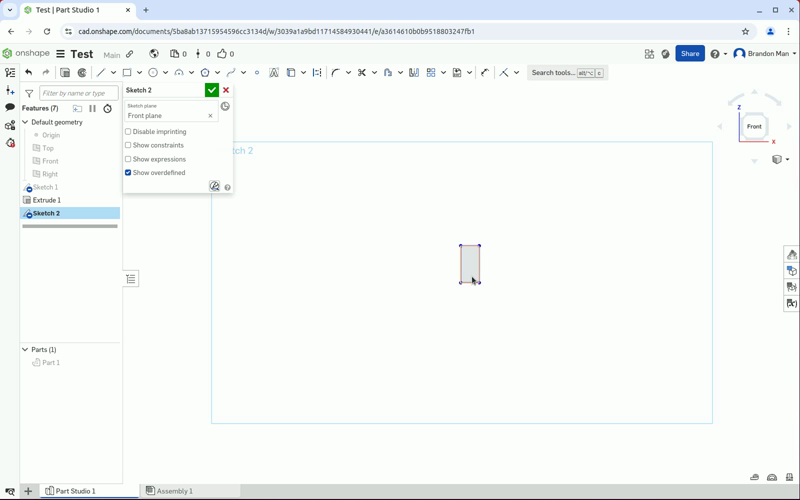
scroll(6)
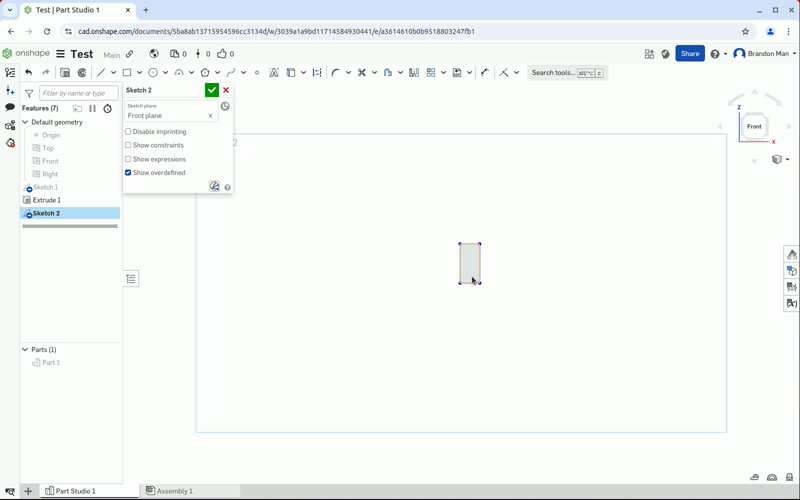
scroll(6)
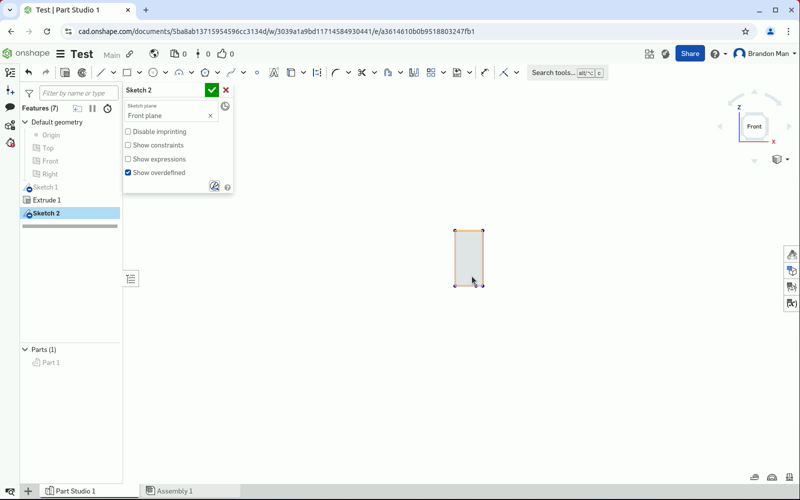
scroll(6)
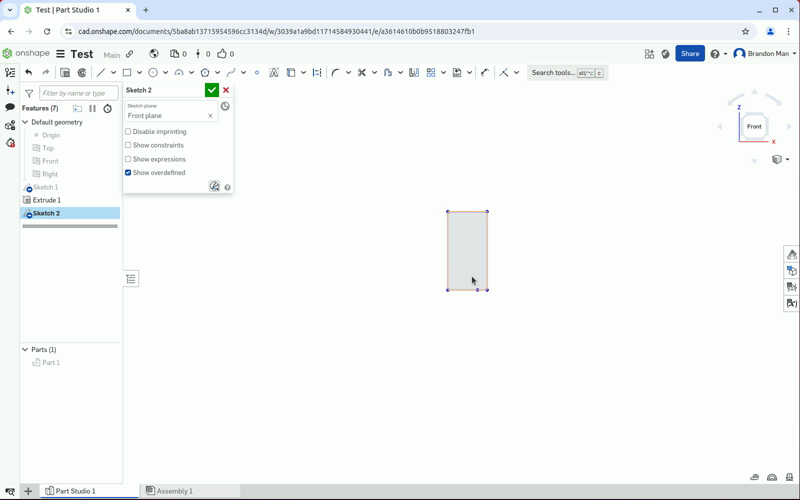
scroll(6)
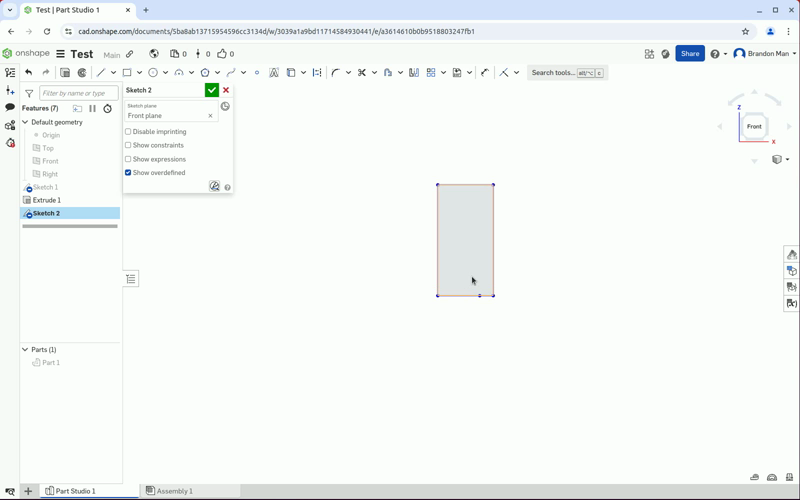
scroll(6)
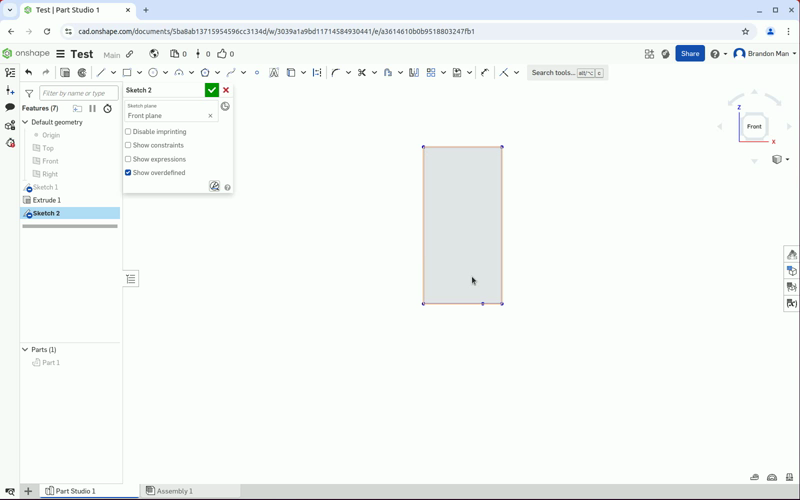
scroll(6)
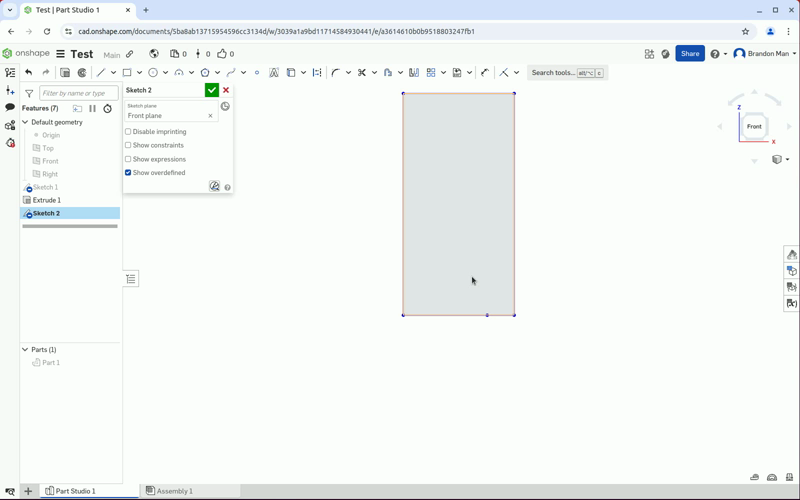
scroll(6)
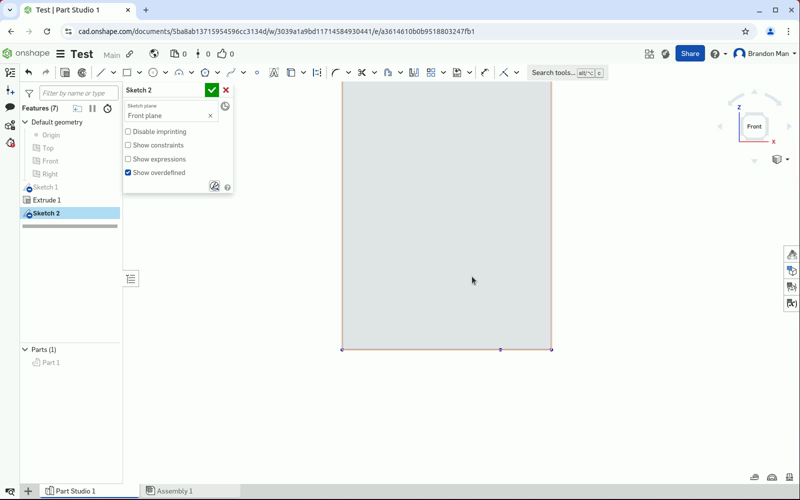
click(472, 276)
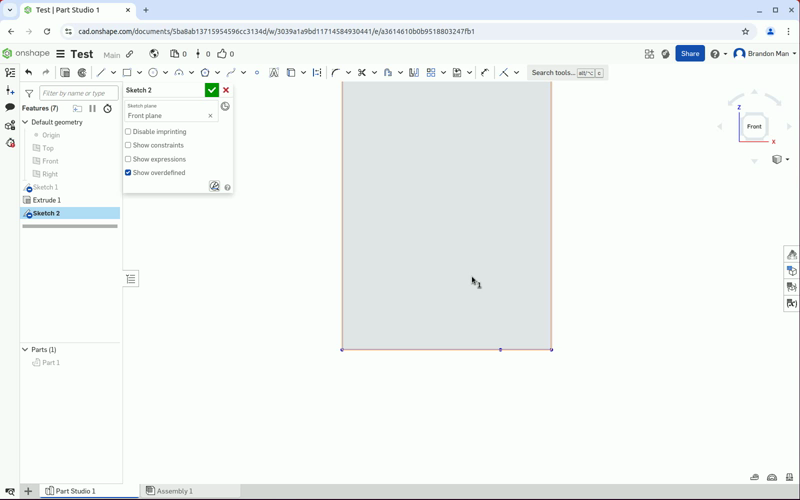
scroll(-6)
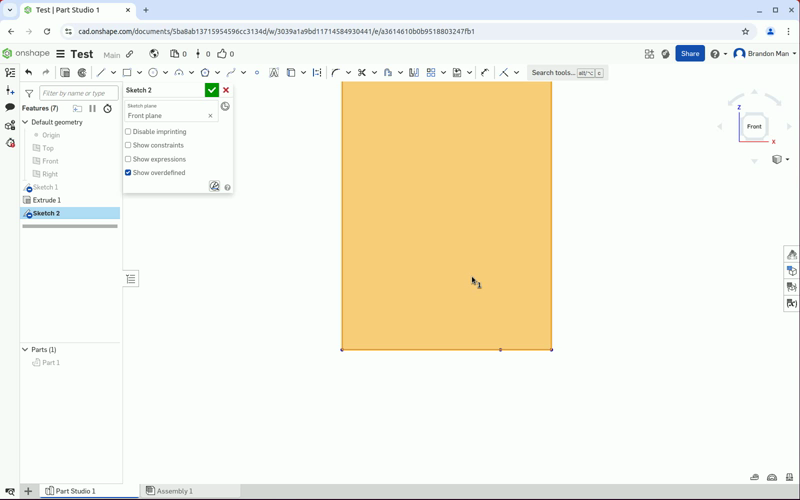
scroll(-6)
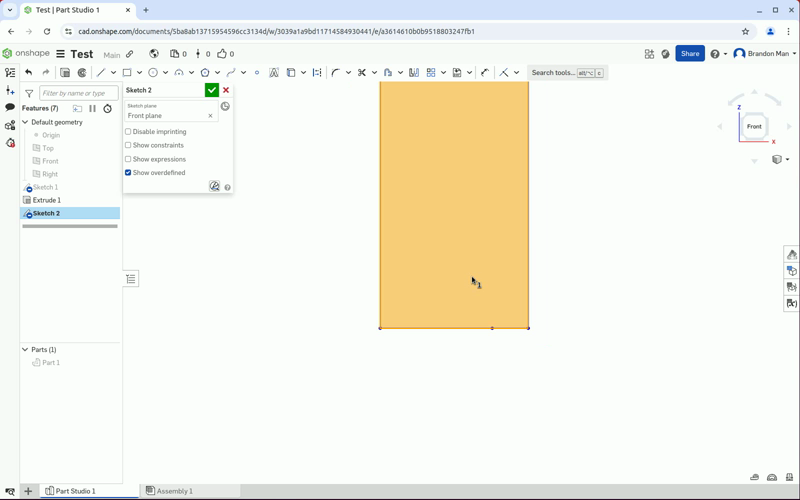
scroll(-6)
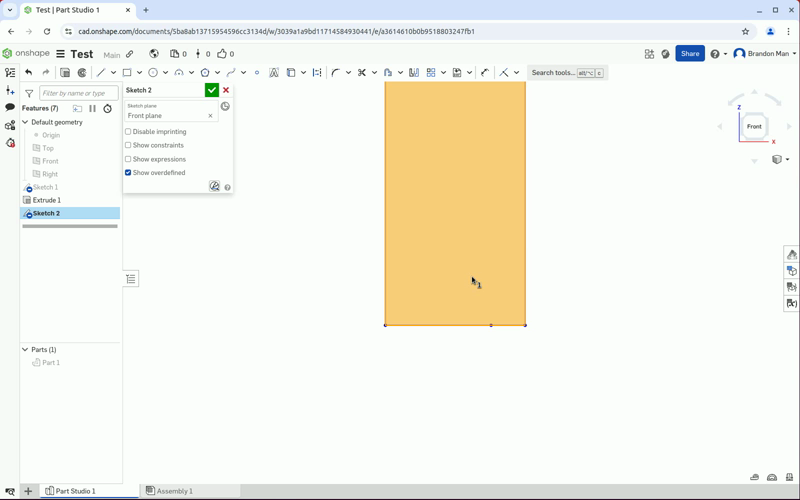
scroll(-6)
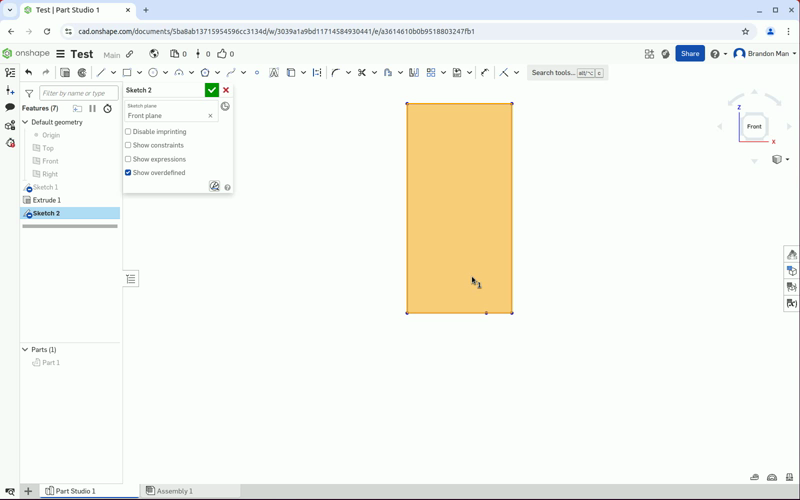
scroll(-6)
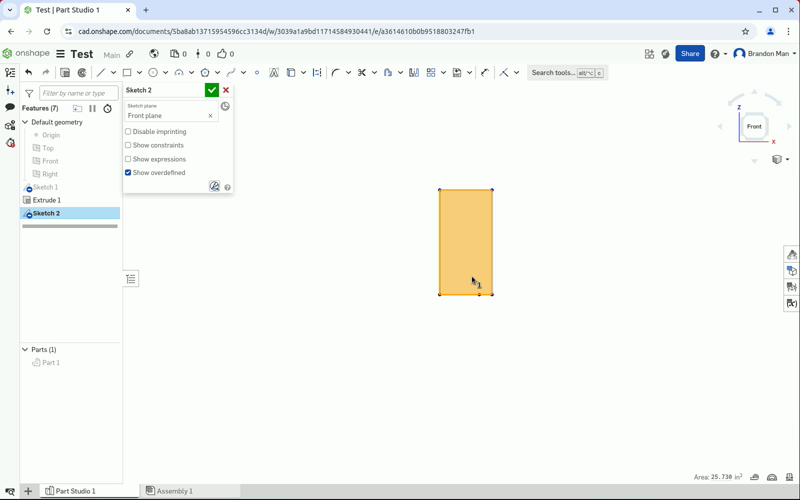
scroll(-6)
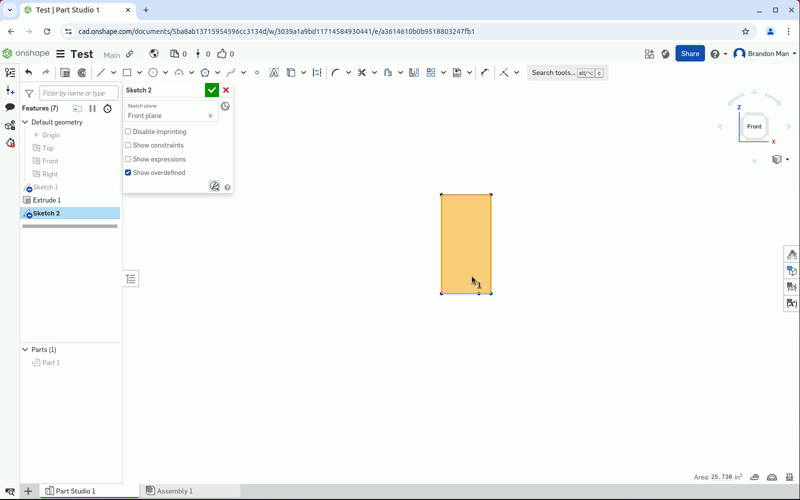
scroll(-6)
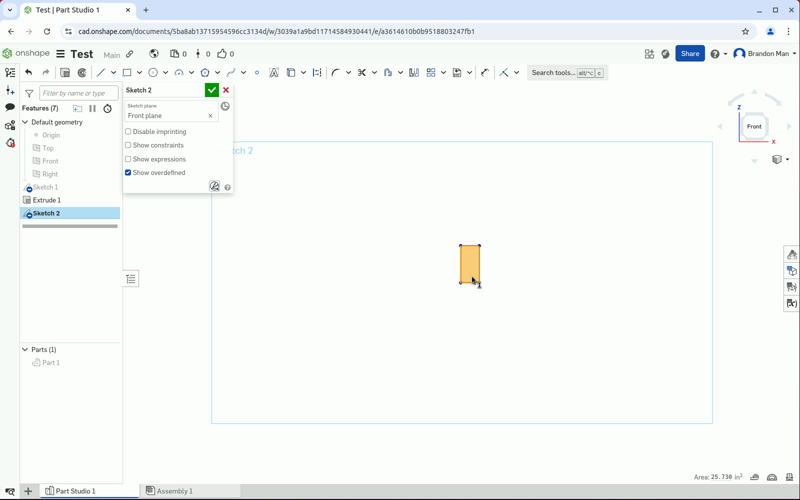
mouse_move(73, 352)
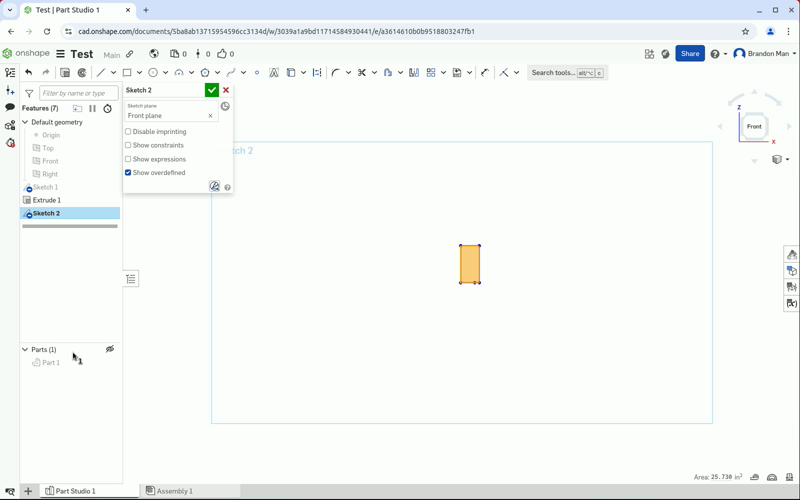
key(shift+y)
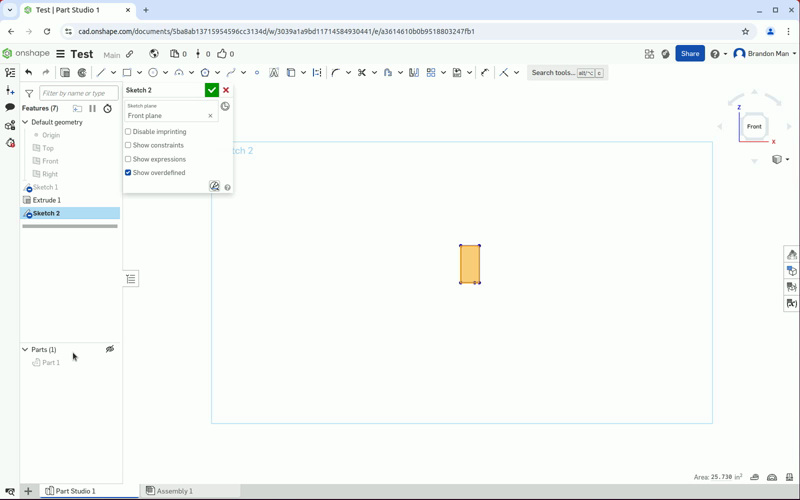
key(shift+e)
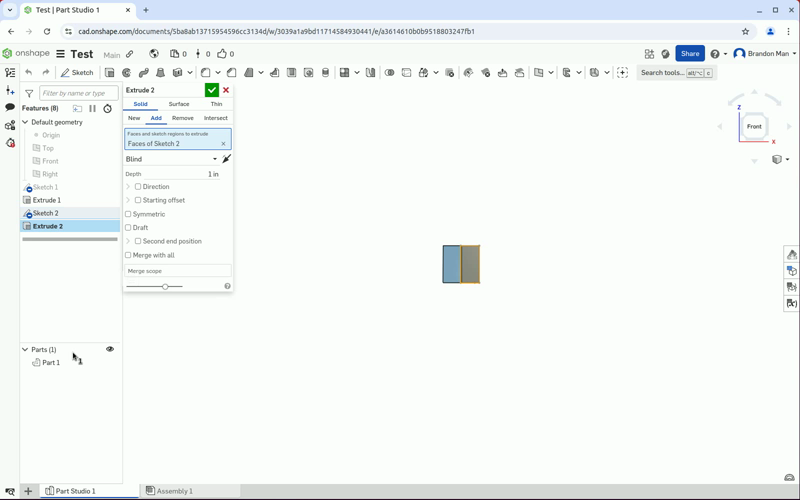
mouse_move(143, 106)
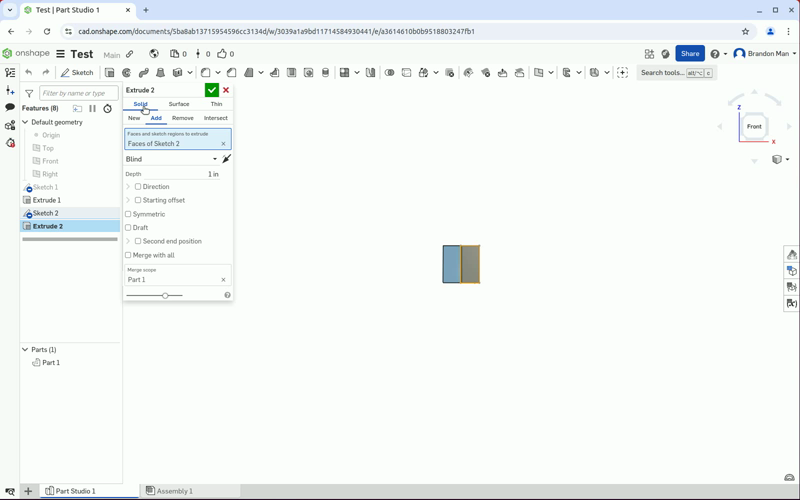
click(143, 106)
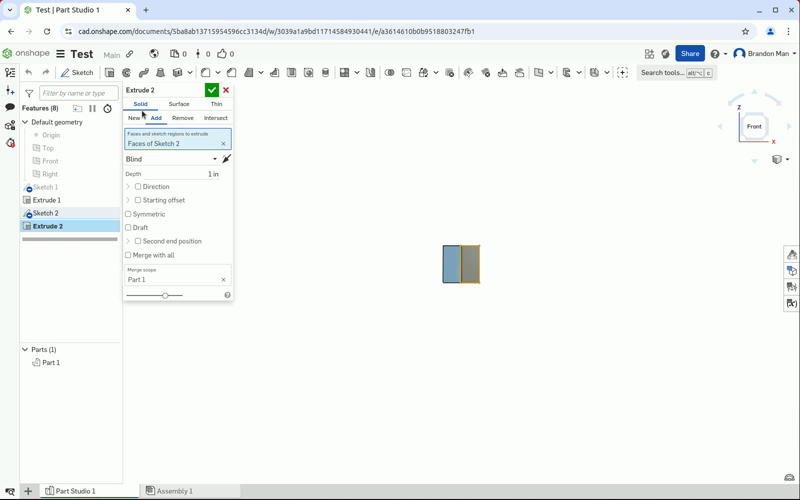
mouse_move(137, 120)
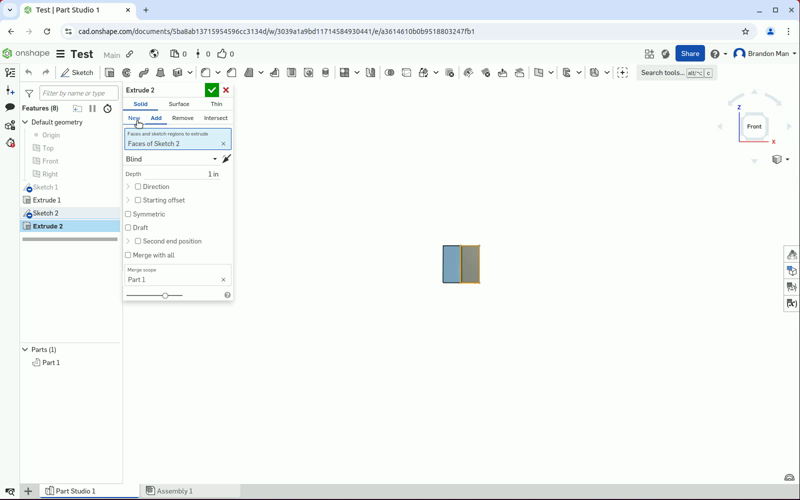
click(137, 120)
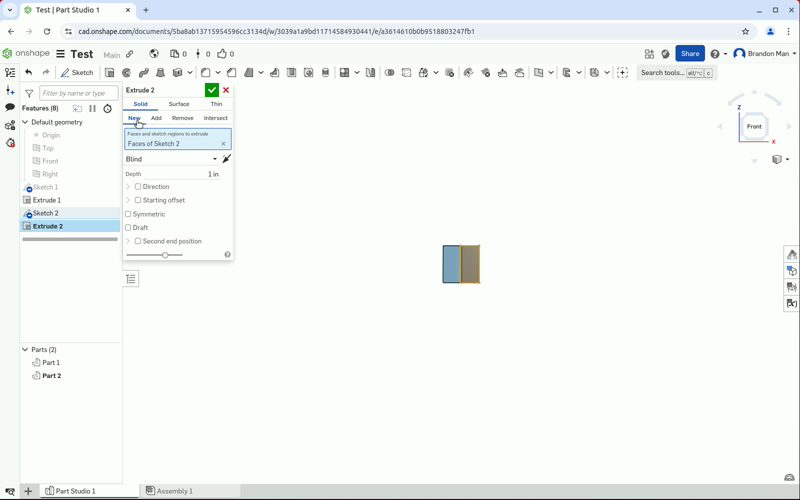
key(tab, 4)
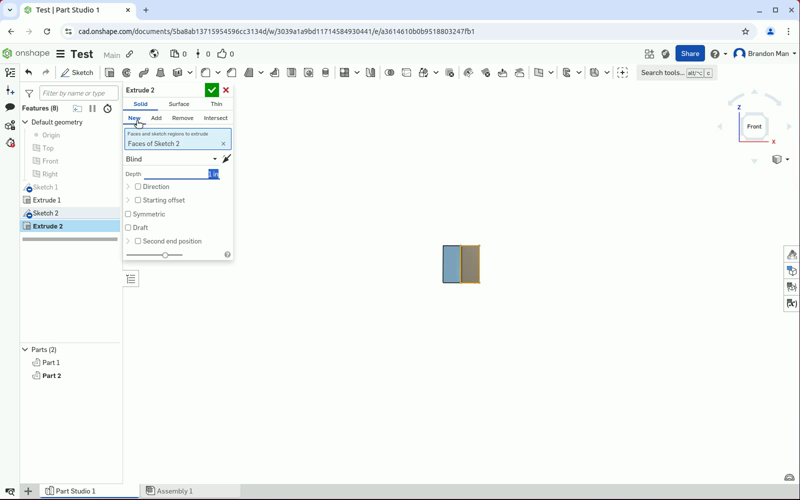
text(23.108)
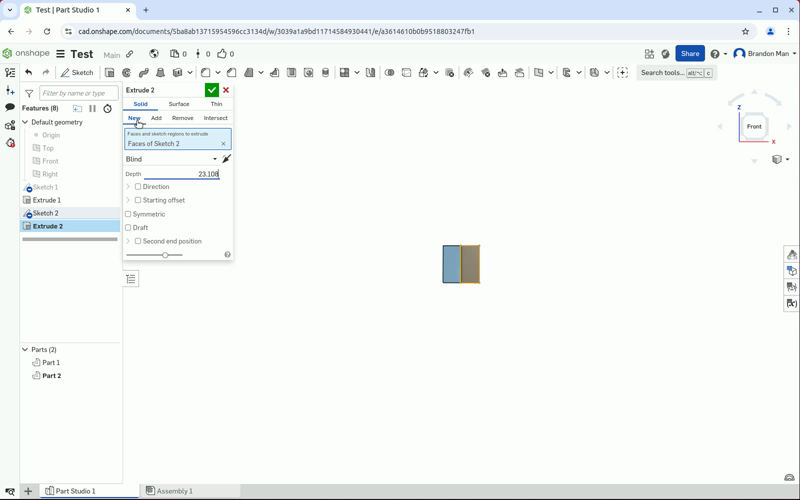
key(enter)
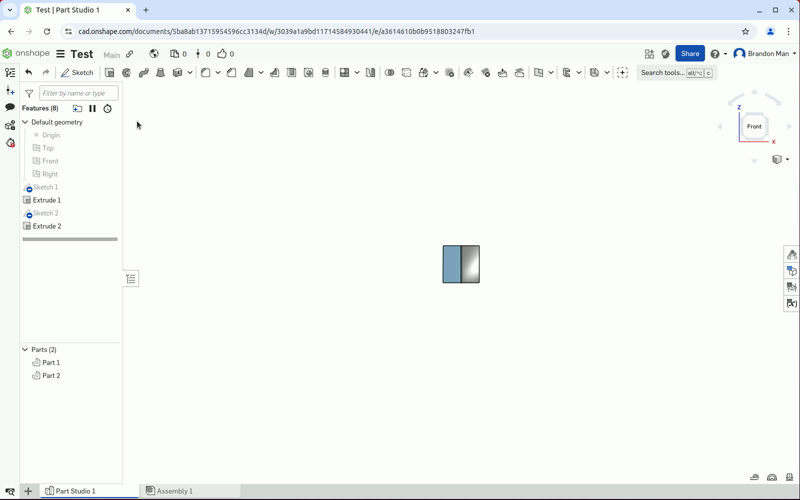
key(shift+h)
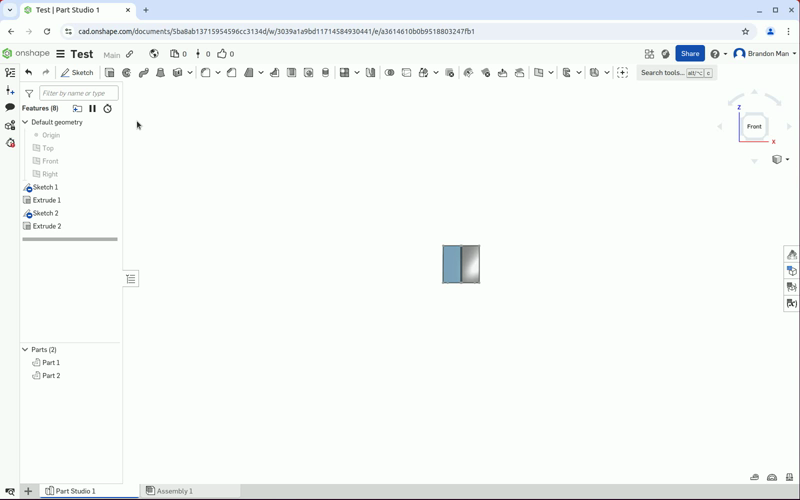
key(shift+h)
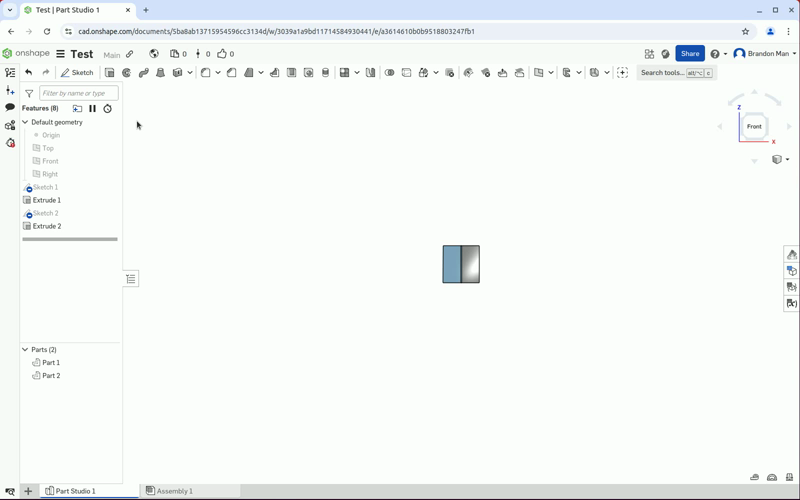
mouse_move(73, 189)
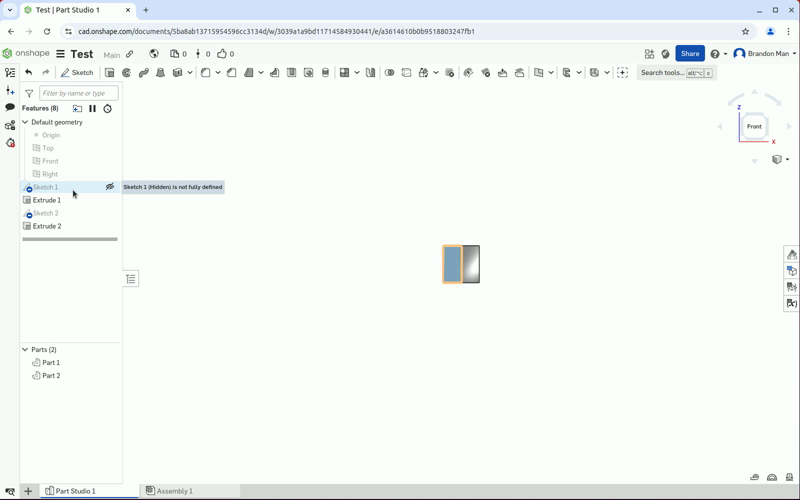
click(73, 189)
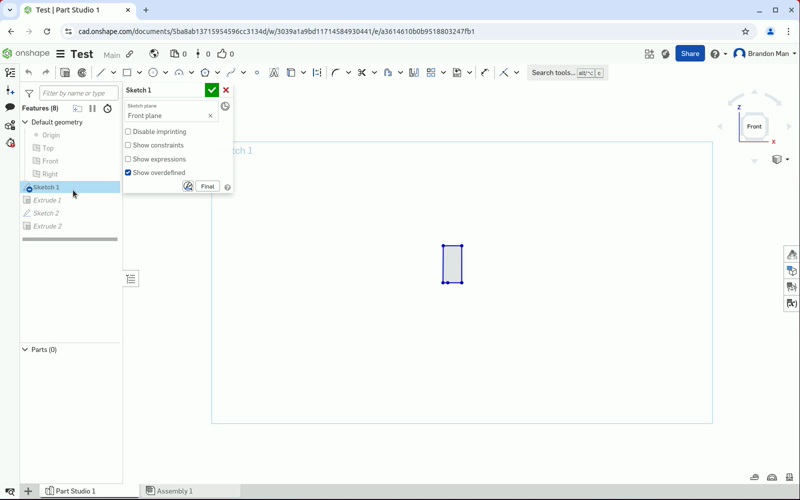
mouse_move(229, 92)
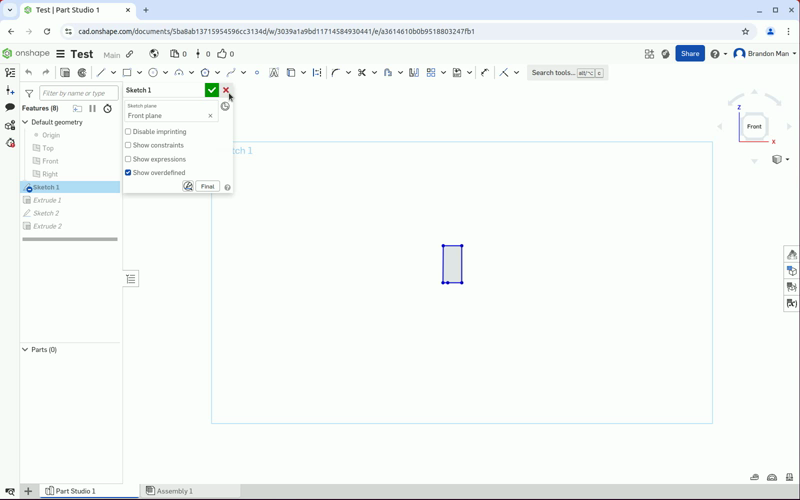
click(229, 92)
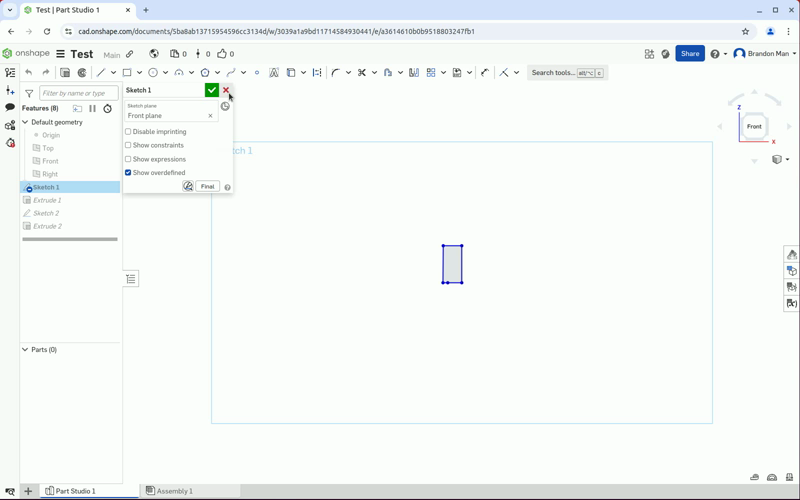
key(shift+s)
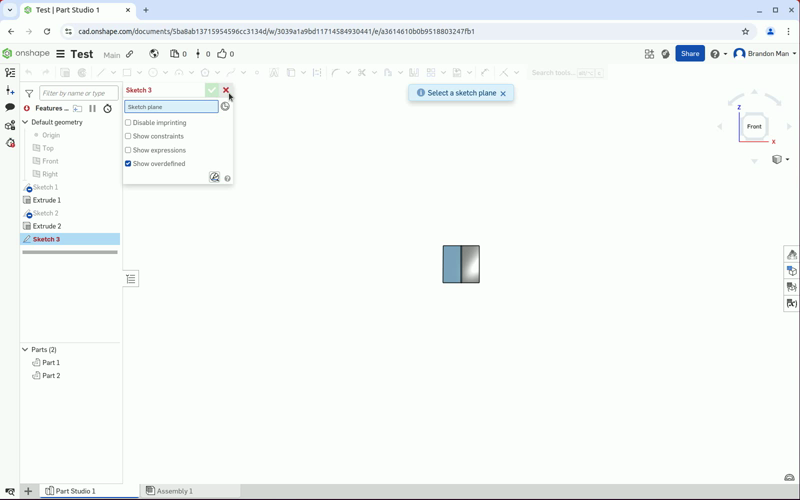
mouse_move(73, 163)
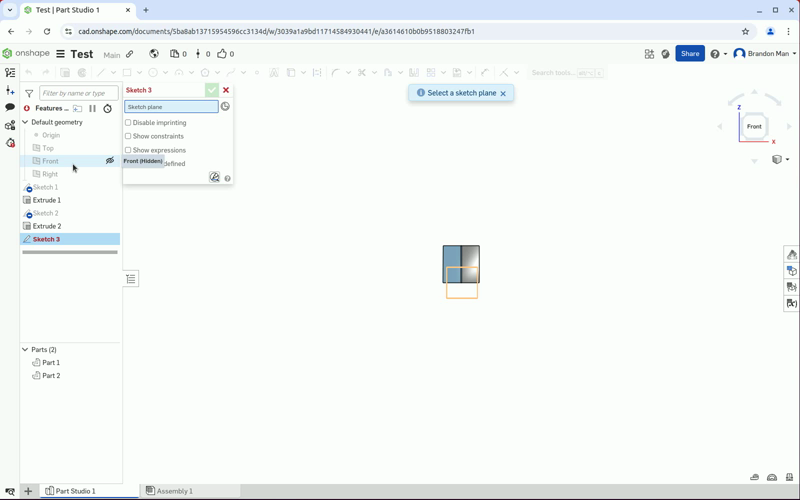
click(73, 163)
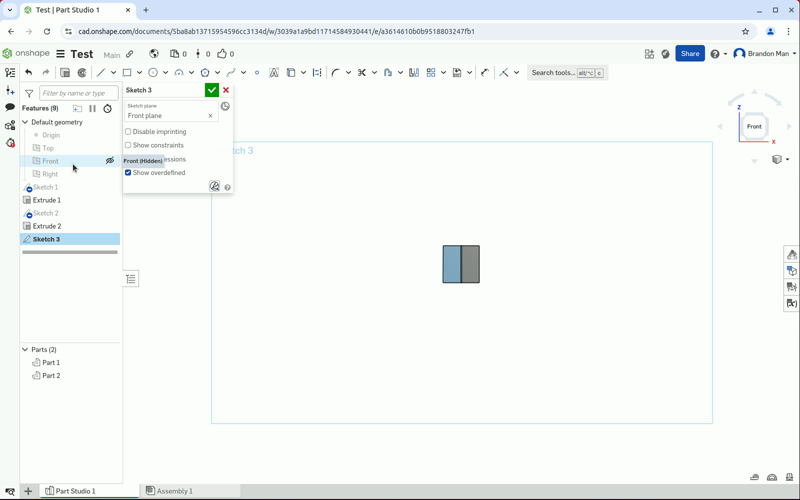
mouse_move(73, 352)
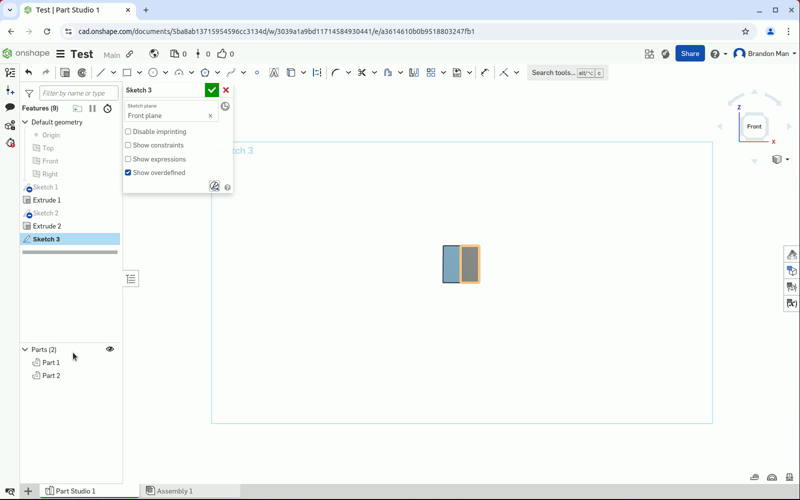
key(y)
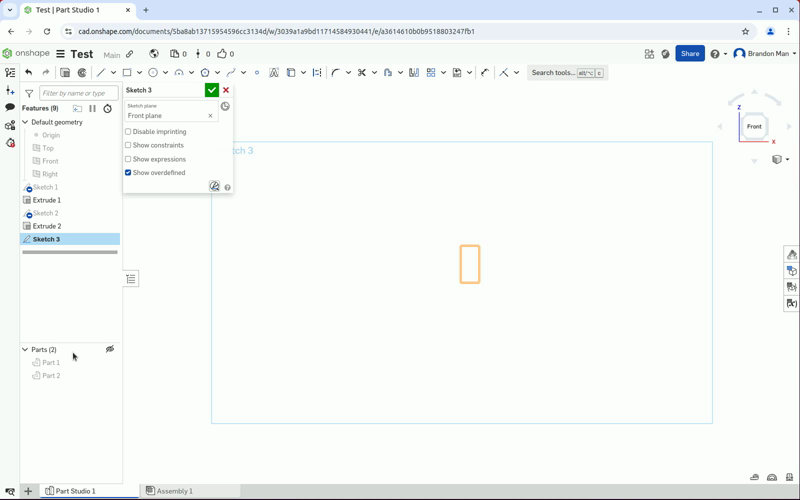
key(l)
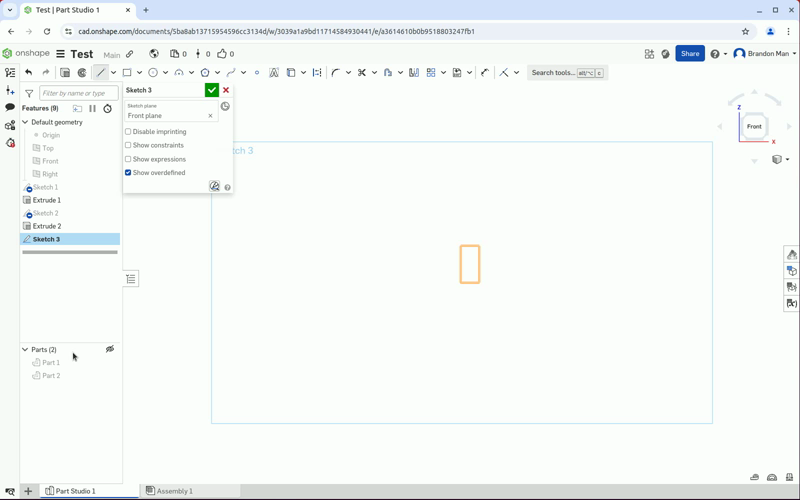
key_down(shift)
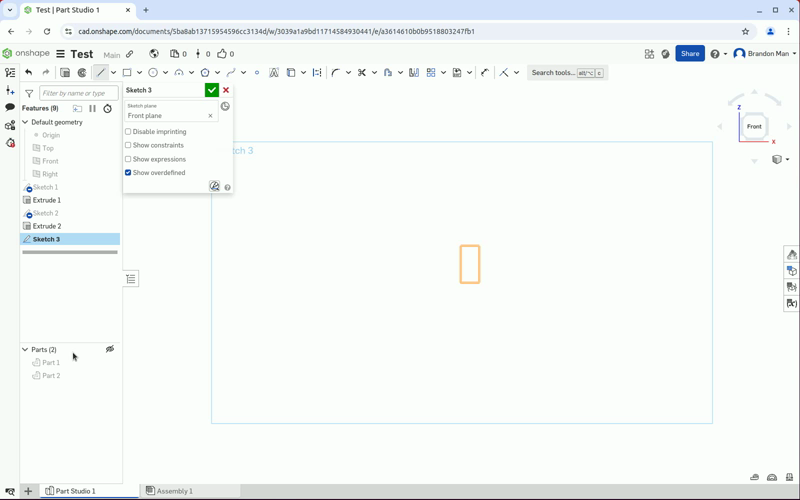
mouse_move(446, 303)
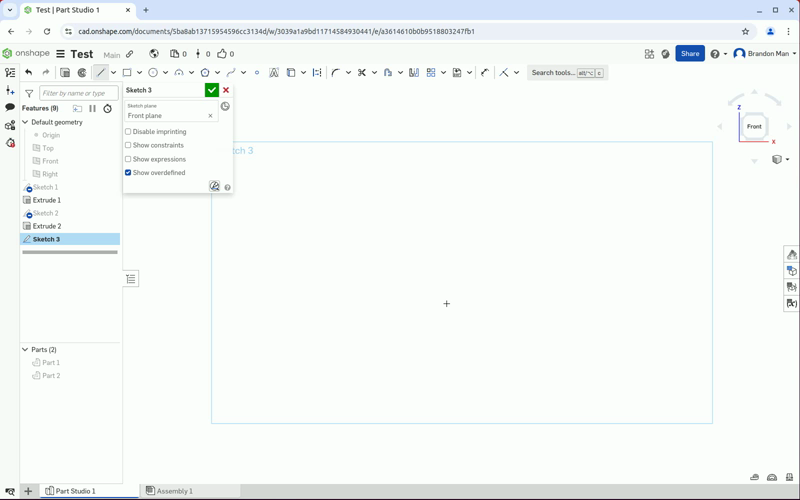
click(446, 303)
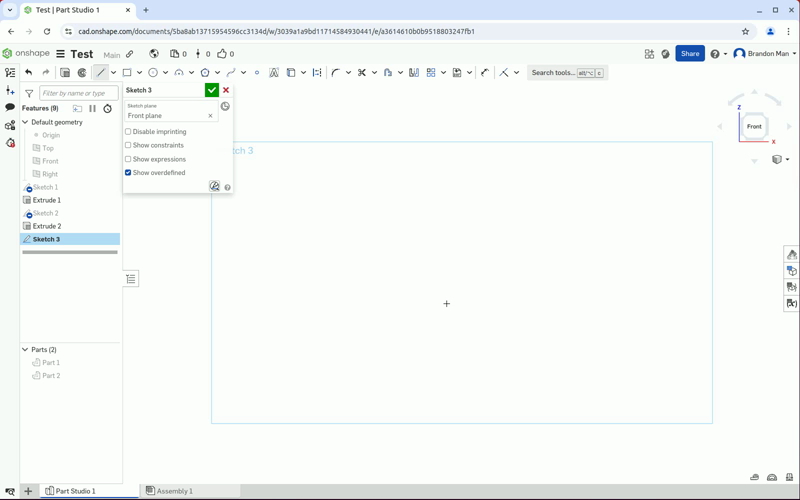
key_up(shift)
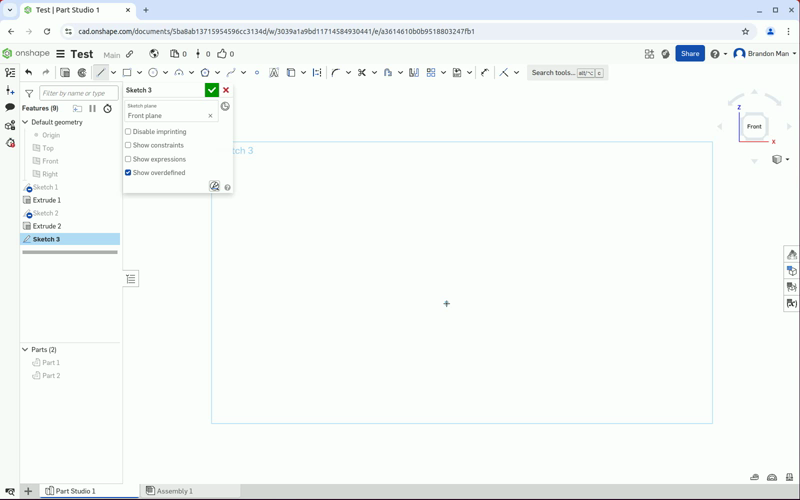
key_down(shift)
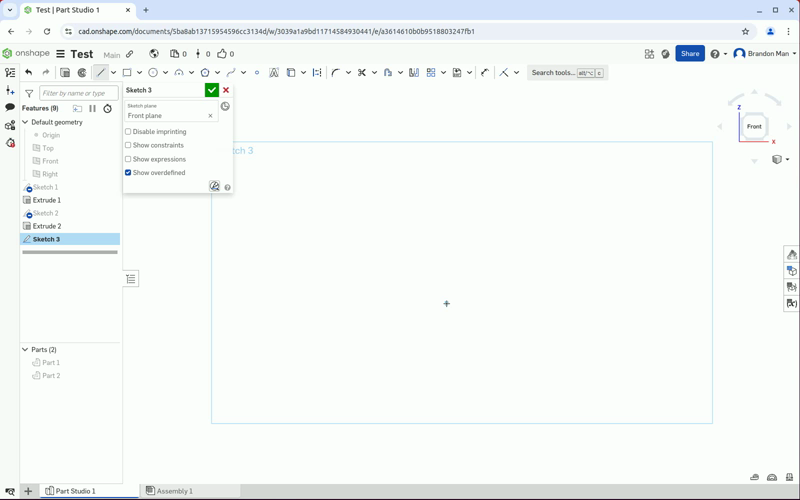
mouse_move(476, 303)
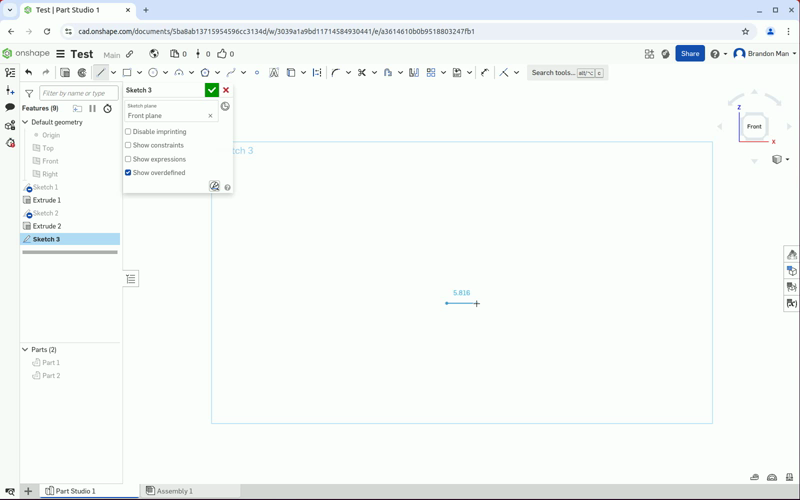
mouse_move(461, 303)
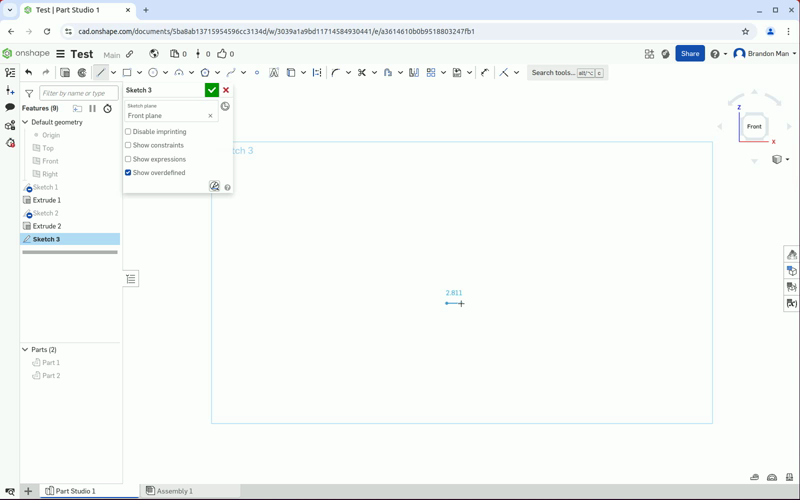
click(461, 303)
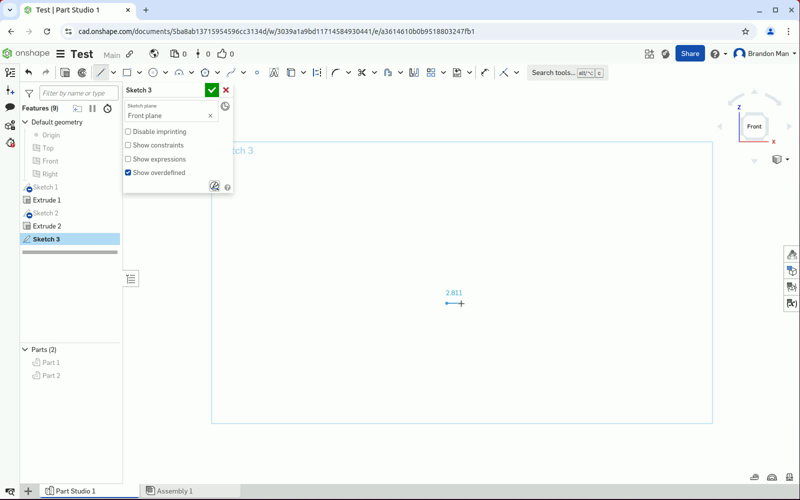
key_up(shift)
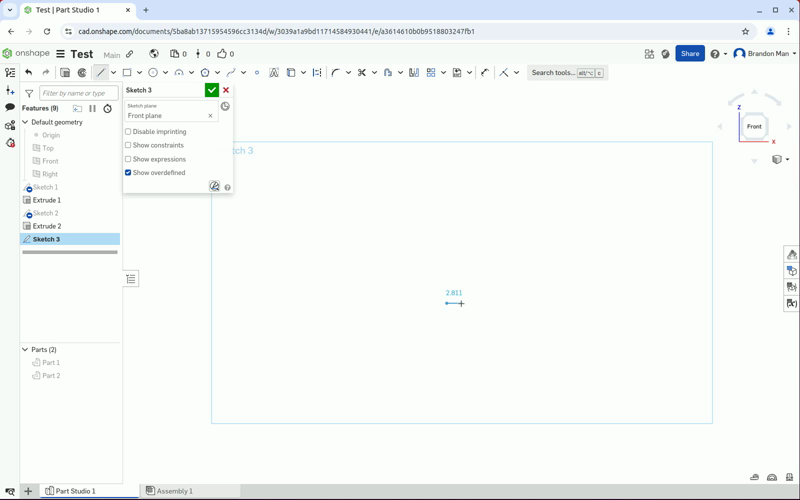
key_down(shift)
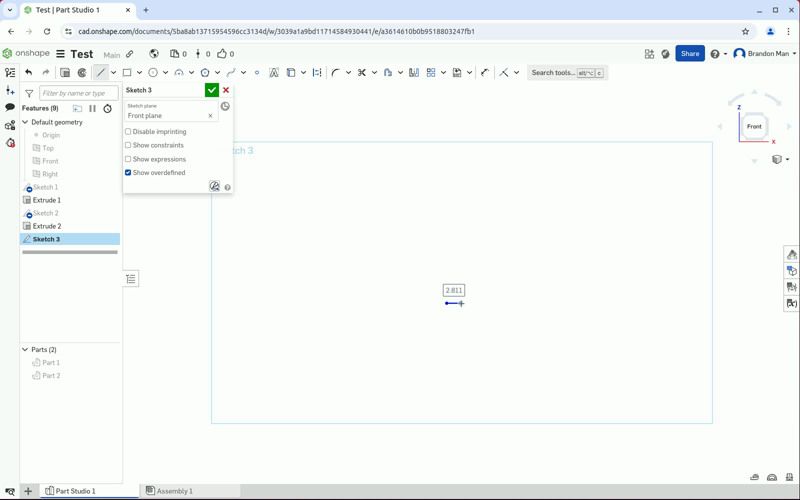
mouse_move(491, 303)
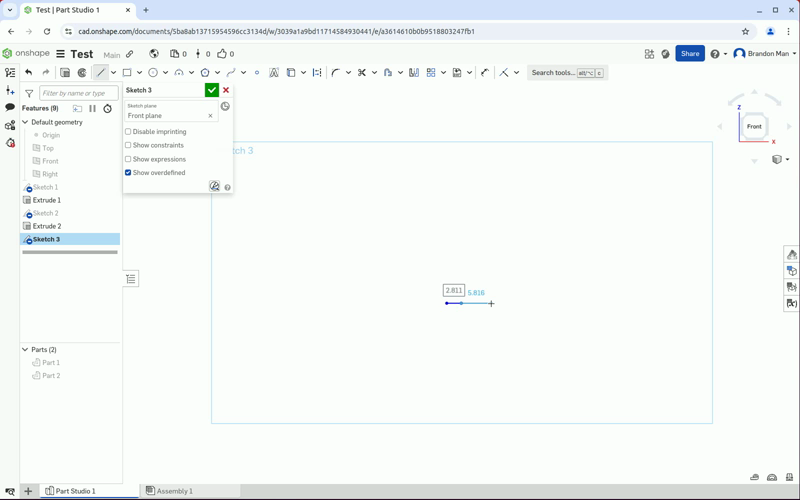
mouse_move(461, 282)
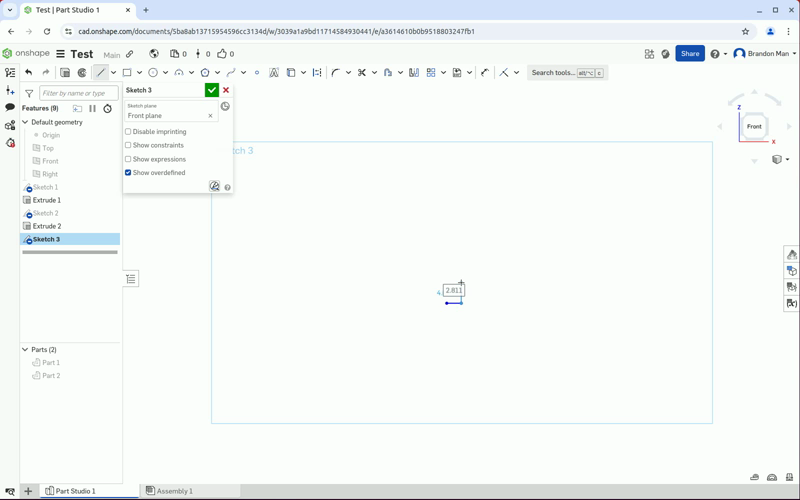
click(461, 282)
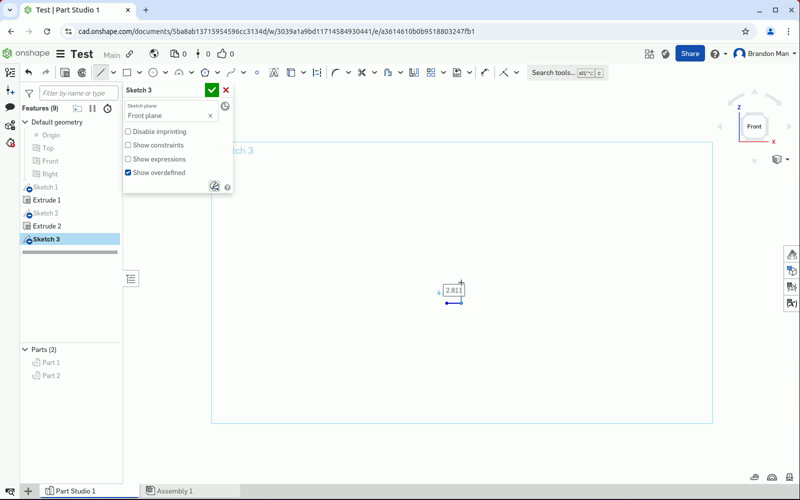
key_up(shift)
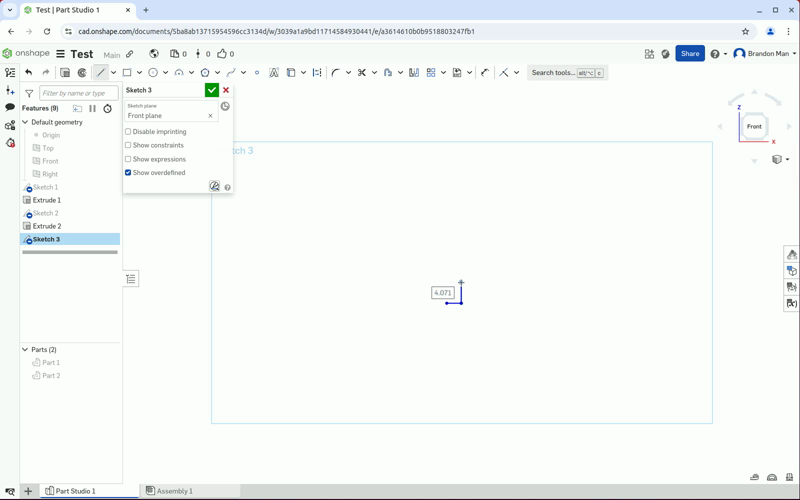
key_down(shift)
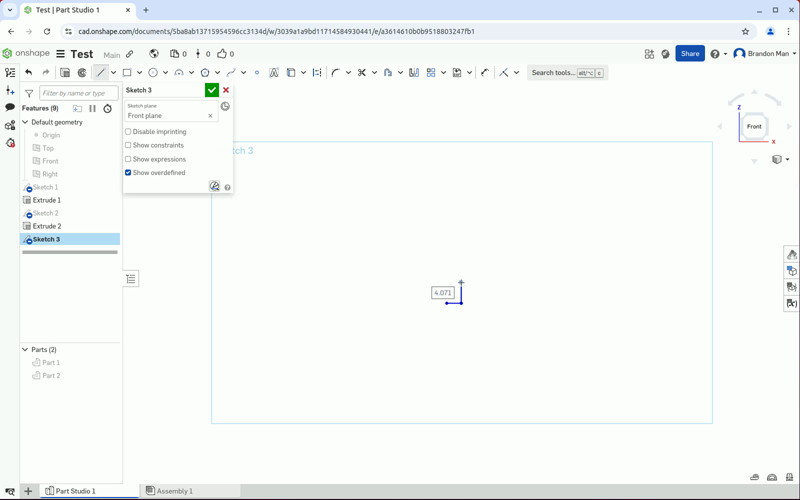
mouse_move(491, 282)
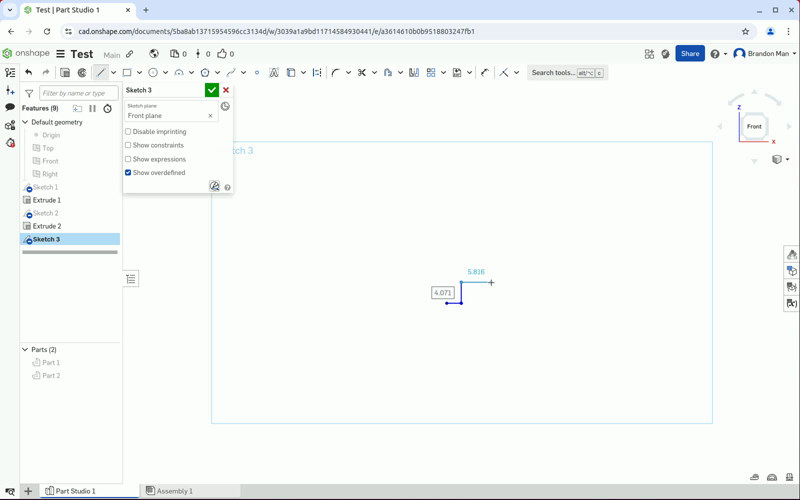
mouse_move(446, 282)
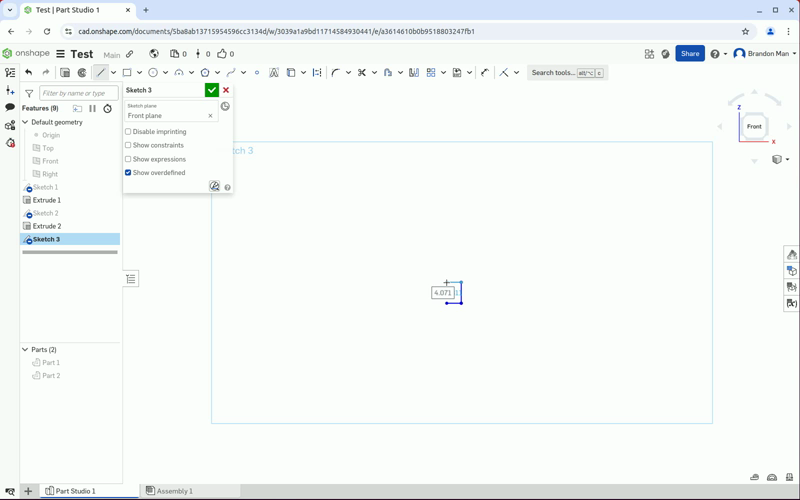
click(446, 282)
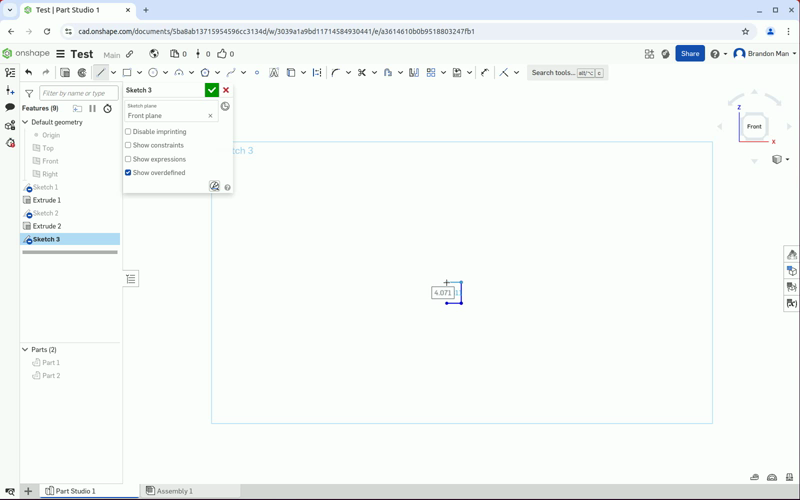
key_up(shift)
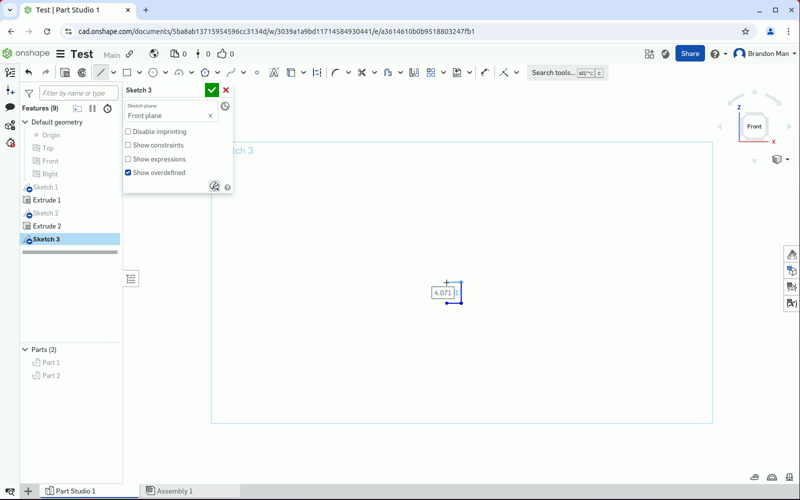
mouse_move(476, 282)
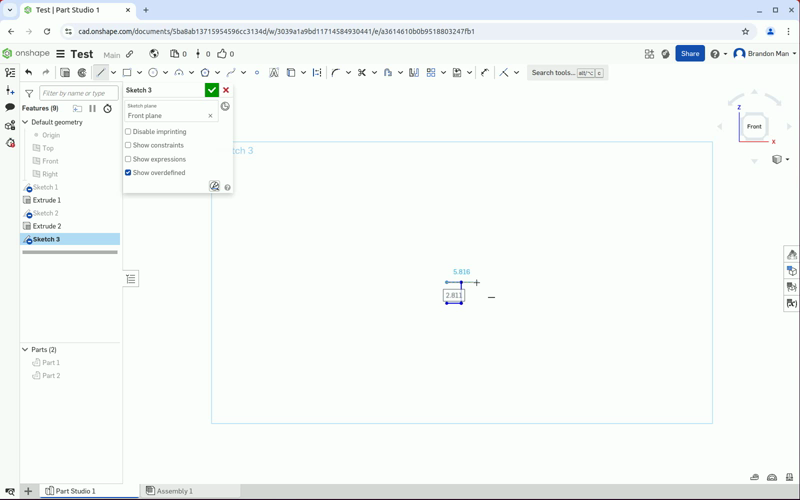
key_down(shift)
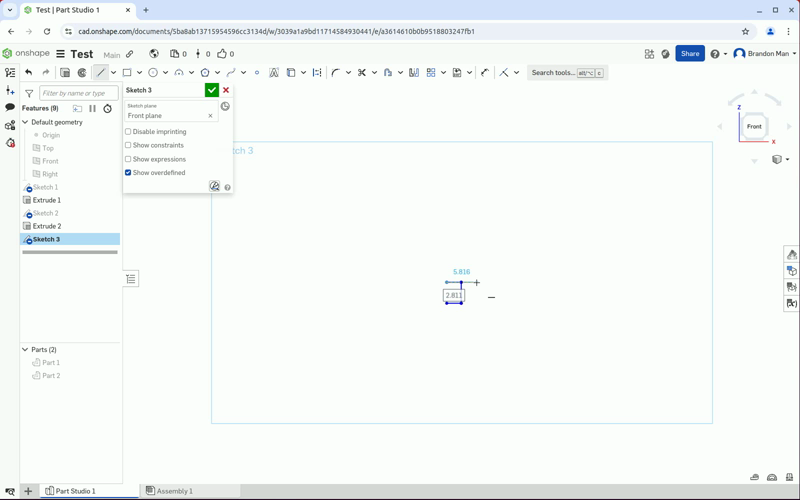
mouse_move(446, 303)
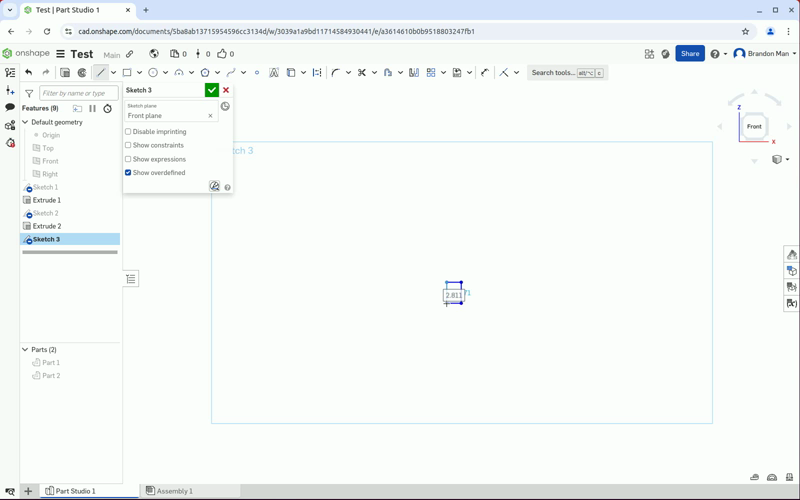
key_up(shift)
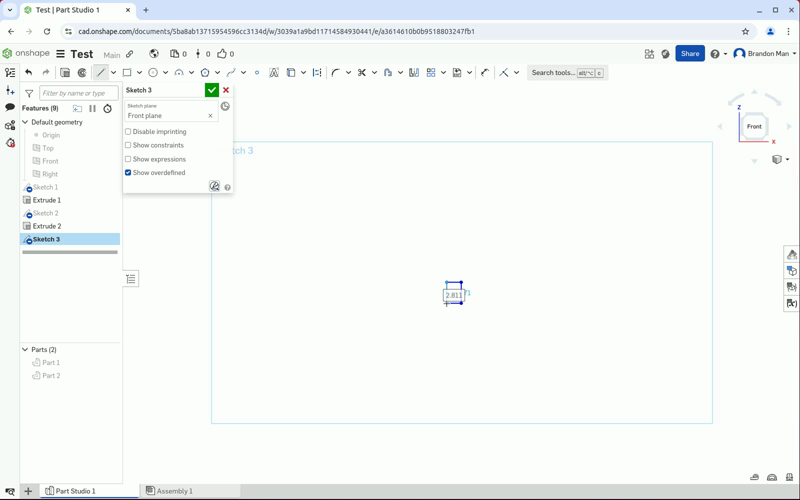
click(446, 303)
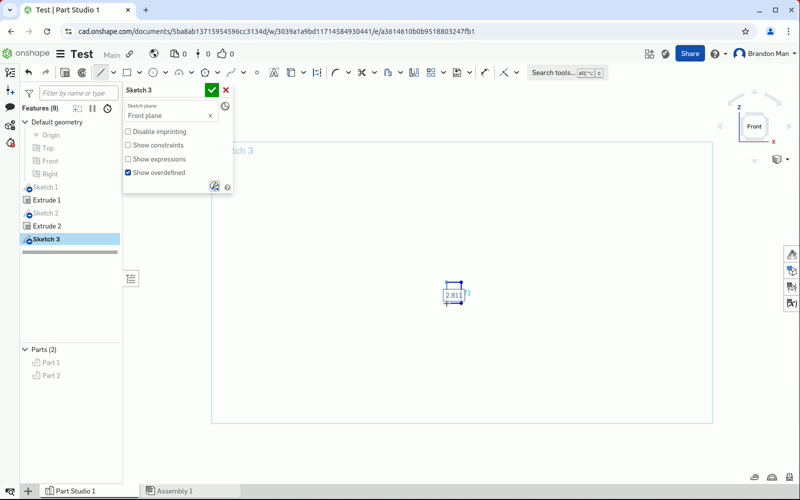
key(esc)
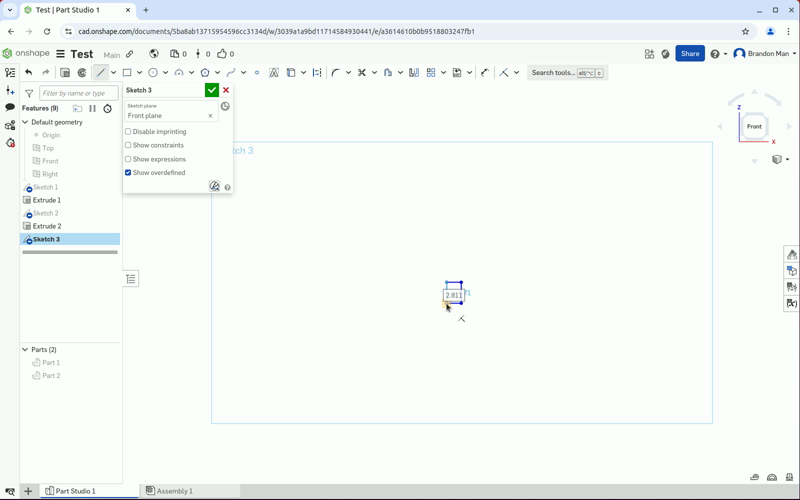
mouse_move(459, 287)
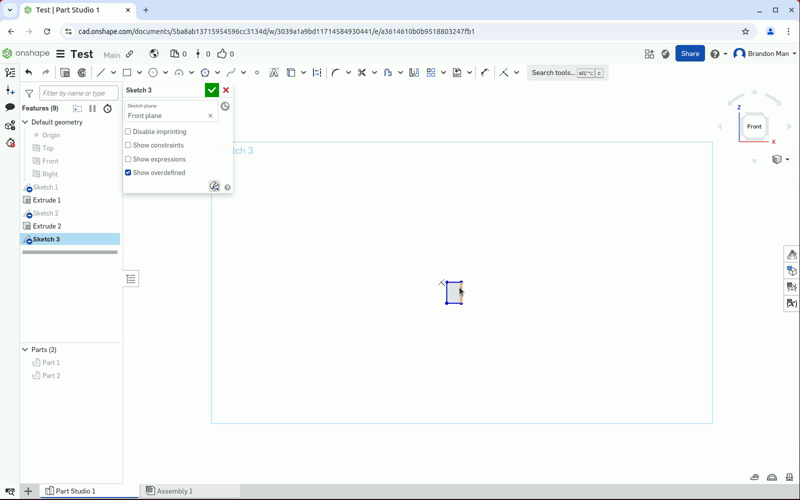
scroll(6)
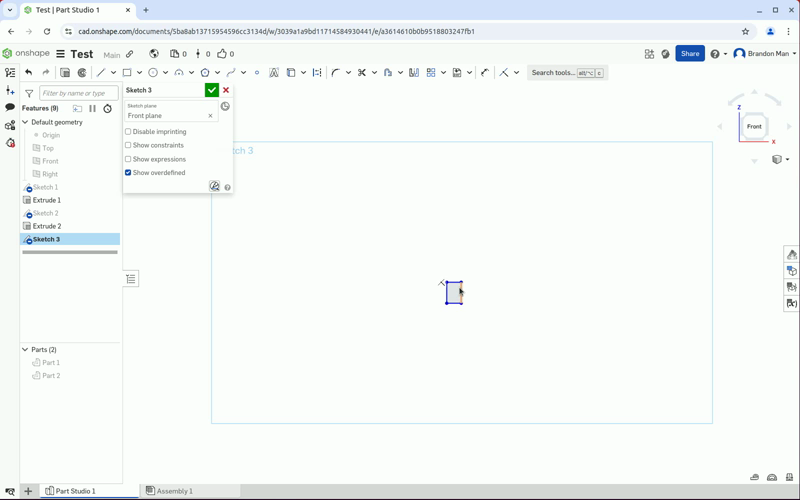
scroll(6)
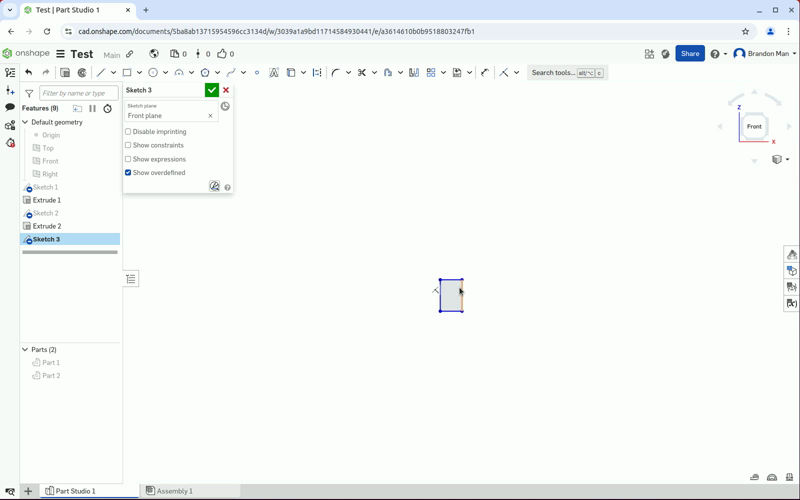
scroll(6)
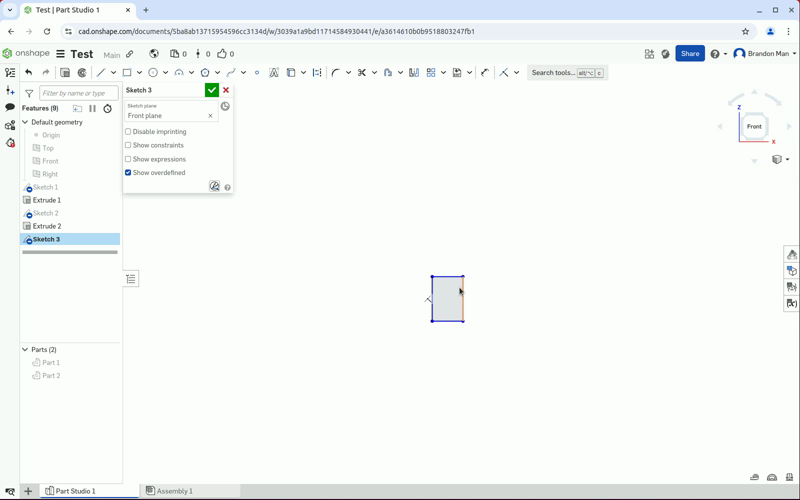
scroll(6)
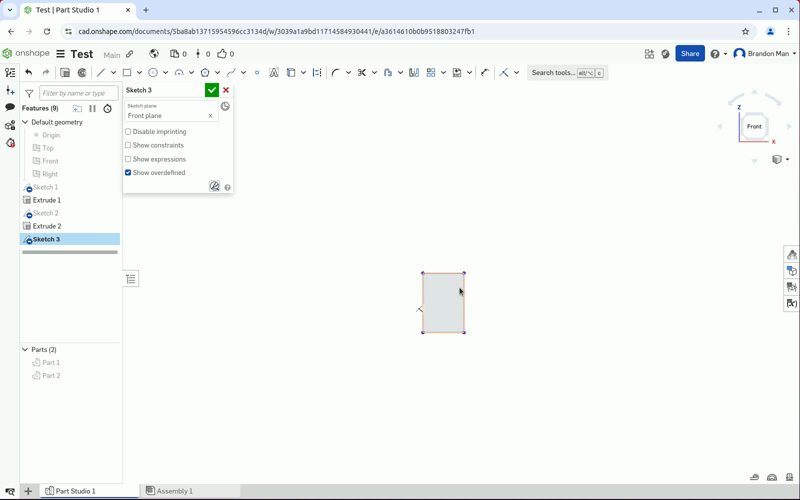
scroll(6)
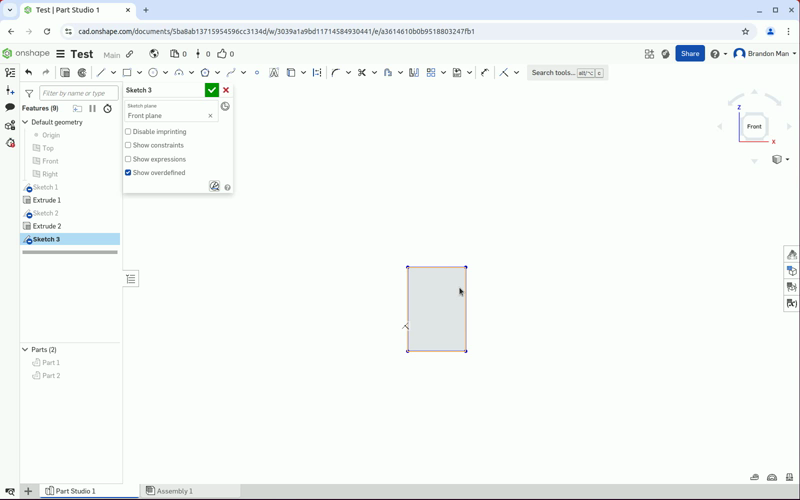
scroll(6)
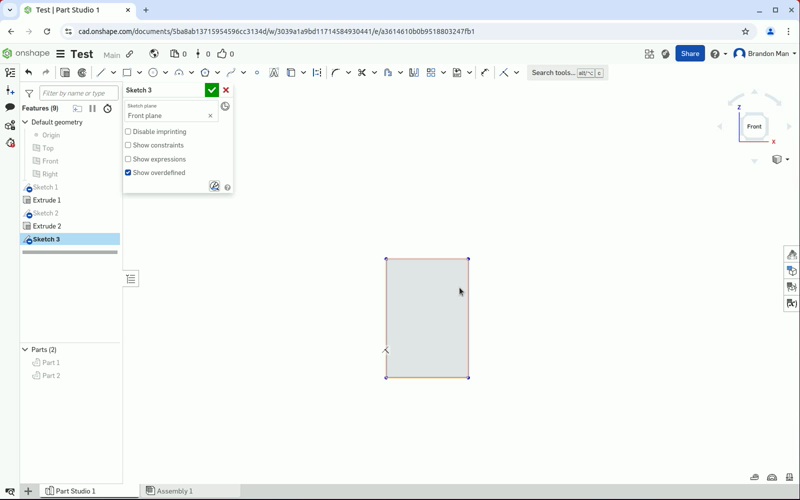
scroll(6)
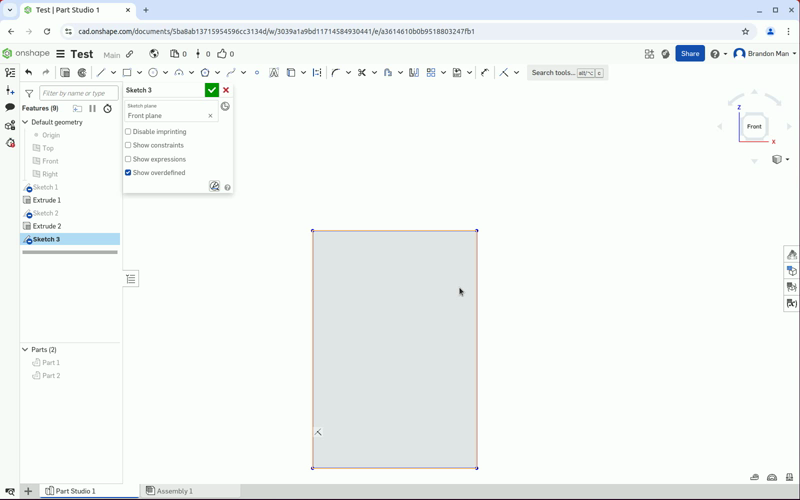
click(459, 287)
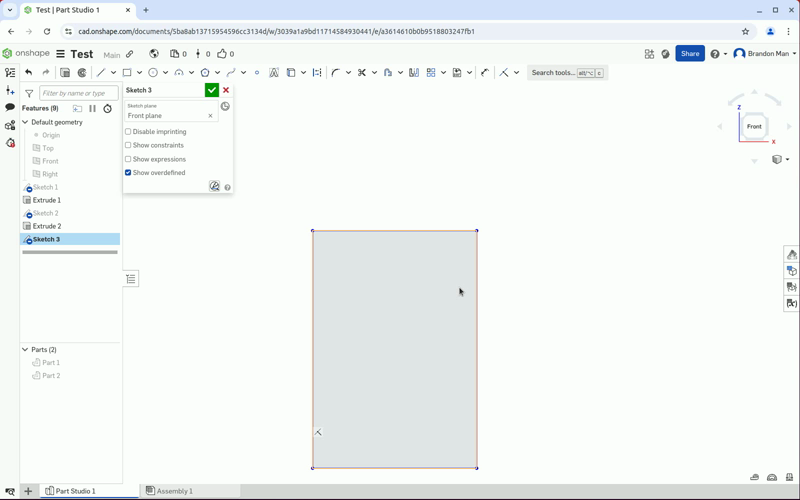
scroll(-6)
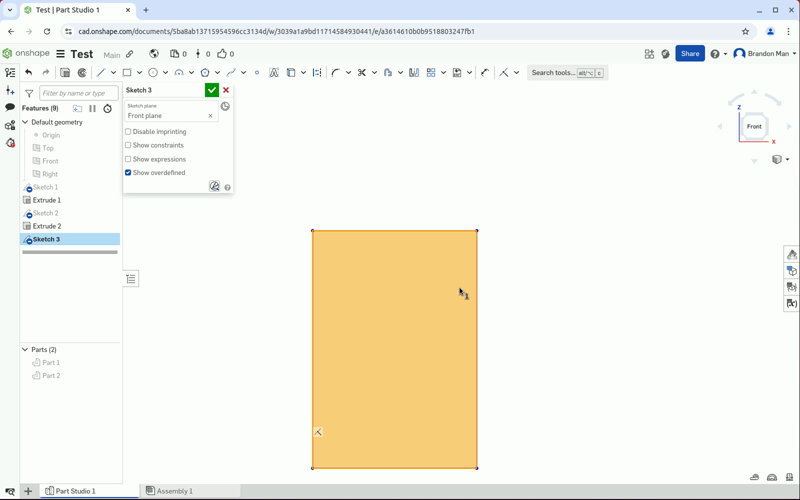
scroll(-6)
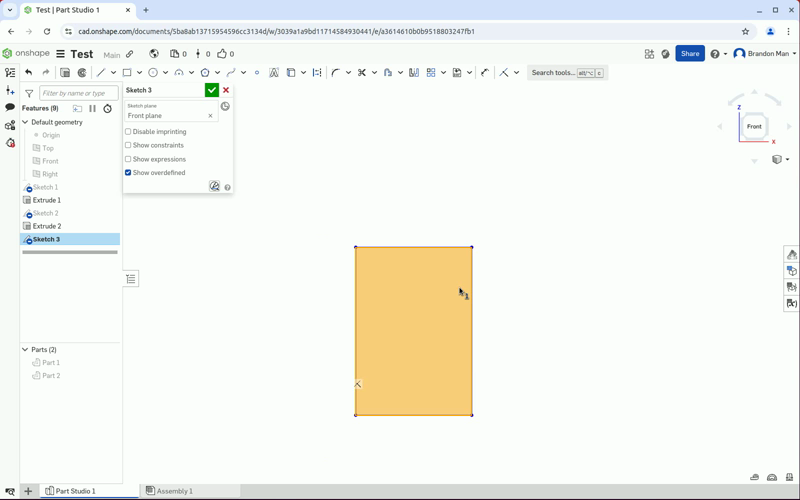
scroll(-6)
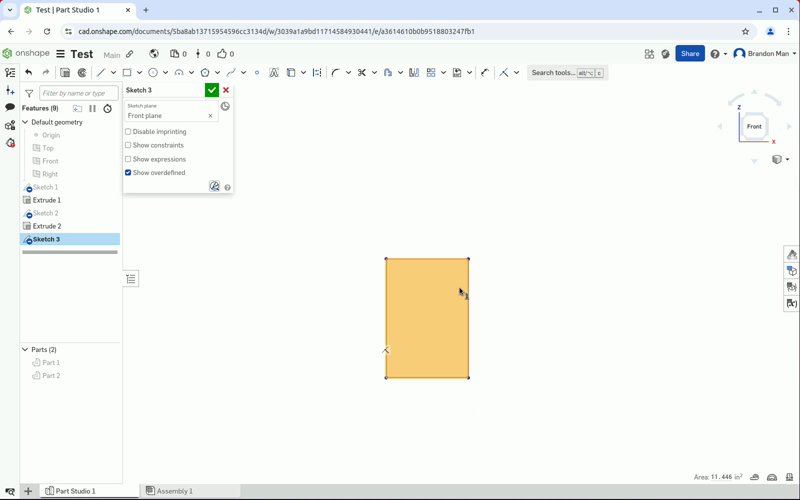
scroll(-6)
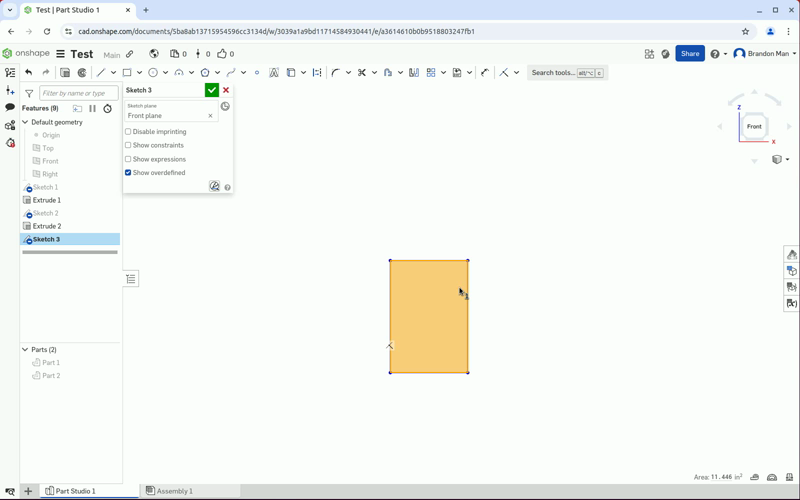
scroll(-6)
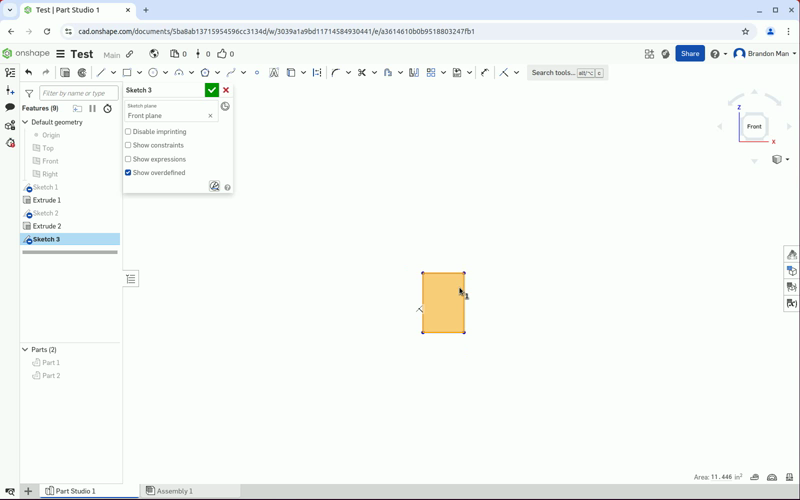
scroll(-6)
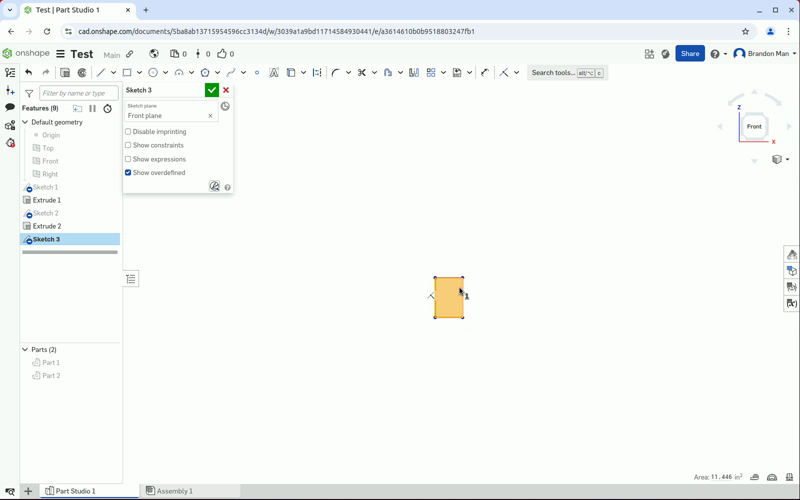
scroll(-6)
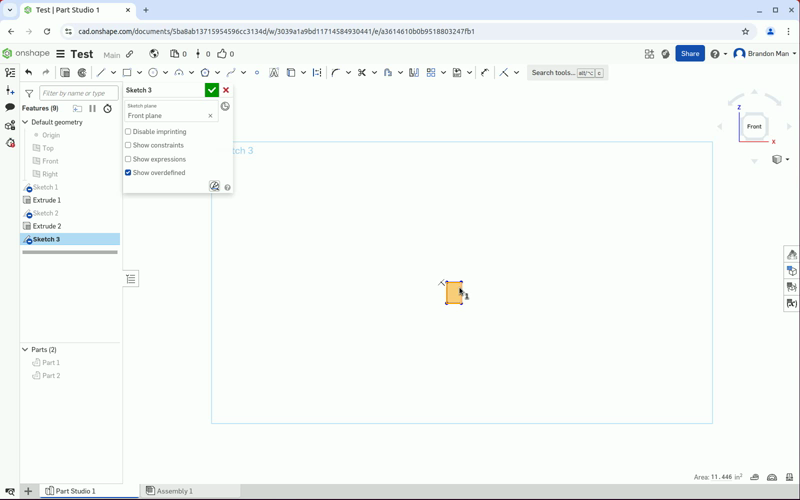
mouse_move(73, 352)
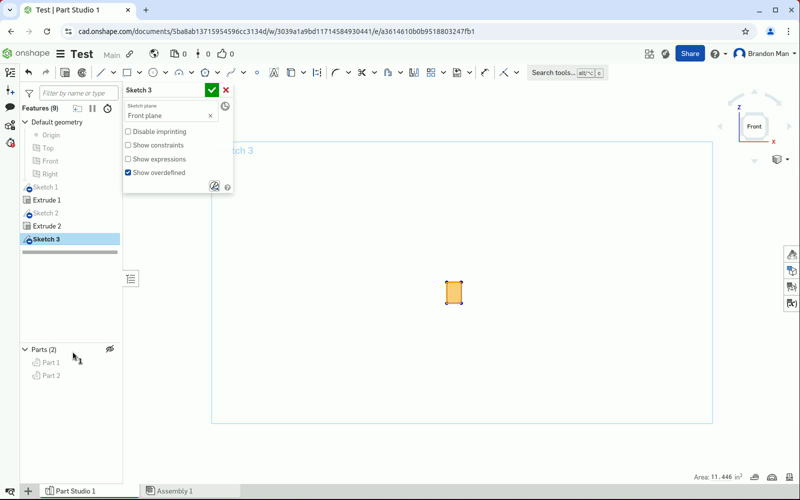
key(shift+y)
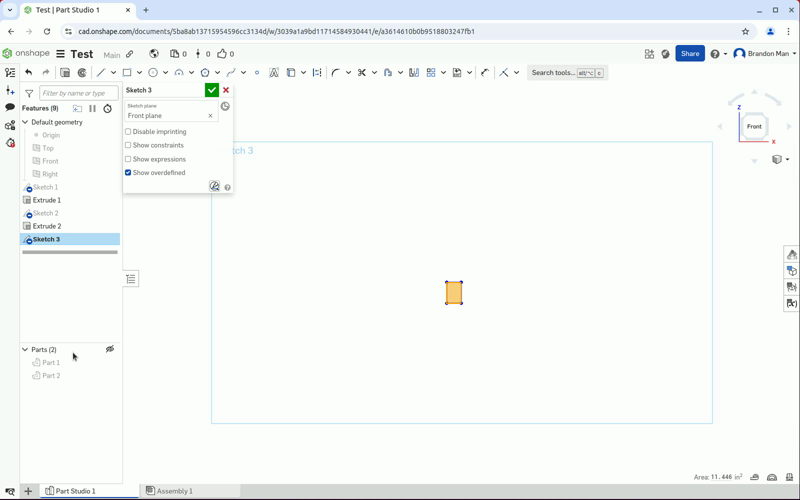
key(shift+e)
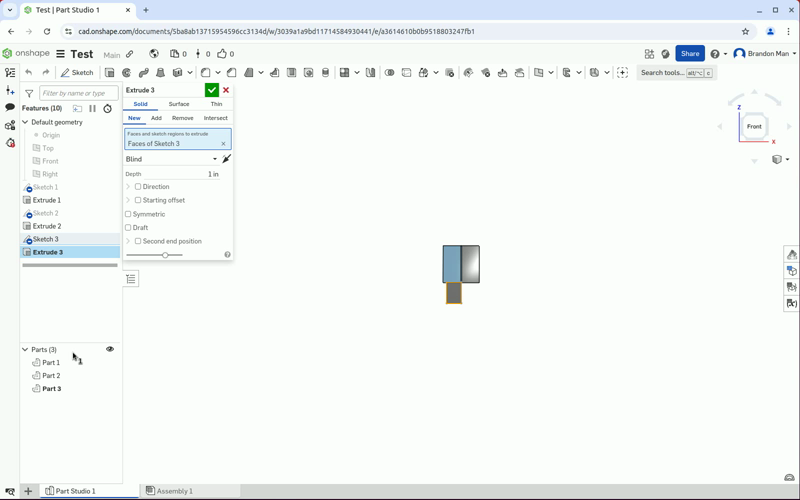
mouse_move(143, 106)
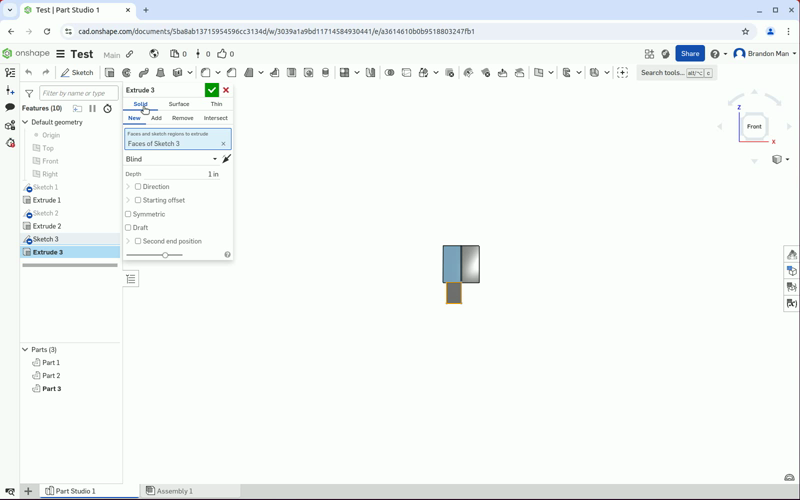
click(143, 106)
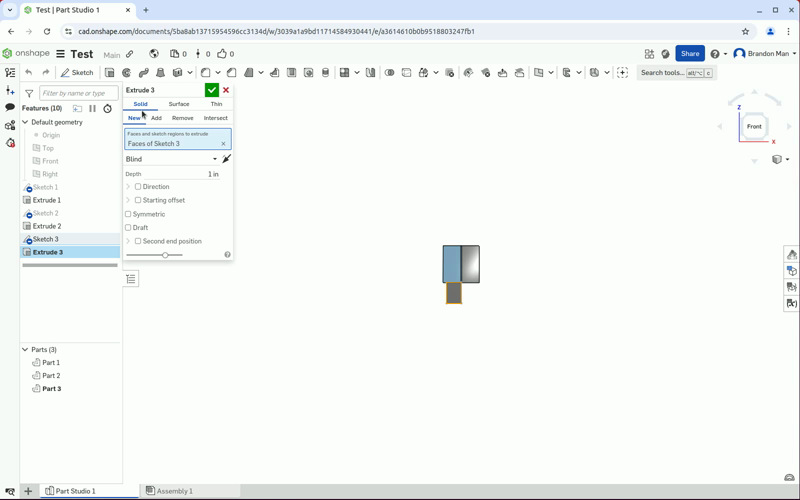
mouse_move(137, 120)
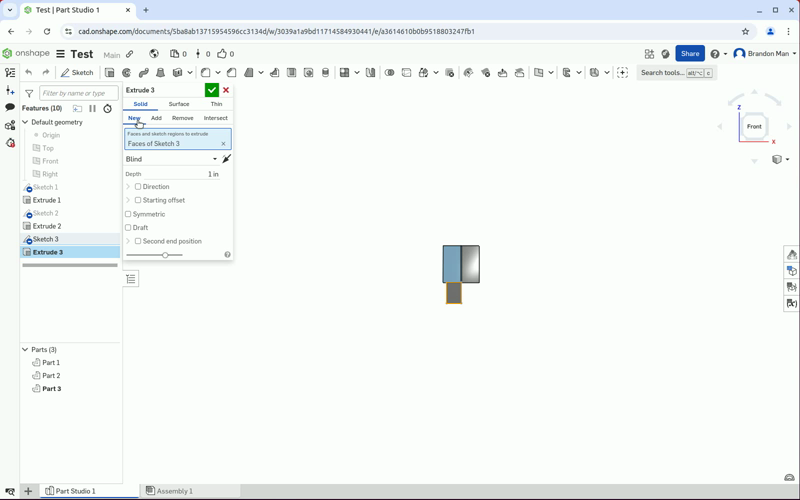
click(137, 120)
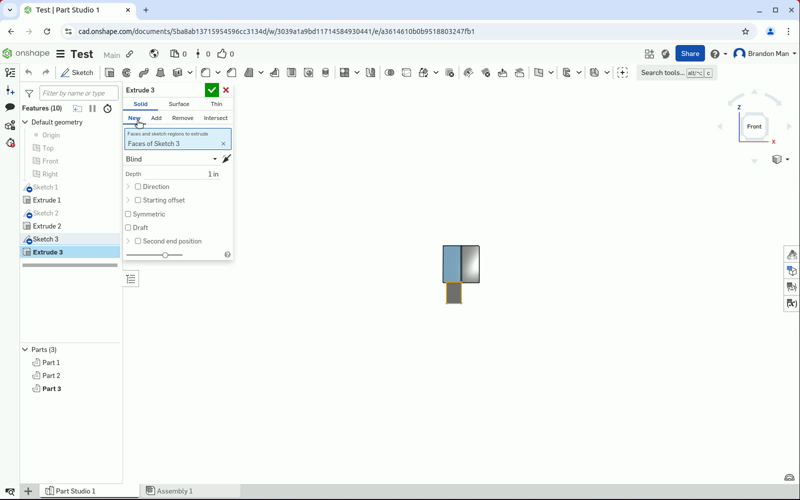
key(tab, 4)
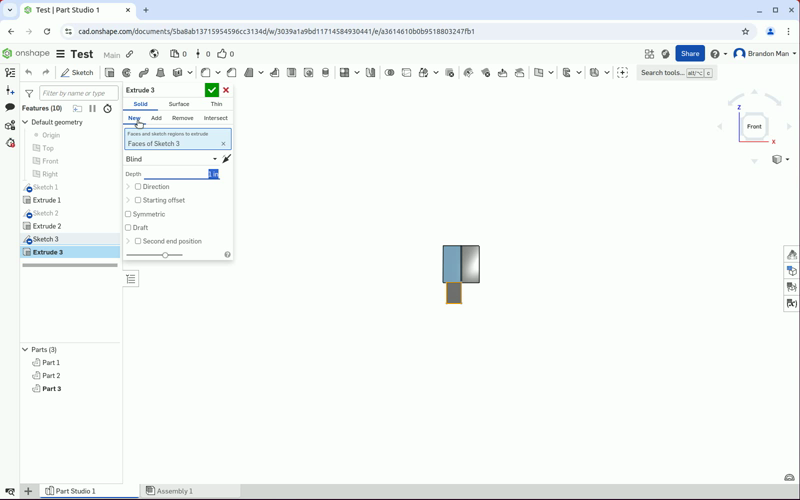
text(23.108)
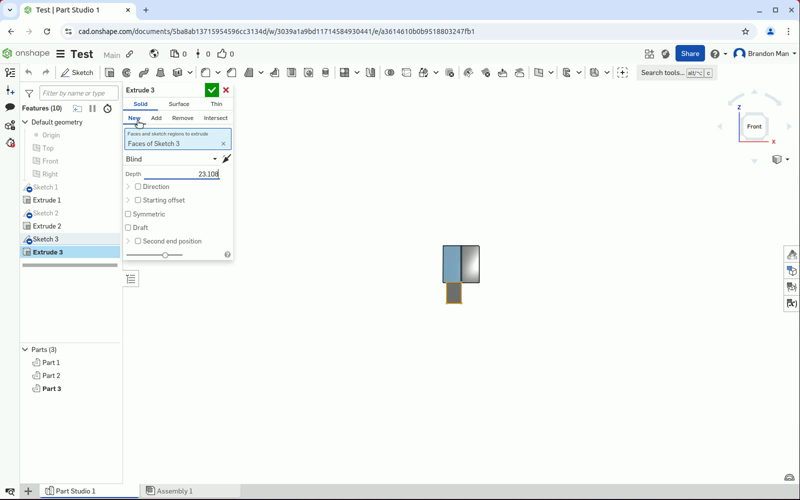
key(enter)
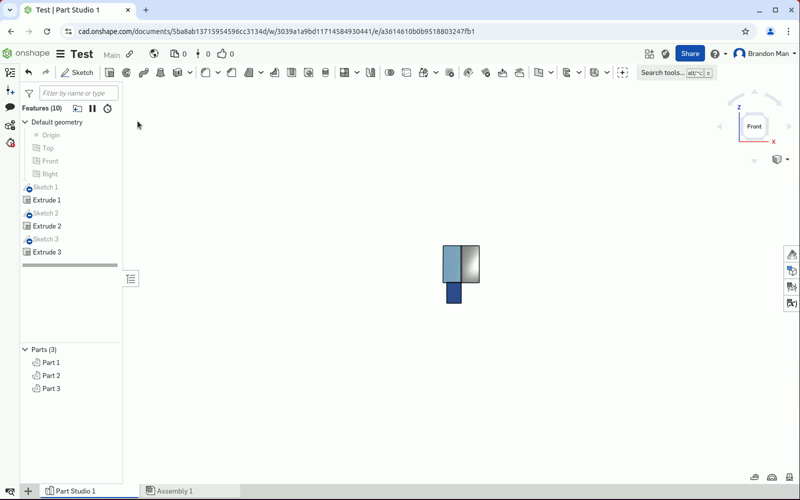
key(shift+h)
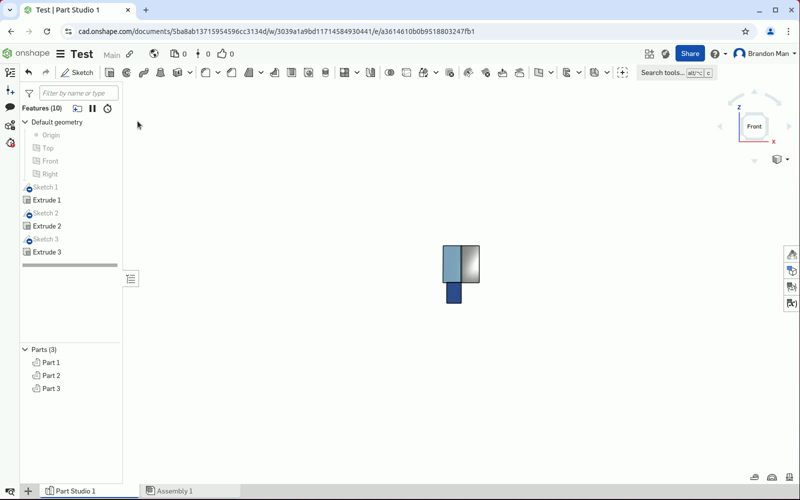
key(shift+h)
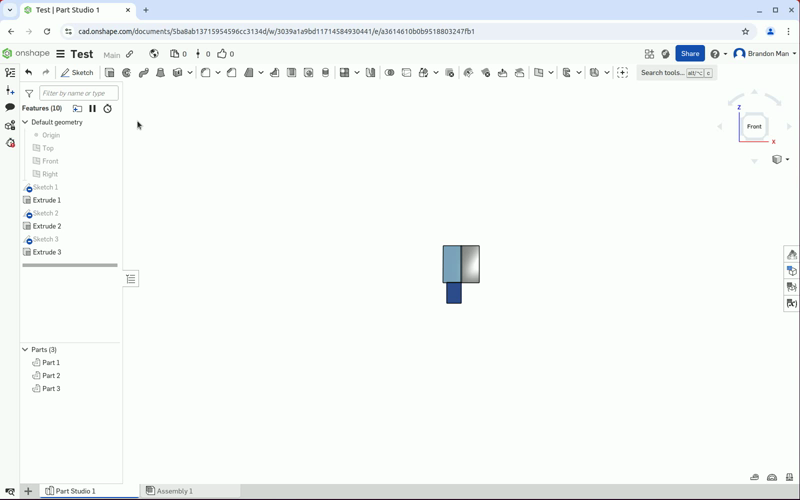
mouse_move(73, 189)
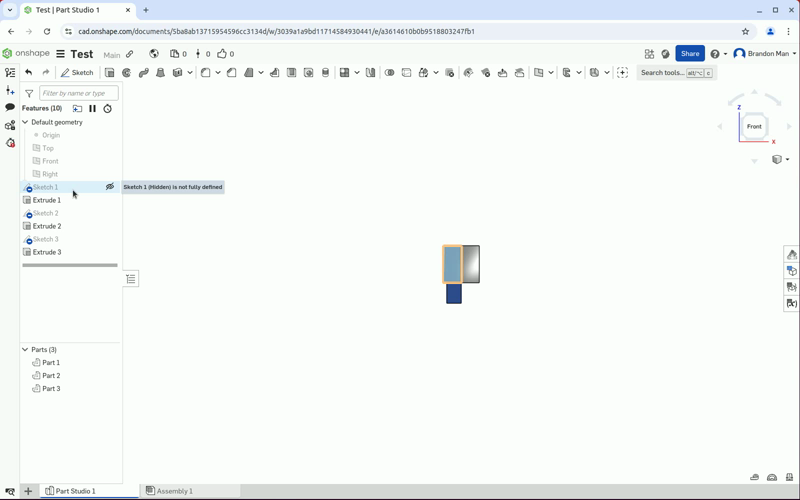
click(73, 189)
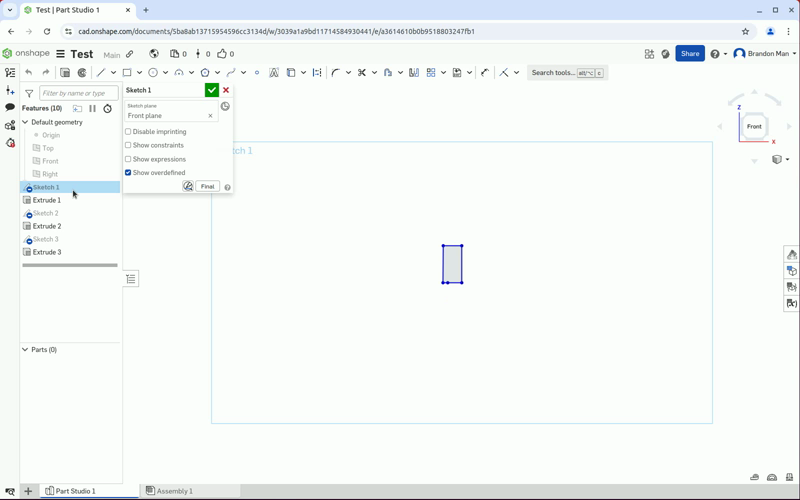
mouse_move(229, 92)
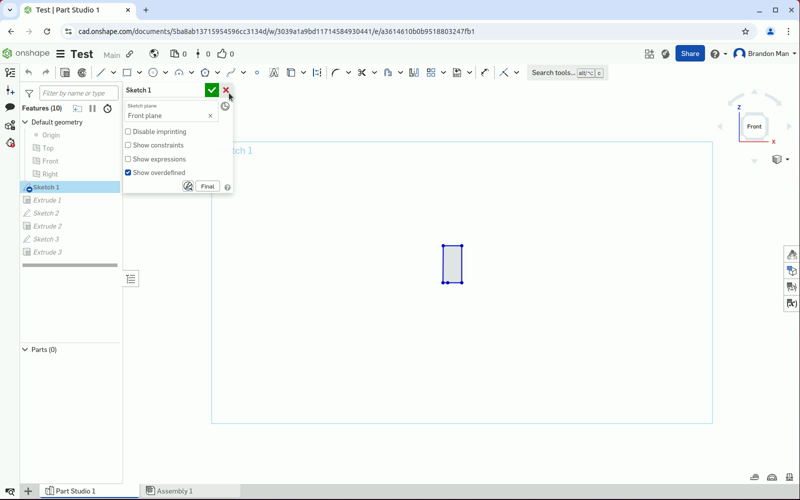
click(229, 92)
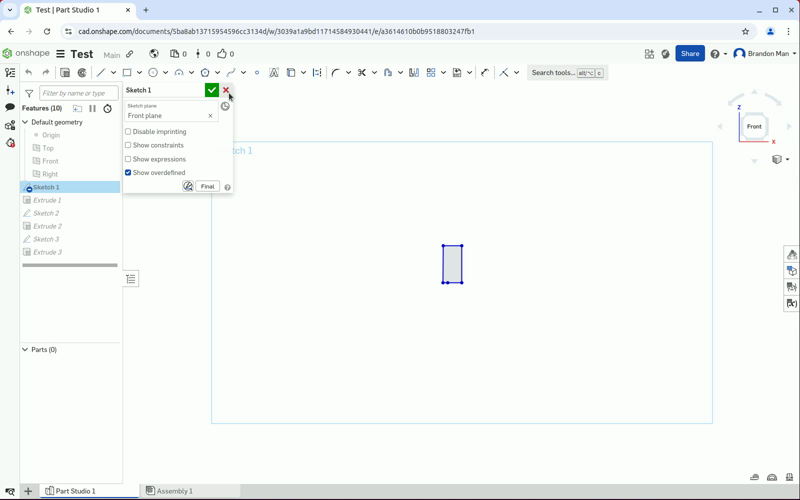
key(shift+s)
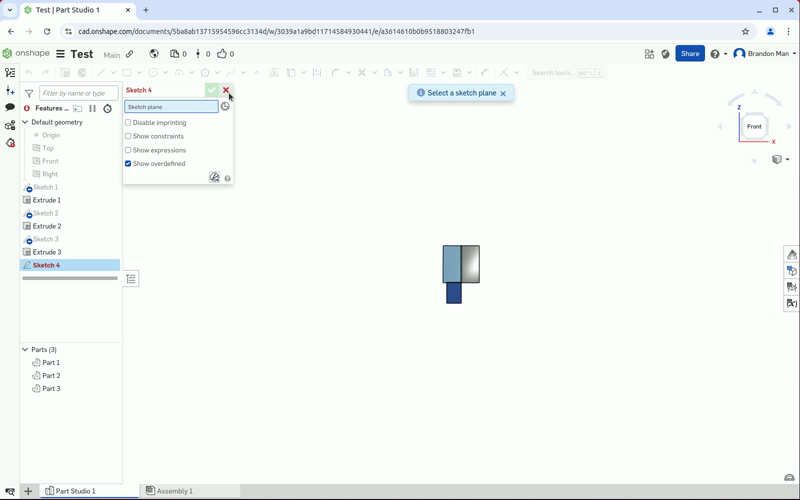
mouse_move(73, 163)
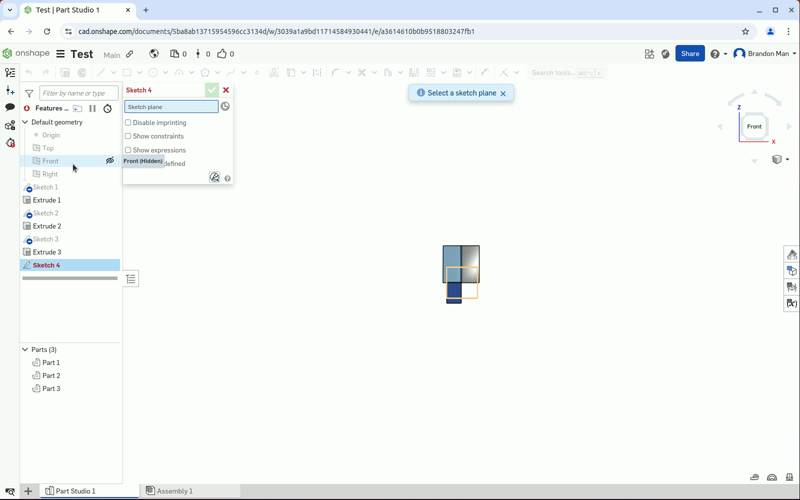
click(73, 163)
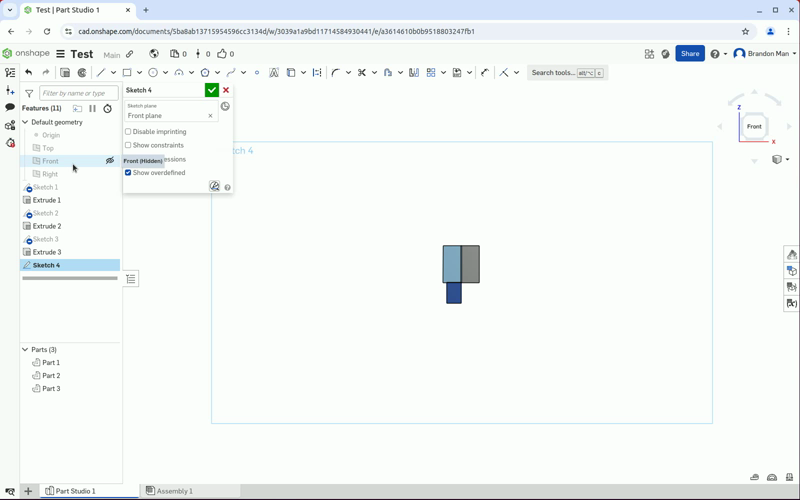
mouse_move(73, 352)
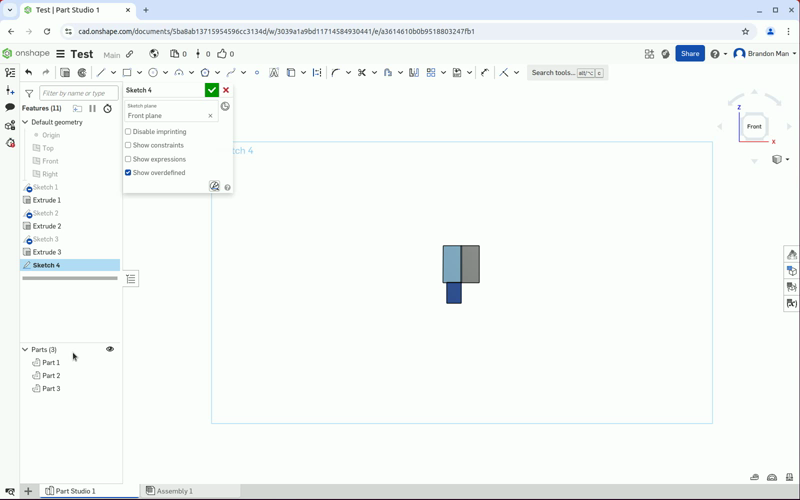
key(y)
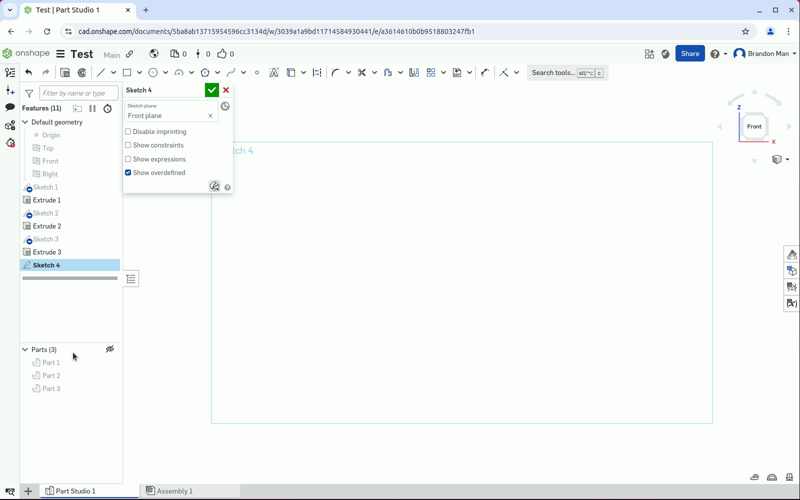
key(l)
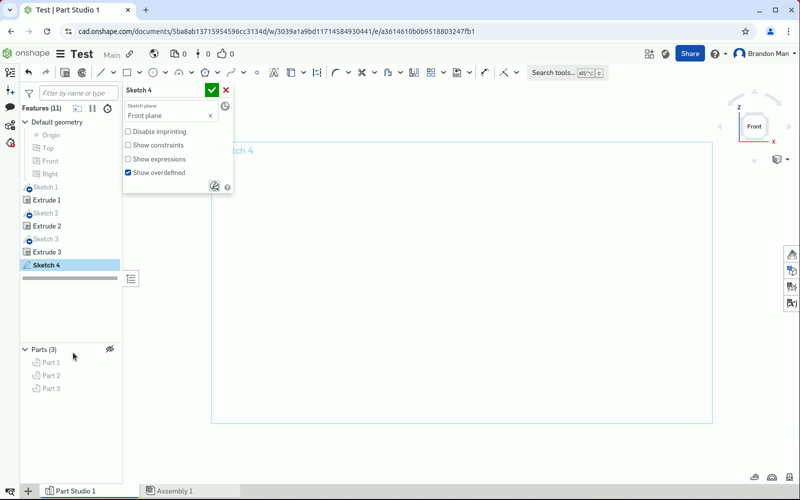
key_down(shift)
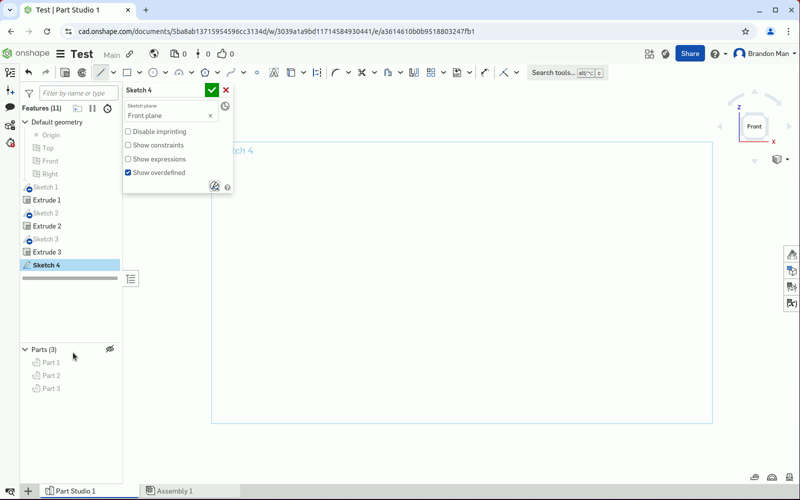
mouse_move(460, 303)
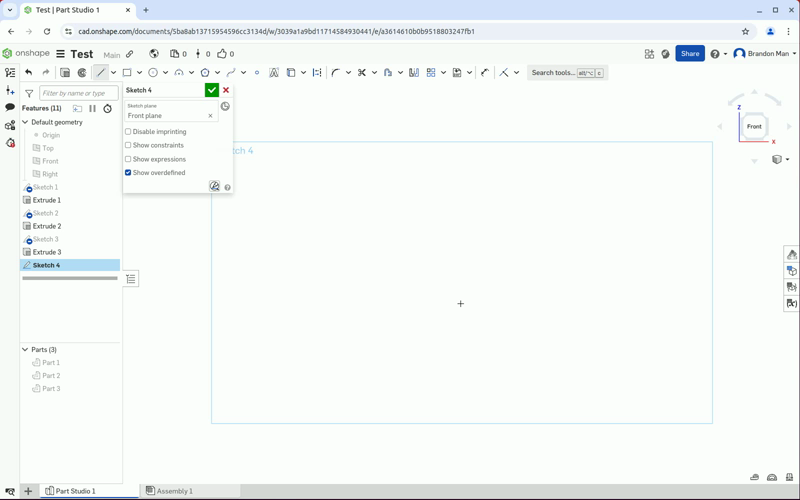
click(460, 303)
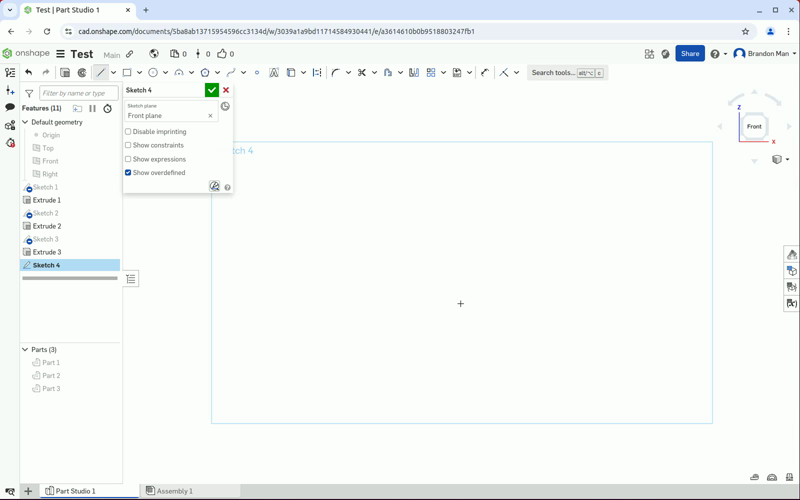
key_up(shift)
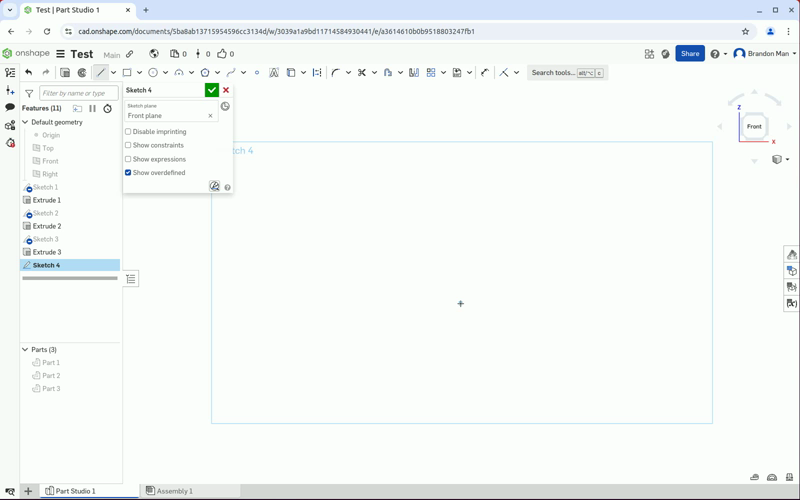
key_down(shift)
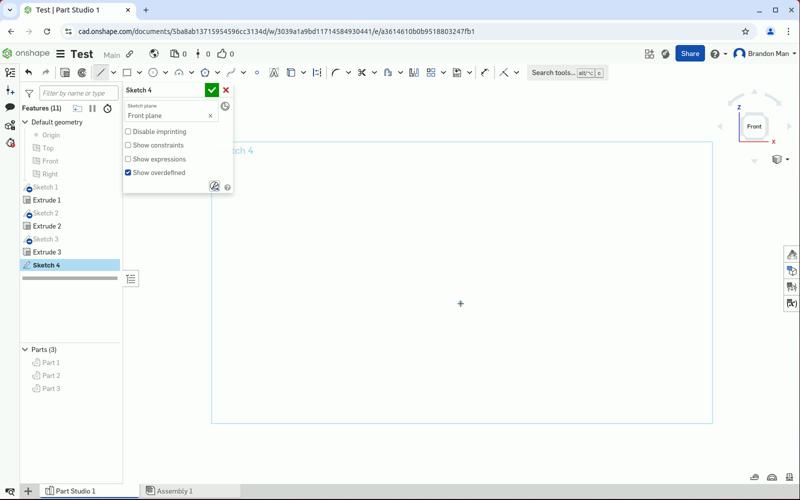
mouse_move(490, 303)
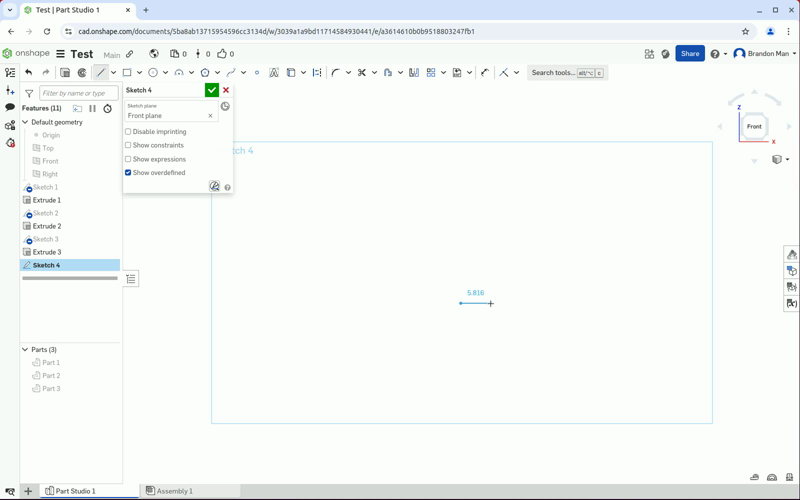
mouse_move(475, 303)
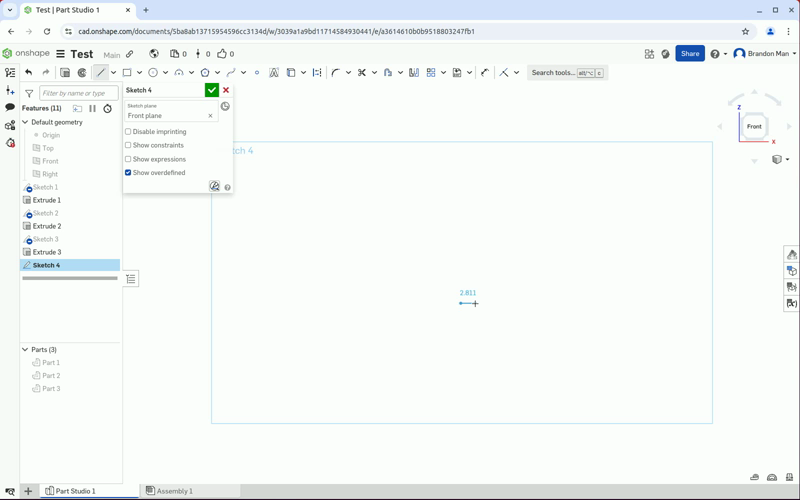
click(475, 303)
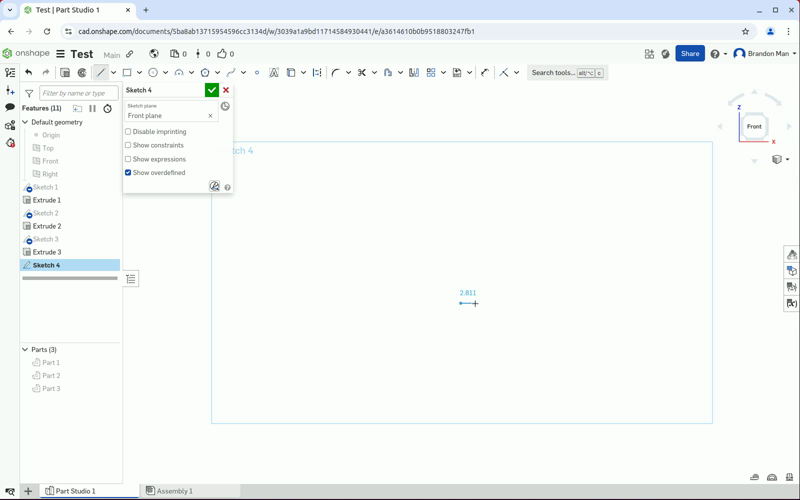
key_up(shift)
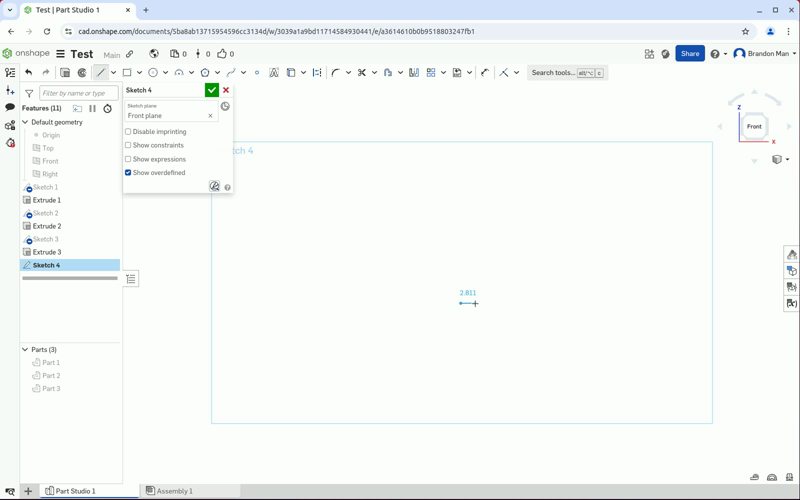
key_down(shift)
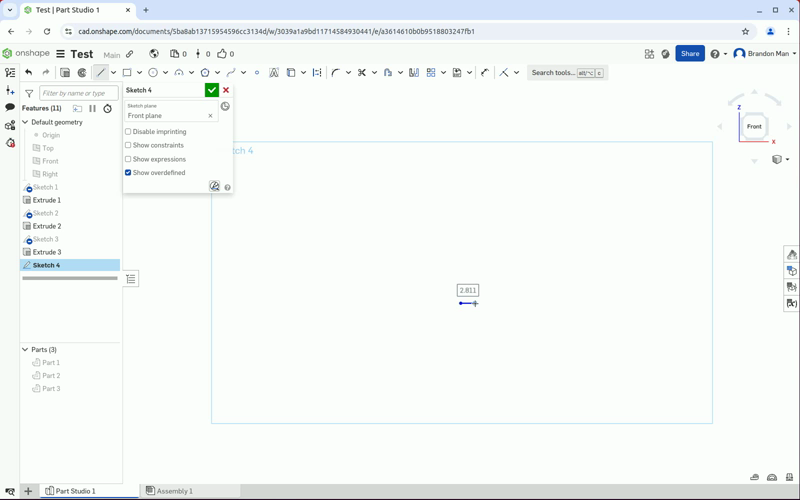
mouse_move(505, 303)
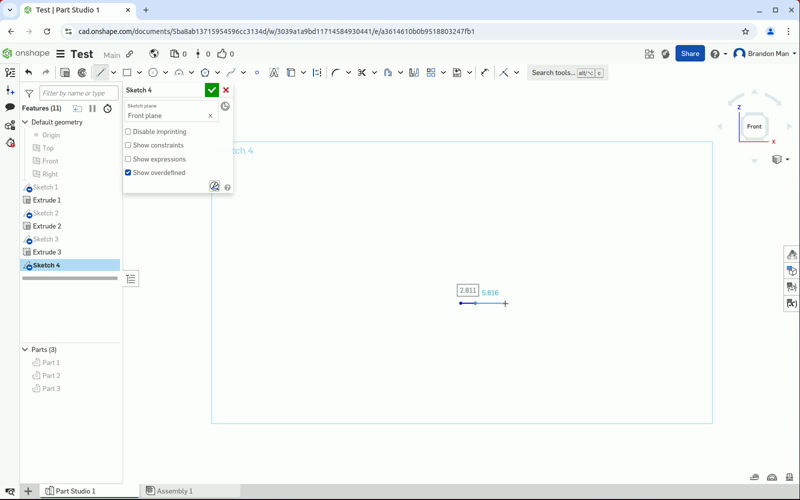
mouse_move(475, 282)
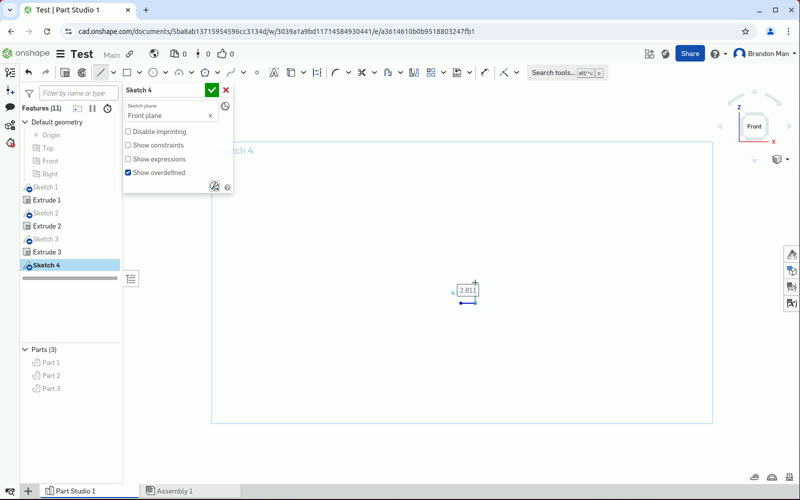
click(475, 282)
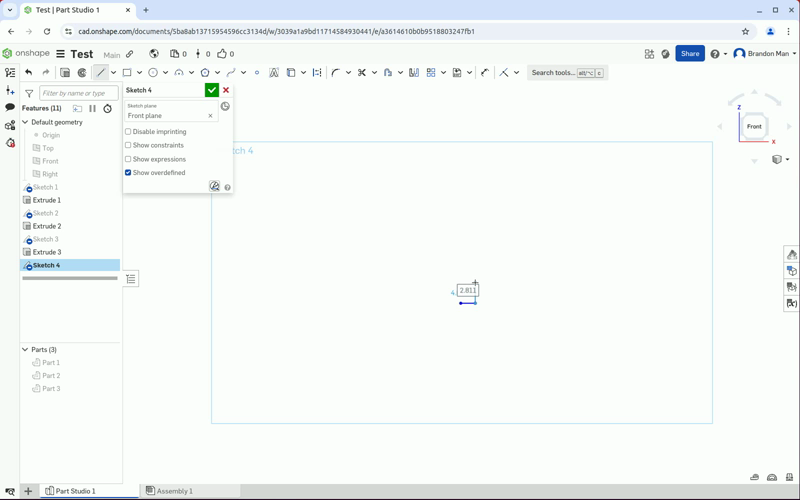
key_up(shift)
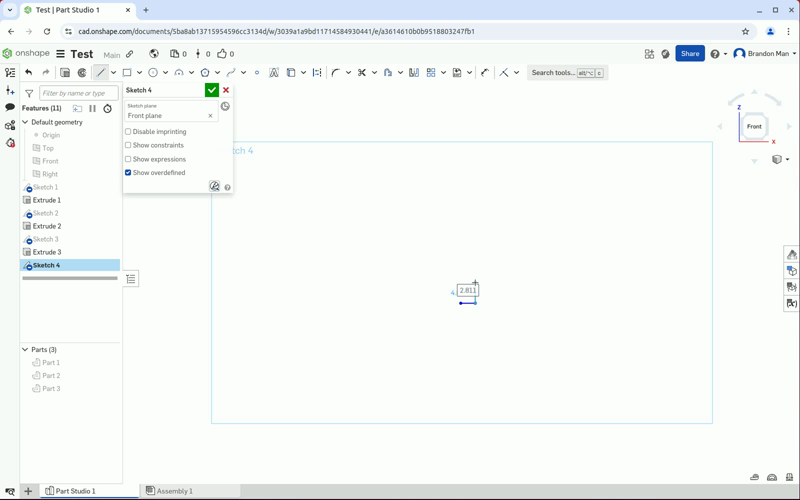
key_down(shift)
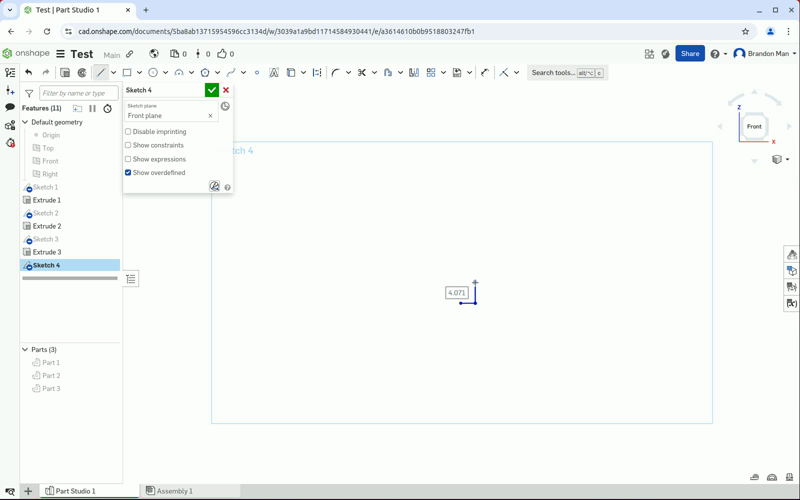
mouse_move(505, 282)
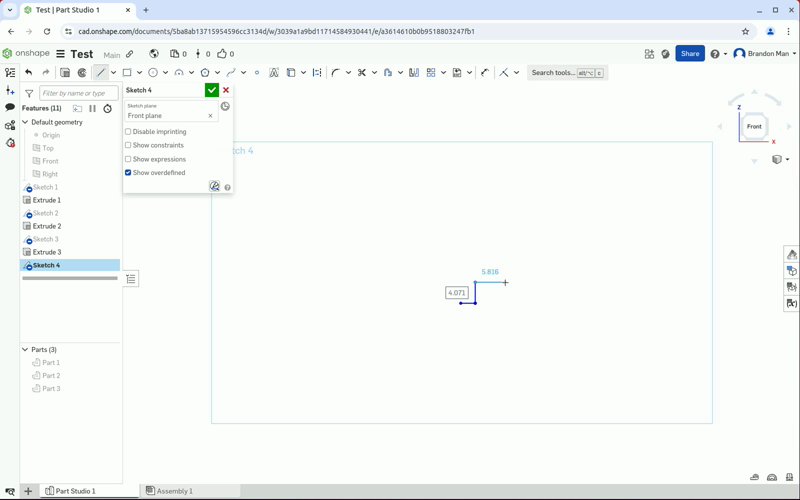
mouse_move(460, 282)
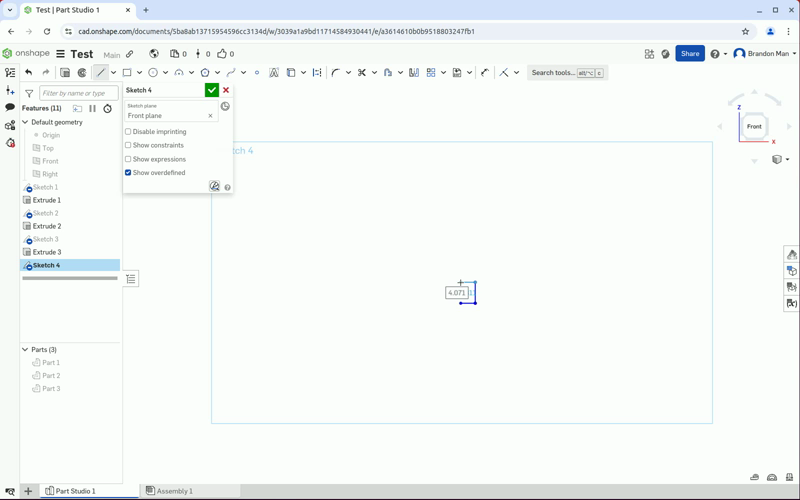
click(460, 282)
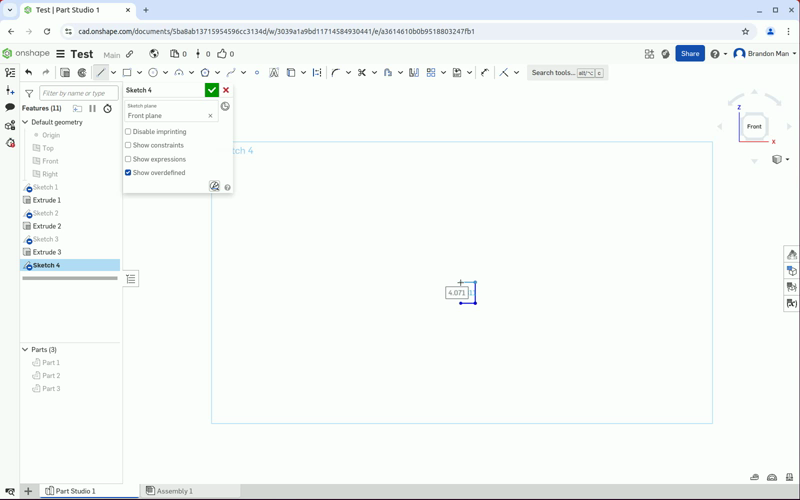
key_up(shift)
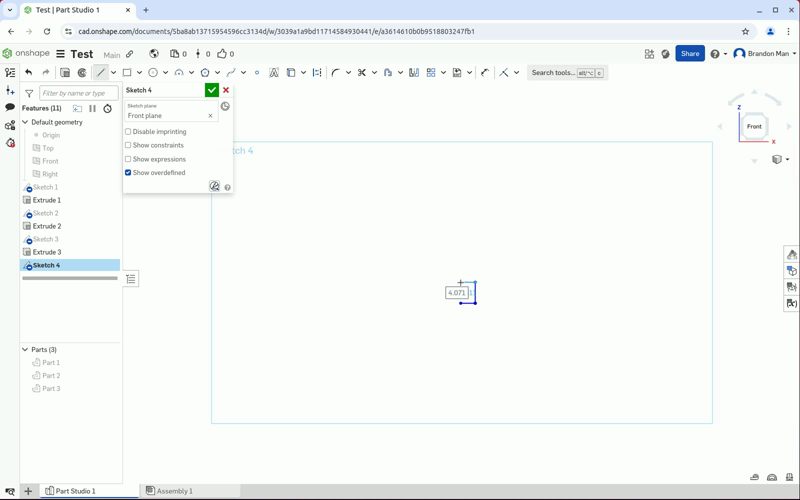
mouse_move(490, 282)
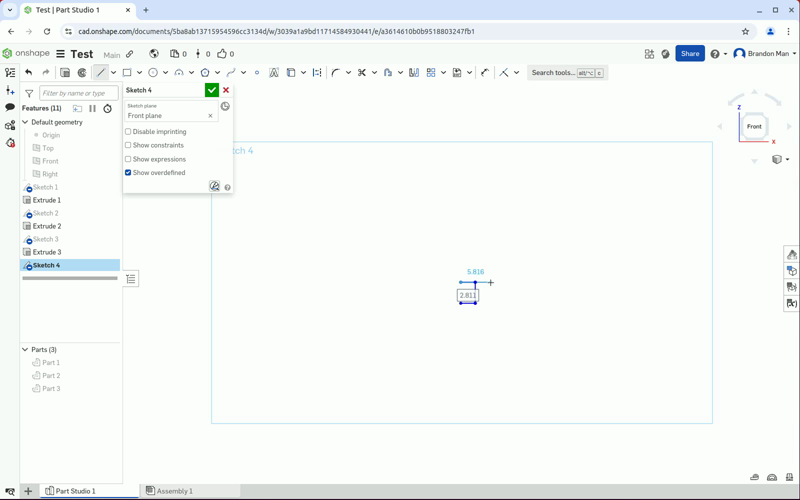
key_down(shift)
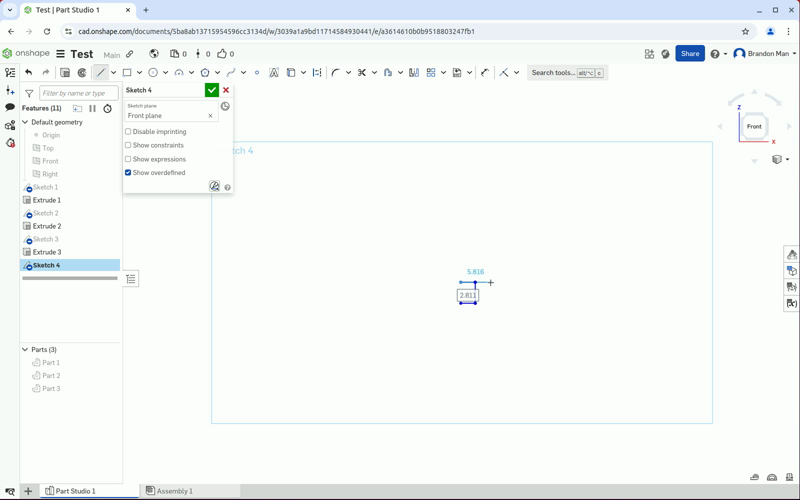
mouse_move(460, 303)
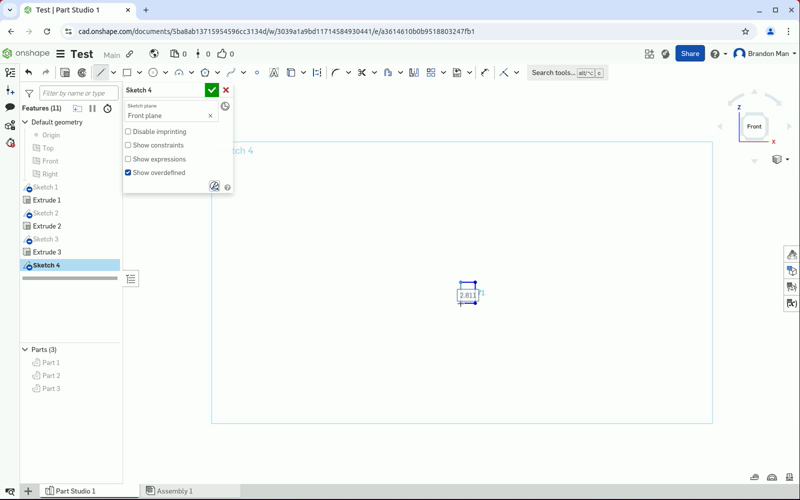
key_up(shift)
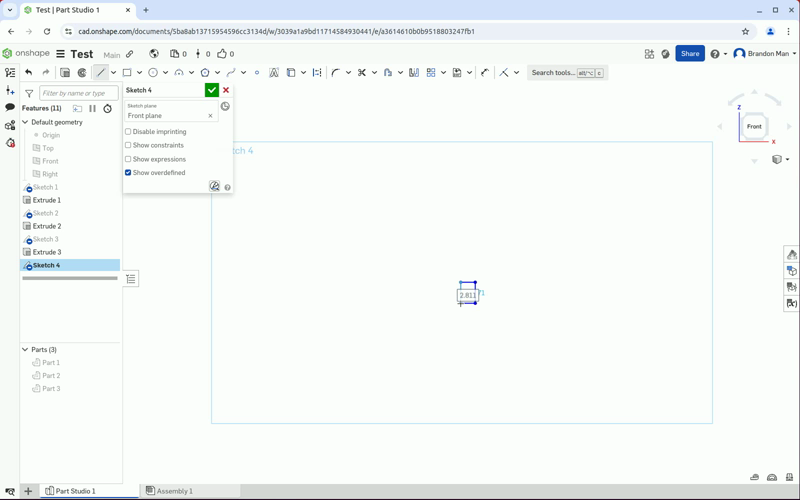
click(460, 303)
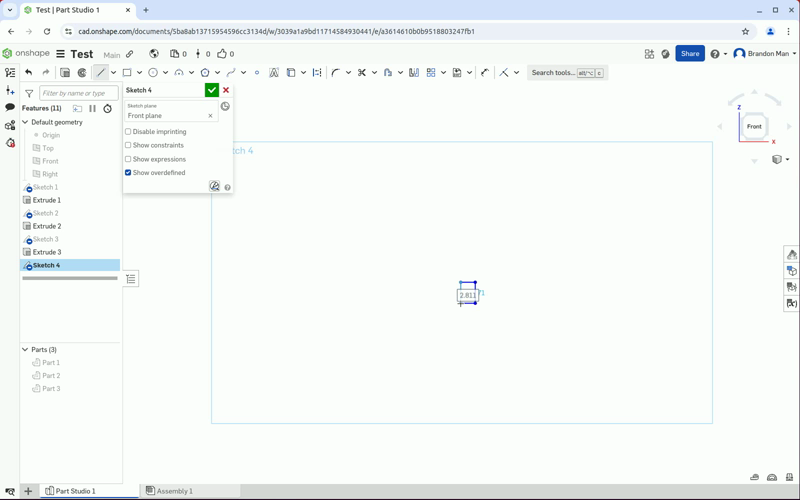
key(esc)
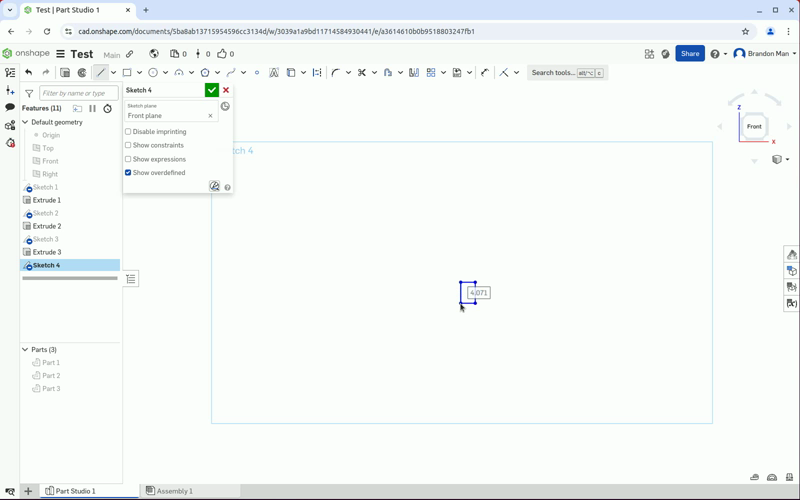
mouse_move(469, 284)
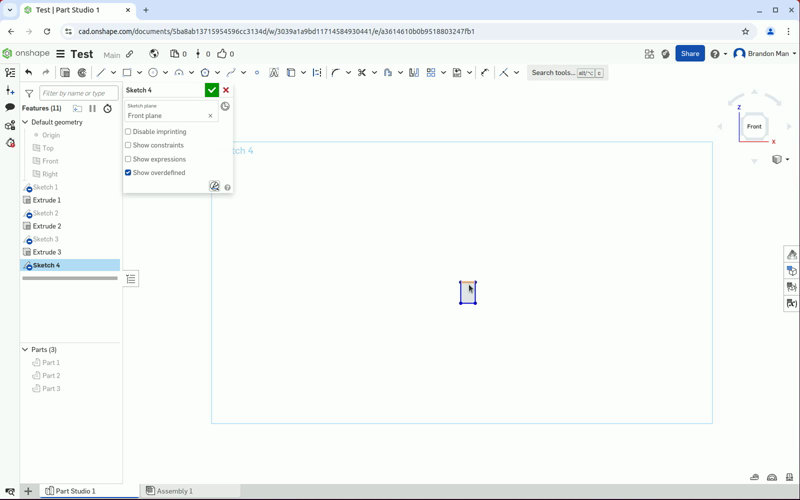
scroll(6)
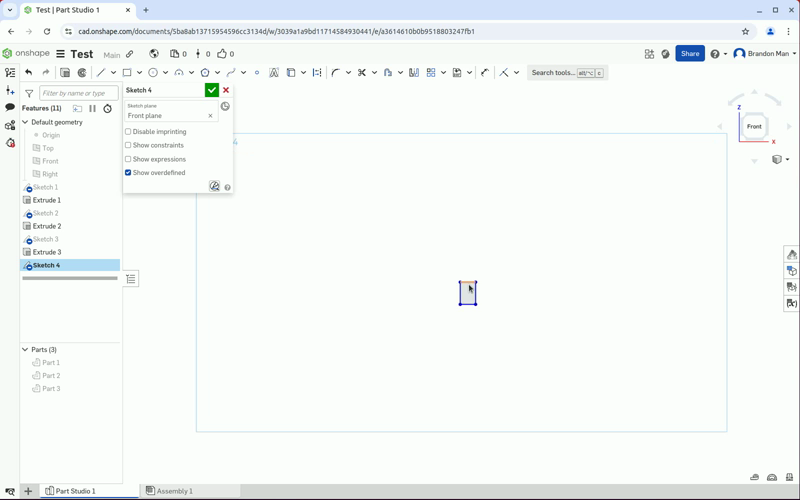
scroll(6)
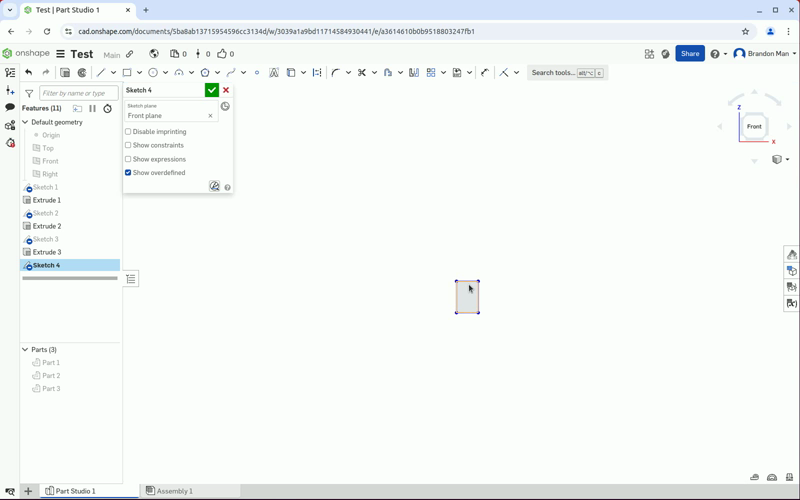
scroll(6)
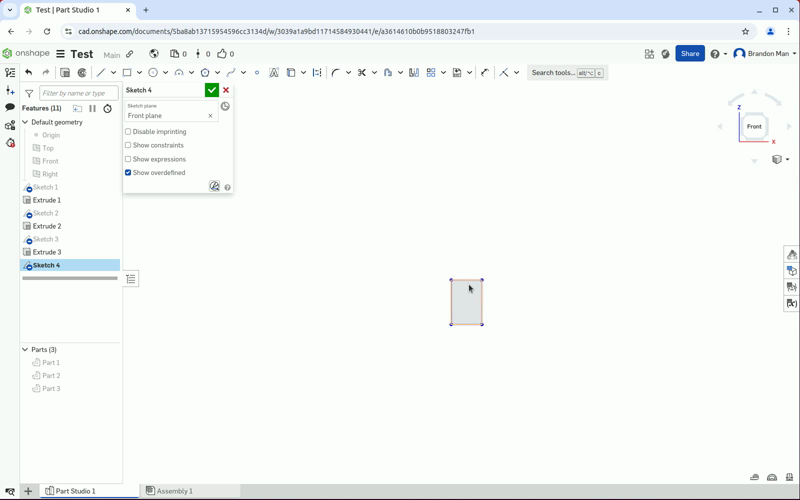
scroll(6)
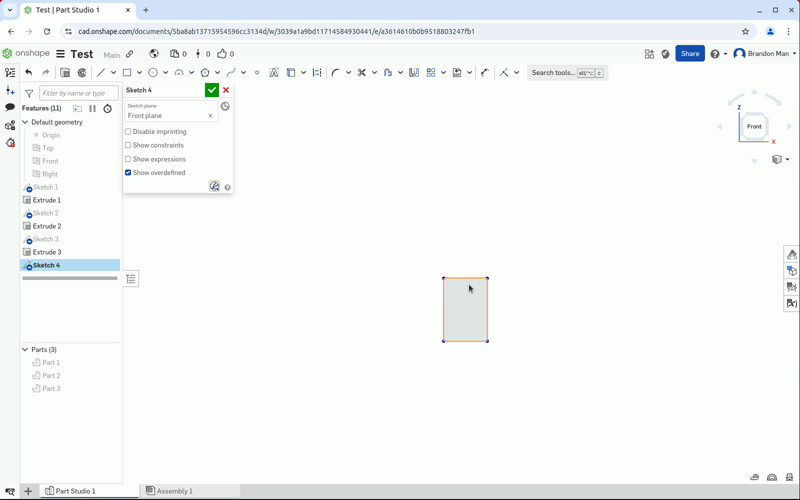
scroll(6)
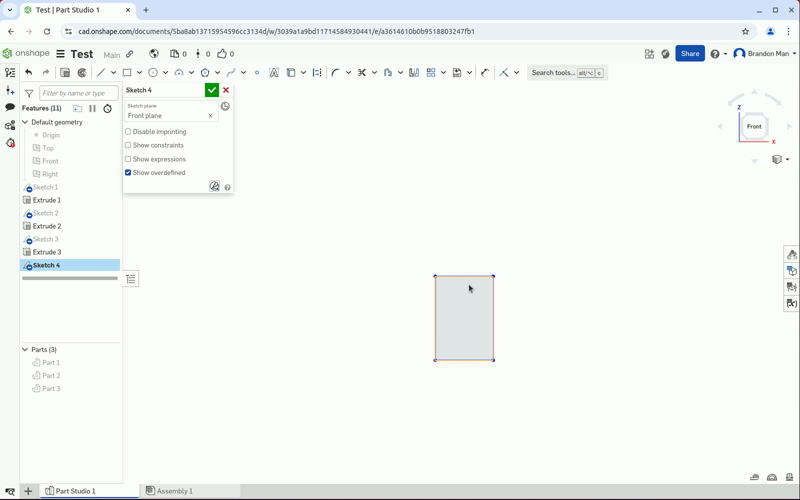
scroll(6)
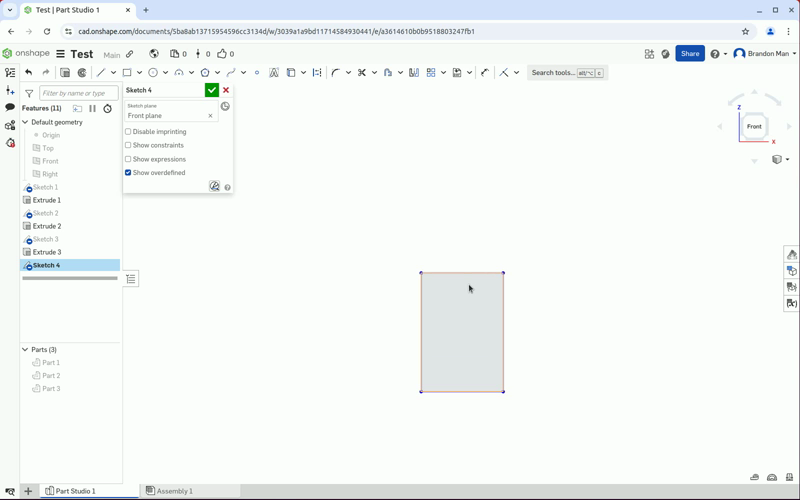
scroll(6)
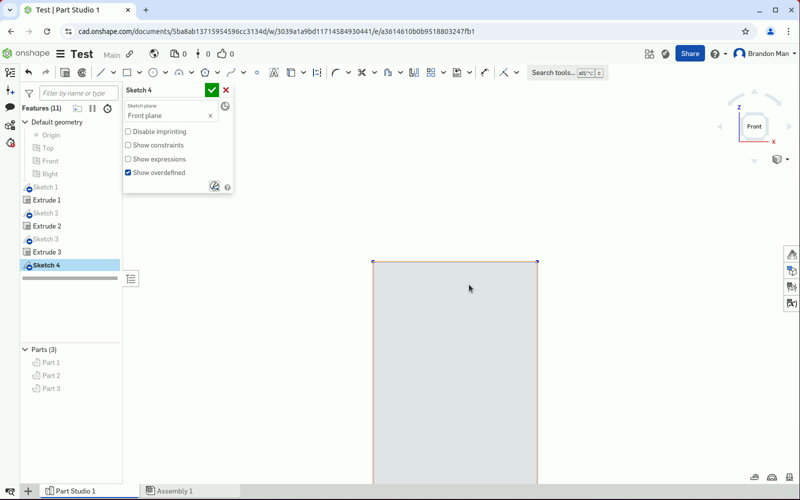
click(469, 284)
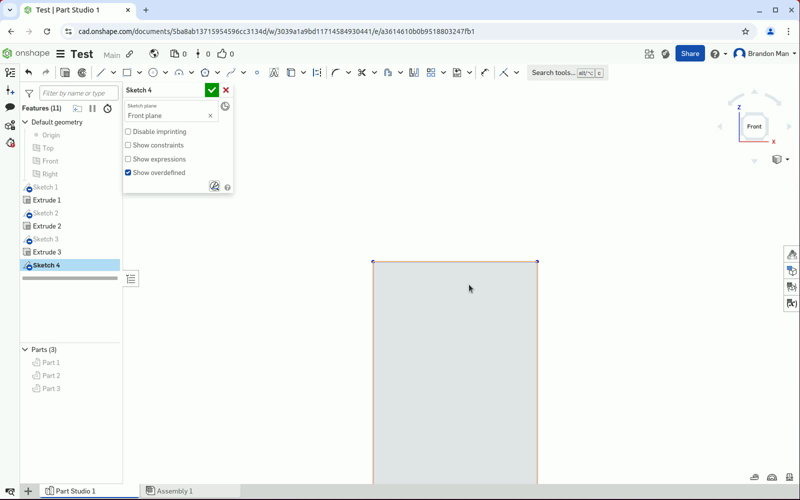
scroll(-6)
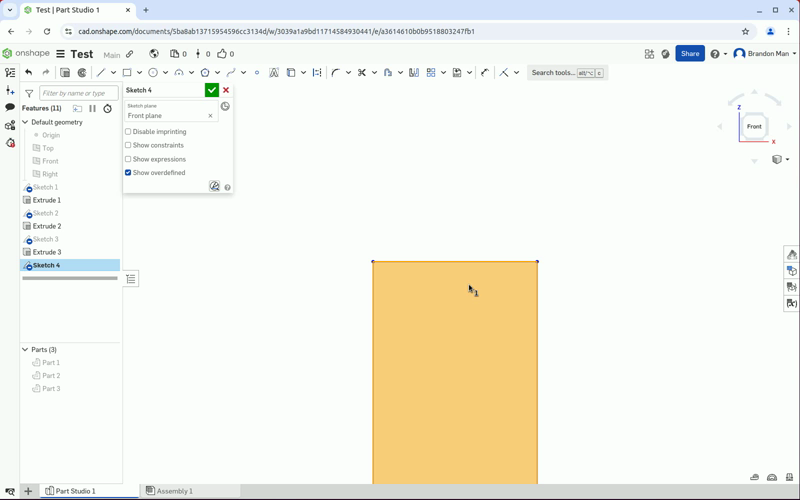
scroll(-6)
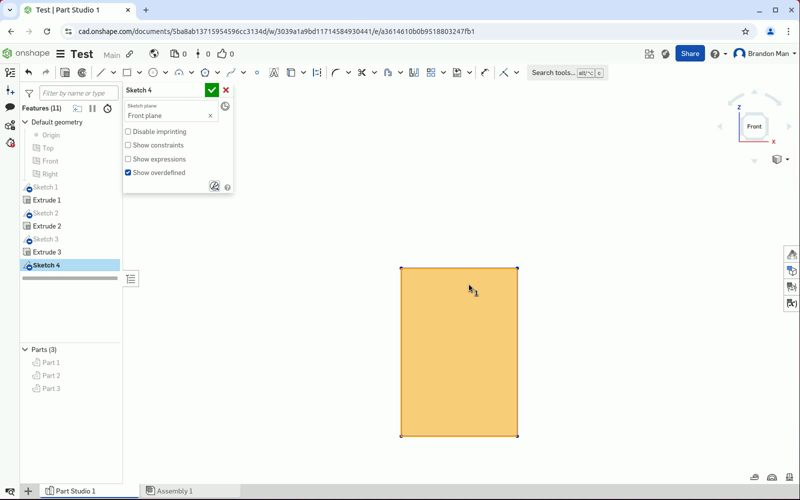
scroll(-6)
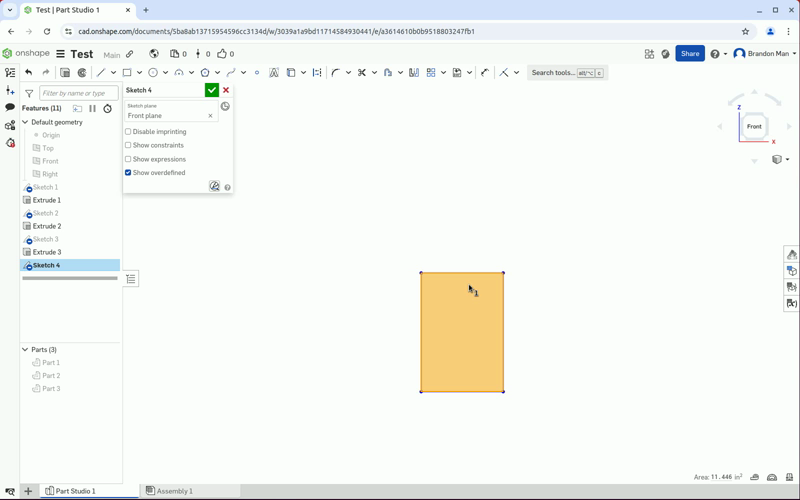
scroll(-6)
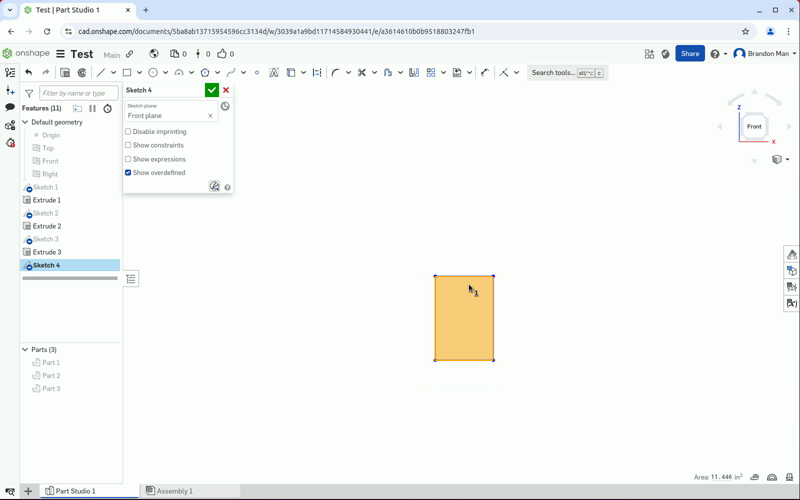
scroll(-6)
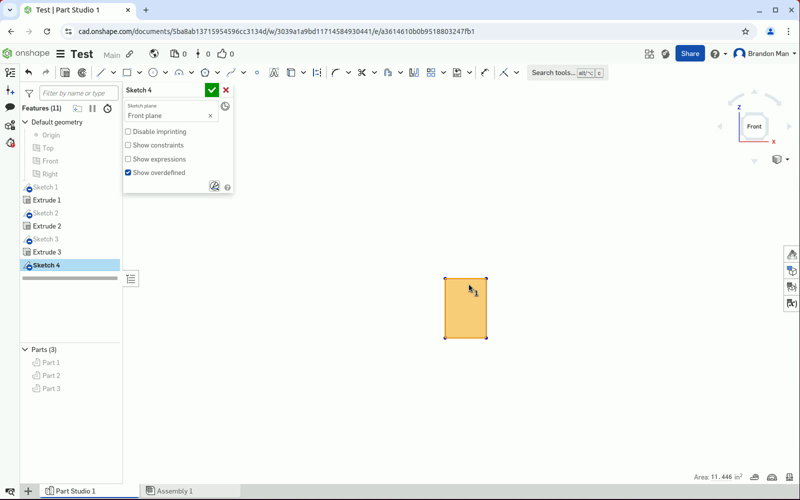
scroll(-6)
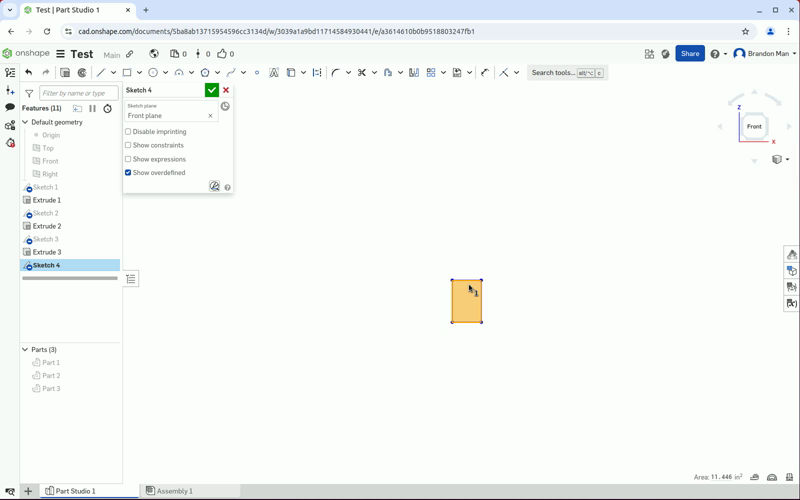
scroll(-6)
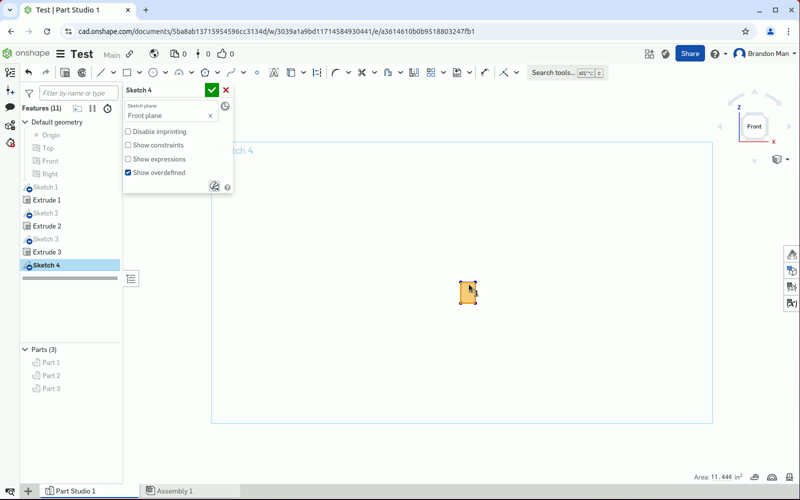
mouse_move(73, 352)
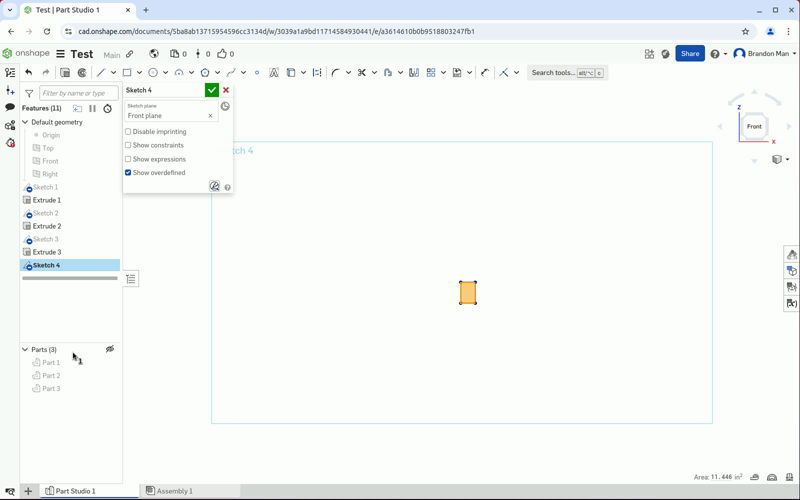
key(shift+y)
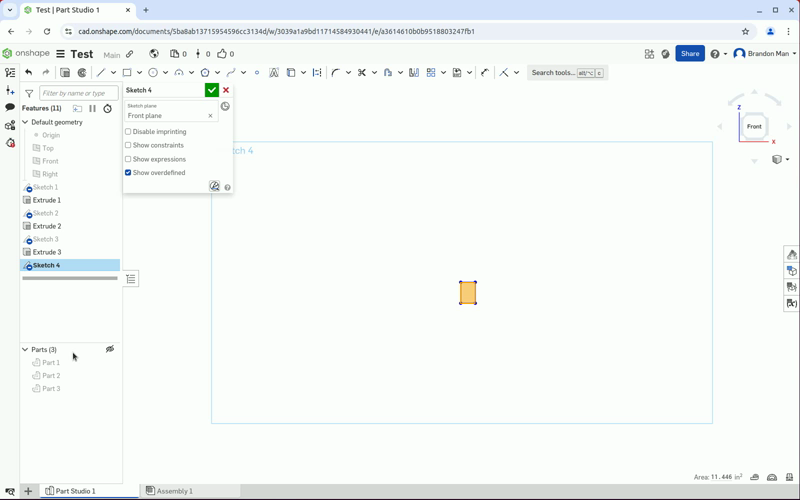
key(shift+e)
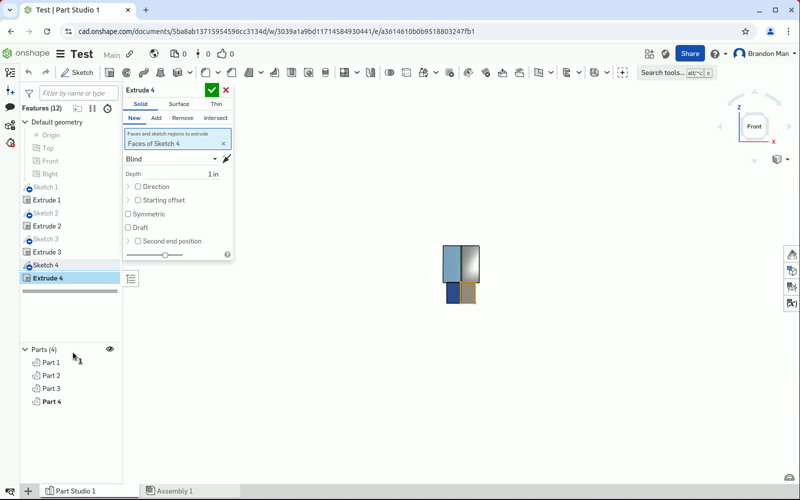
mouse_move(143, 106)
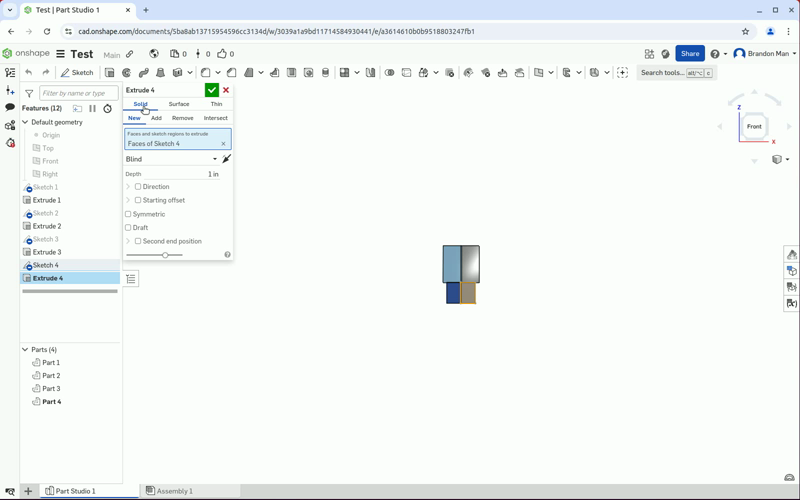
click(143, 106)
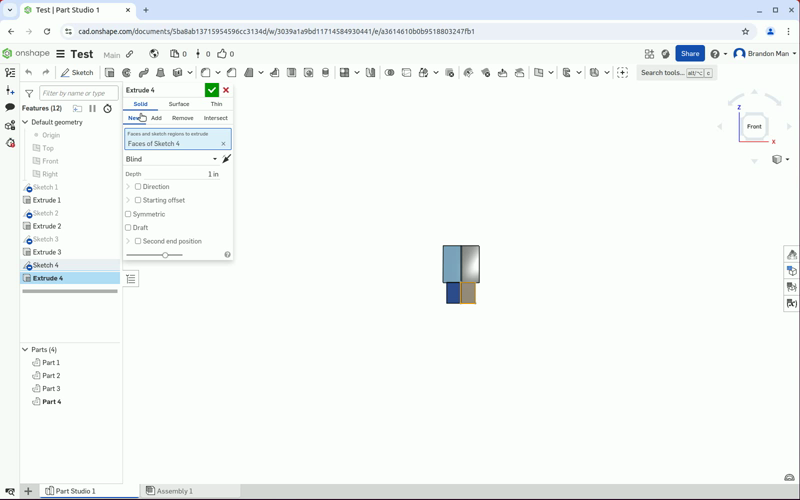
mouse_move(137, 120)
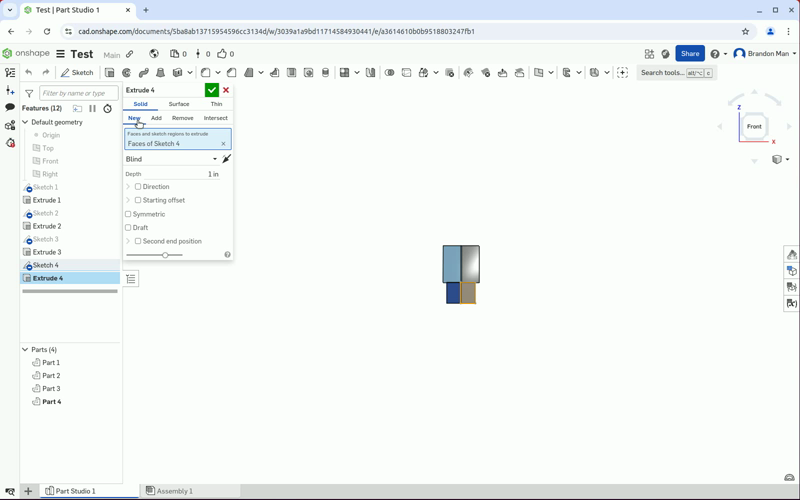
click(137, 120)
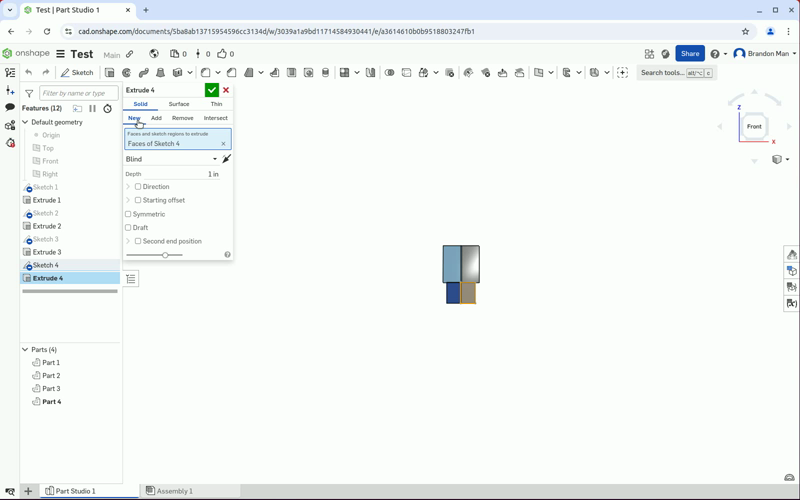
key(tab, 4)
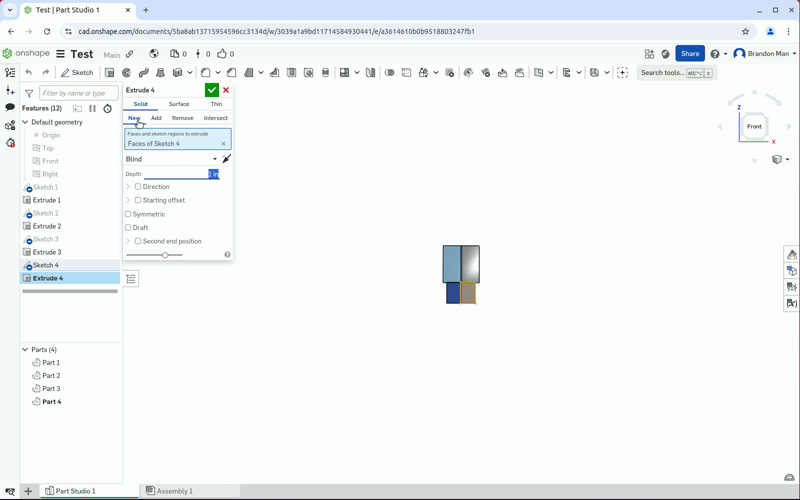
text(23.108)
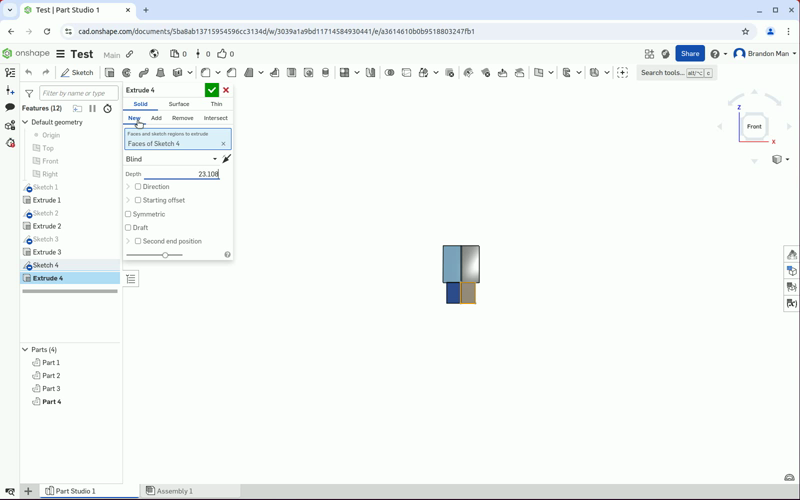
key(enter)
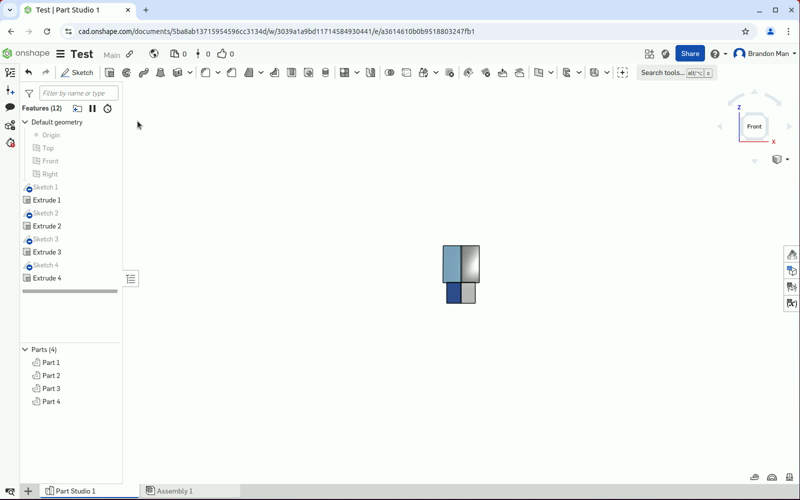
key(shift+h)
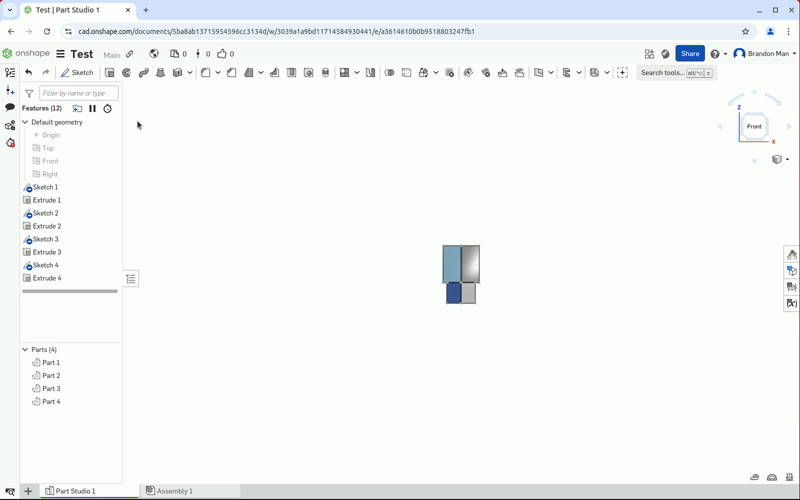
key(shift+h)
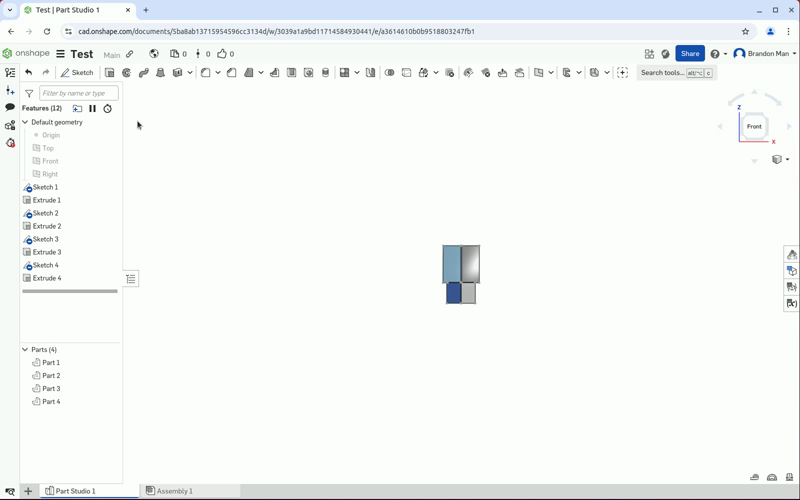
key(shift+7)
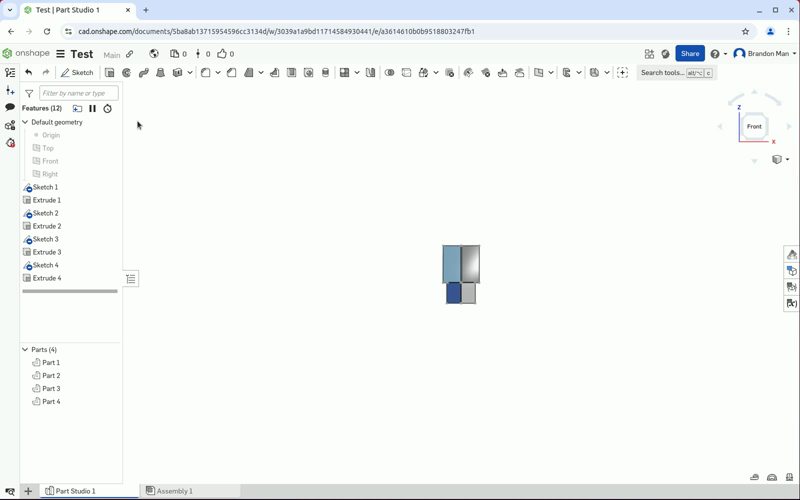
key(left, 2)
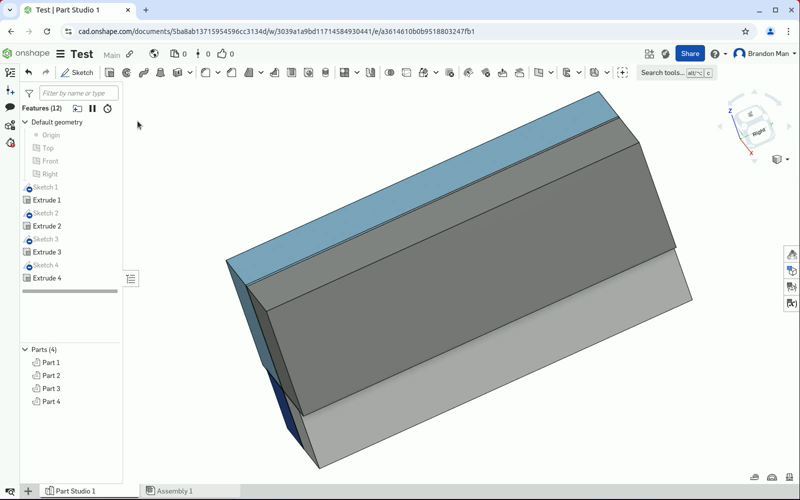
key(down, 2)
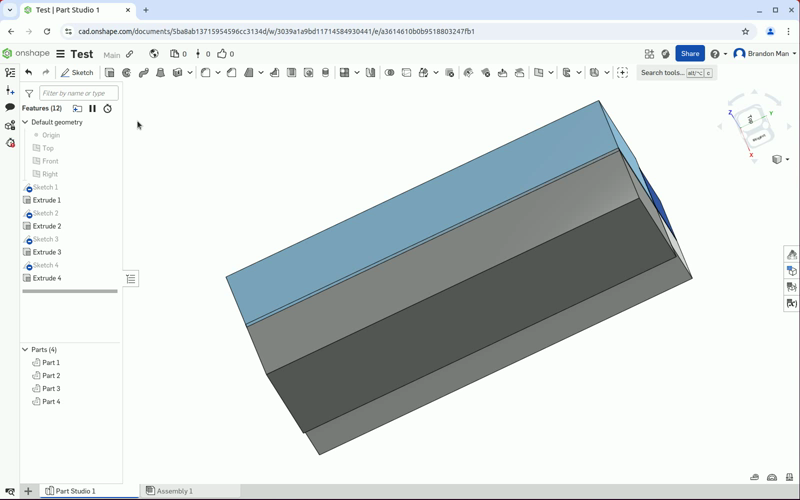
key(up, 2)
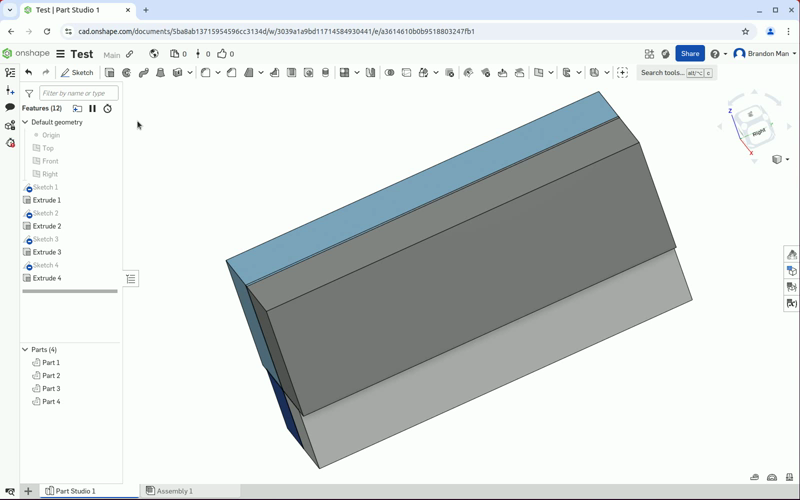
key(right, 2)
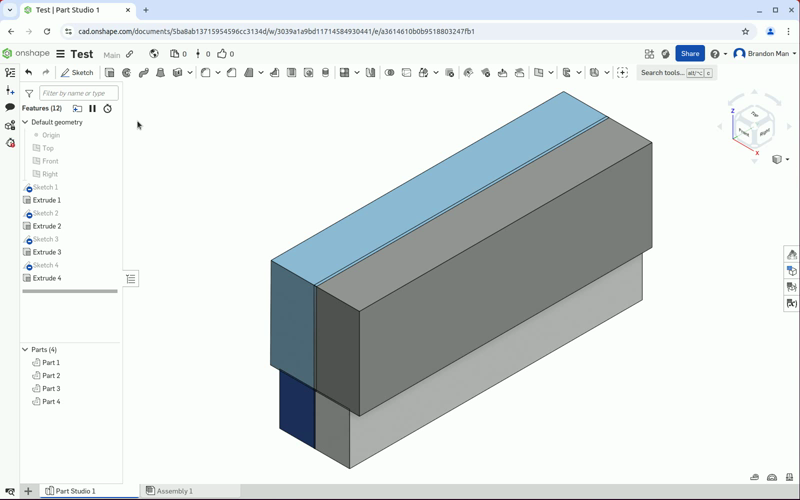
mouse_move(73, 189)
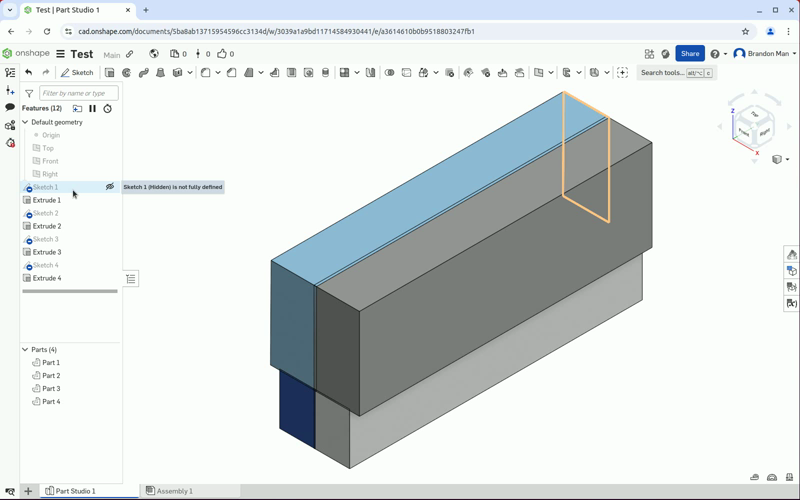
click(73, 189)